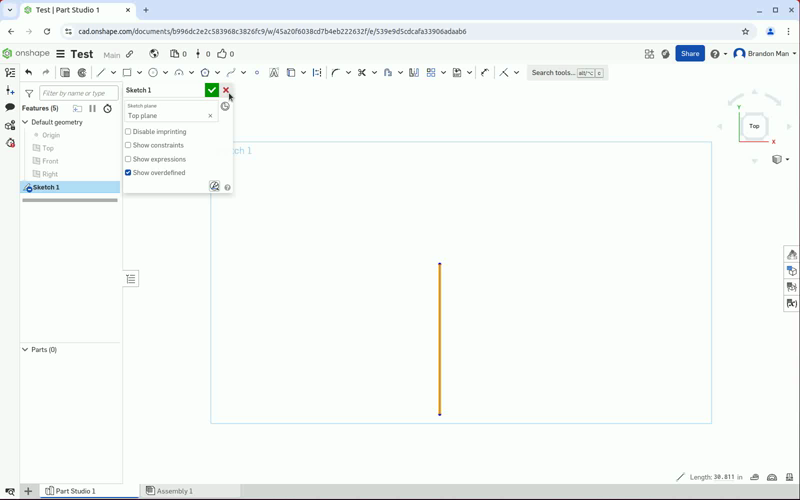
key(shift+h)
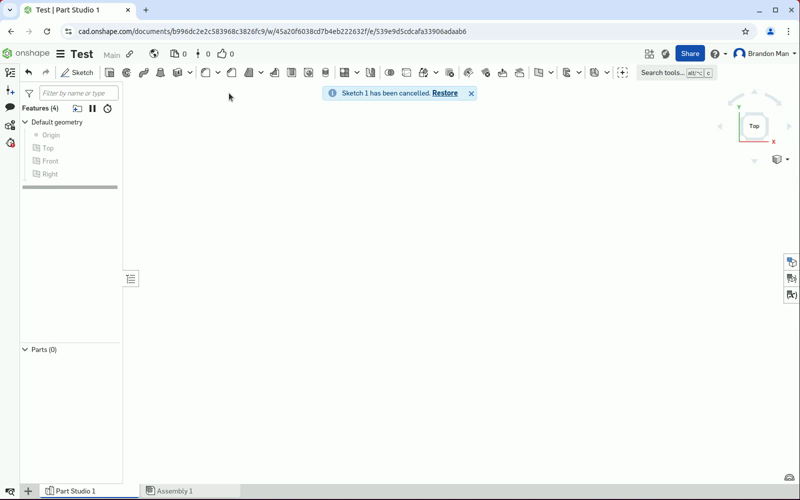
mouse_move(73, 352)
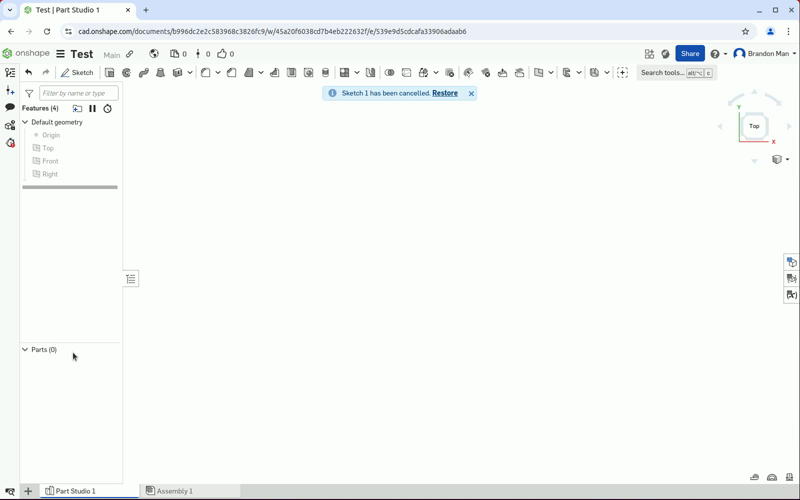
key(y)
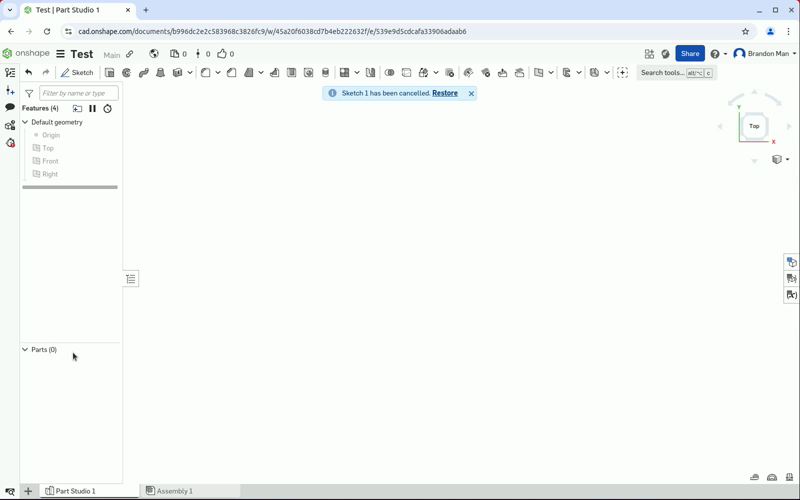
key(shift+p)
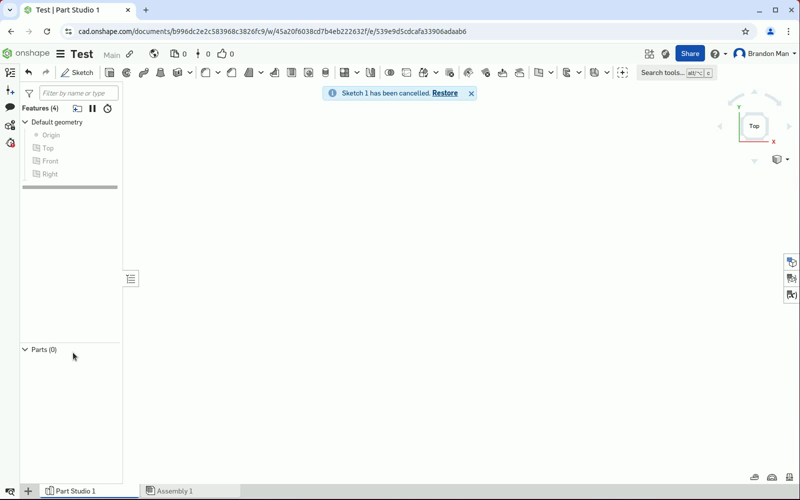
key(space)
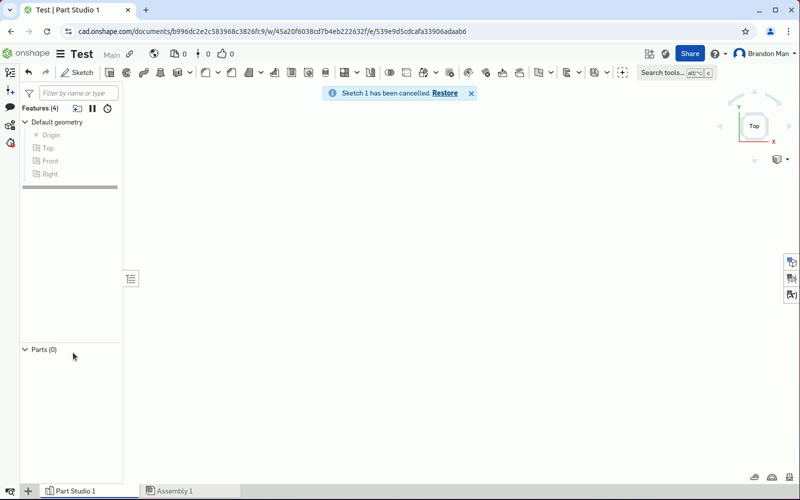
key_down(shift)
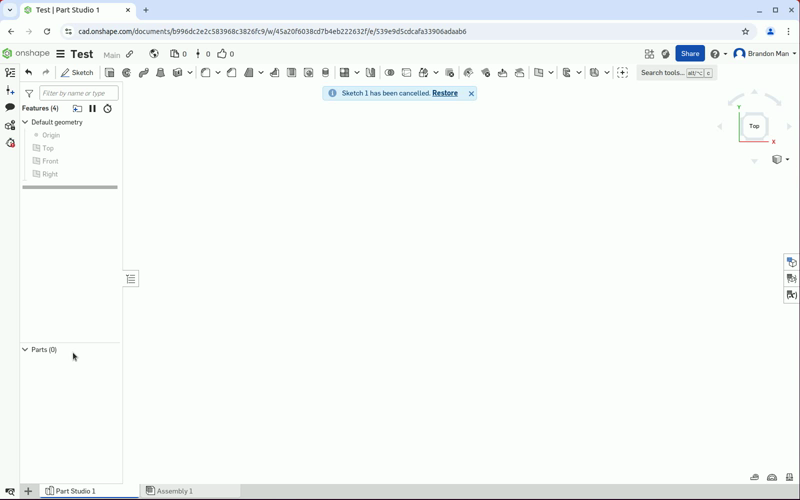
key(up)
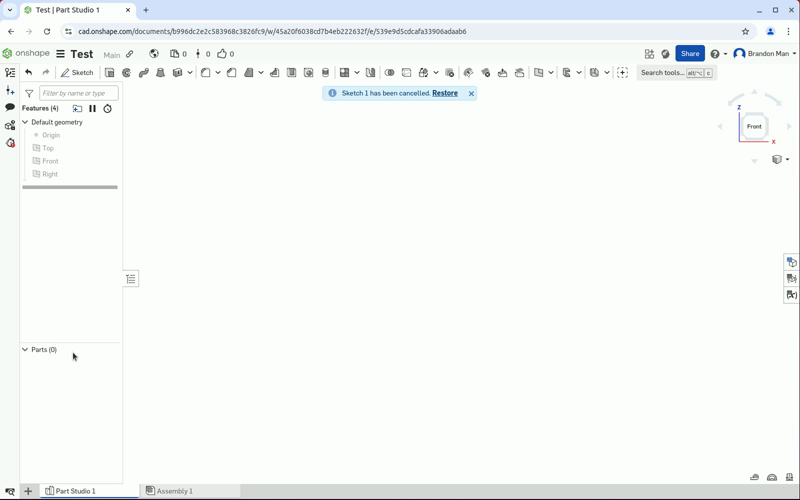
key_up(shift)
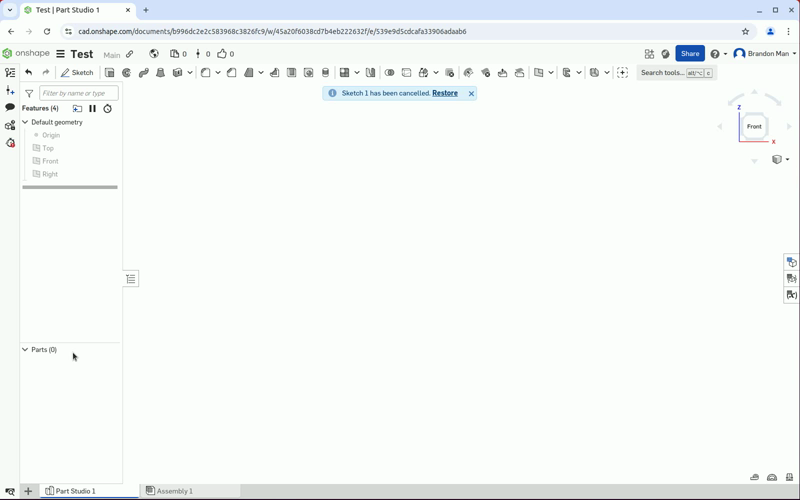
key(space)
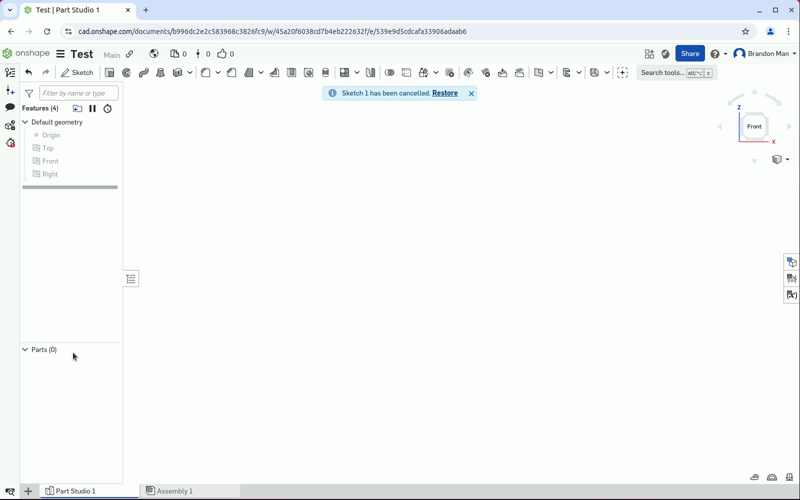
key_down(shift)
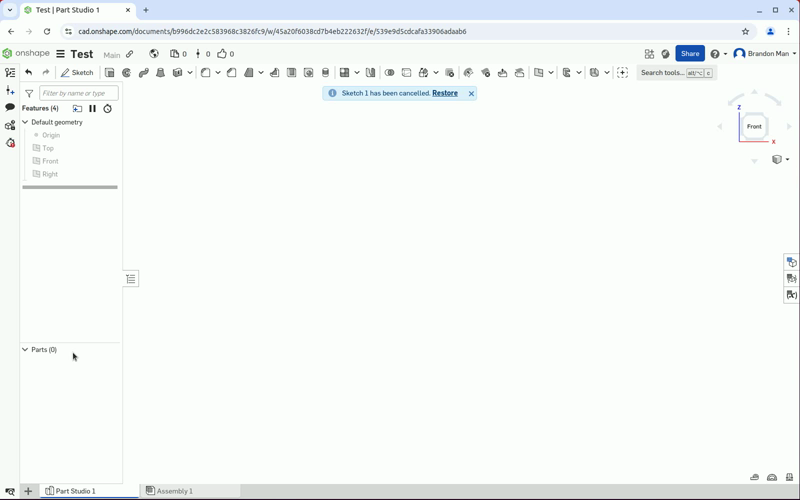
key(left)
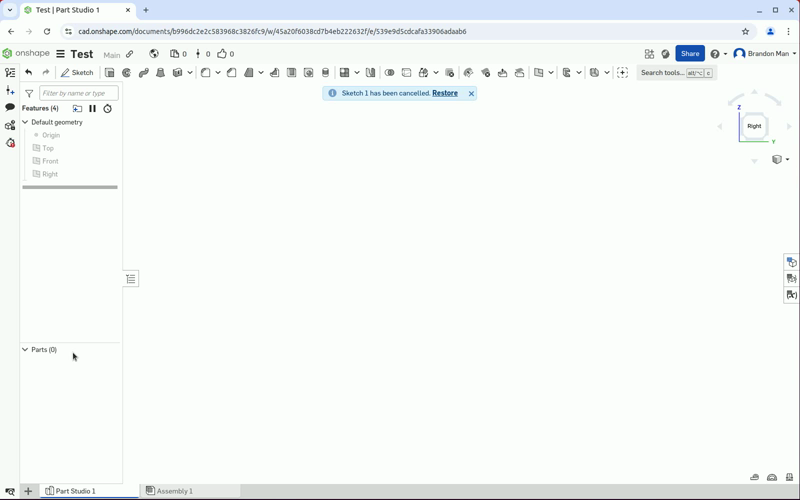
key_up(shift)
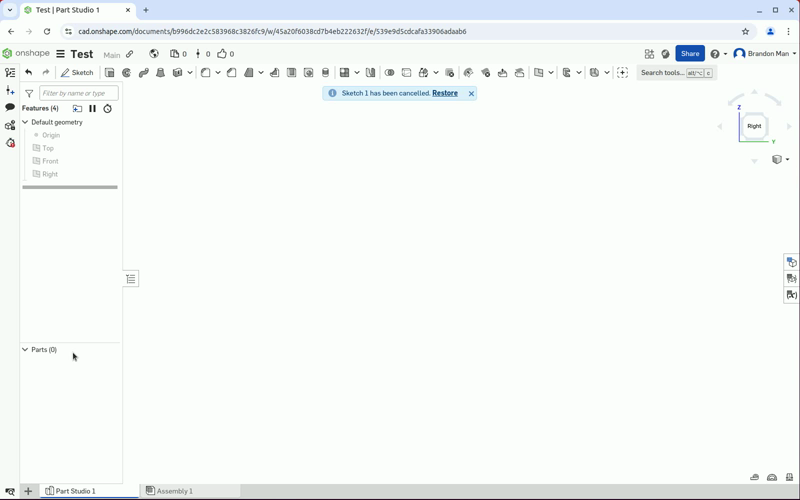
mouse_move(73, 352)
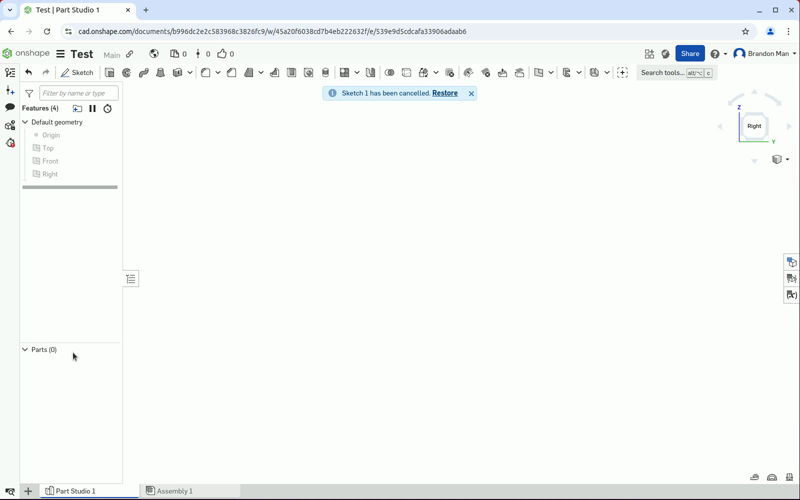
key(shift+y)
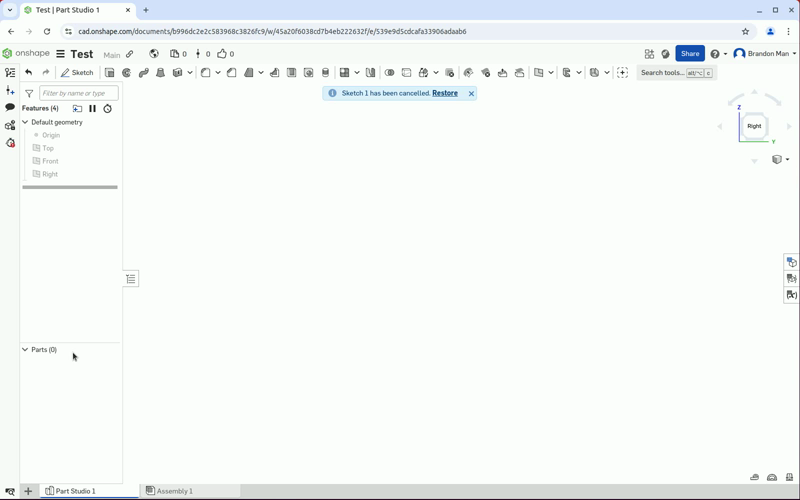
mouse_move(541, 75)
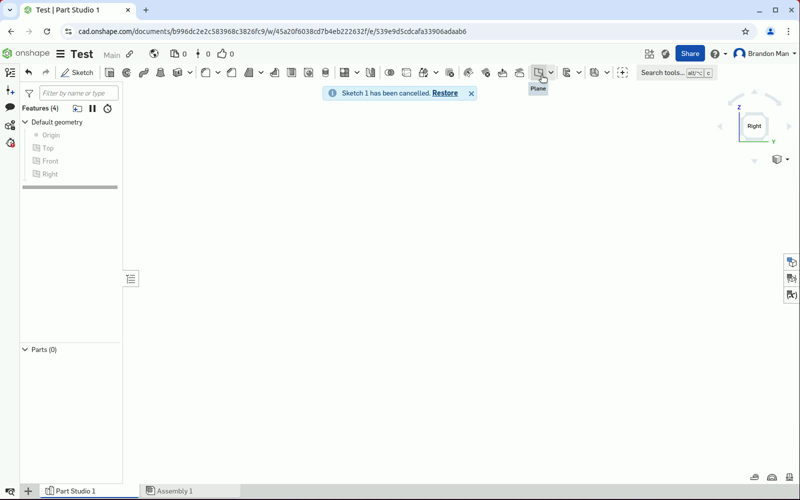
click(541, 75)
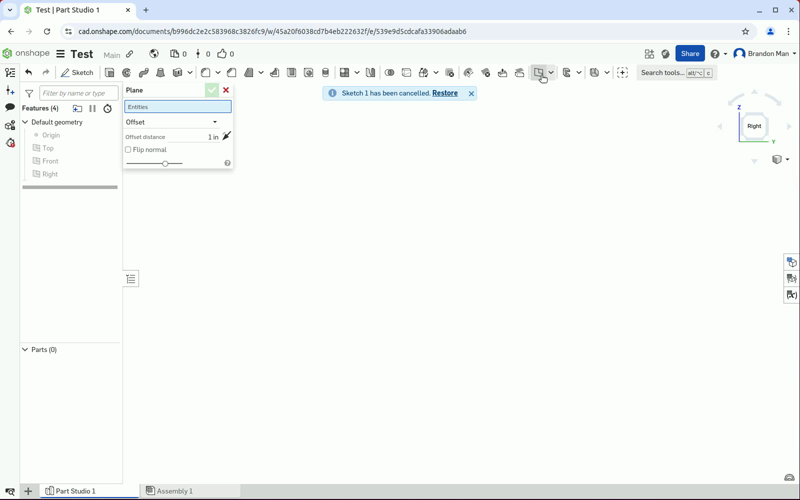
mouse_move(73, 176)
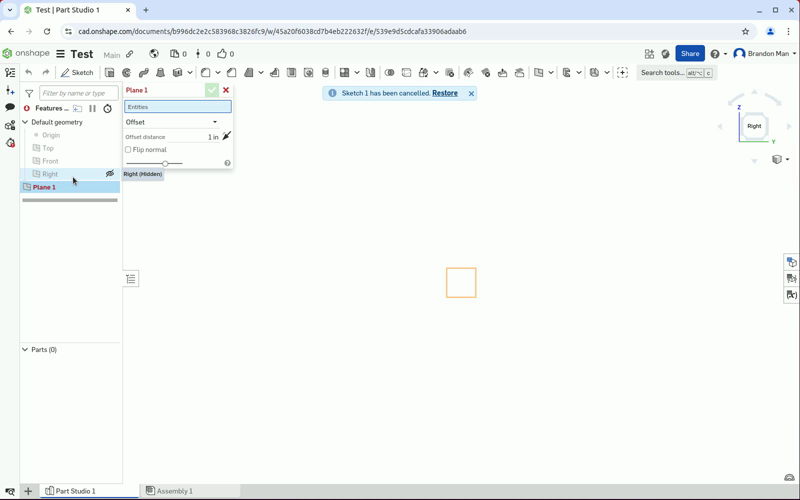
click(73, 176)
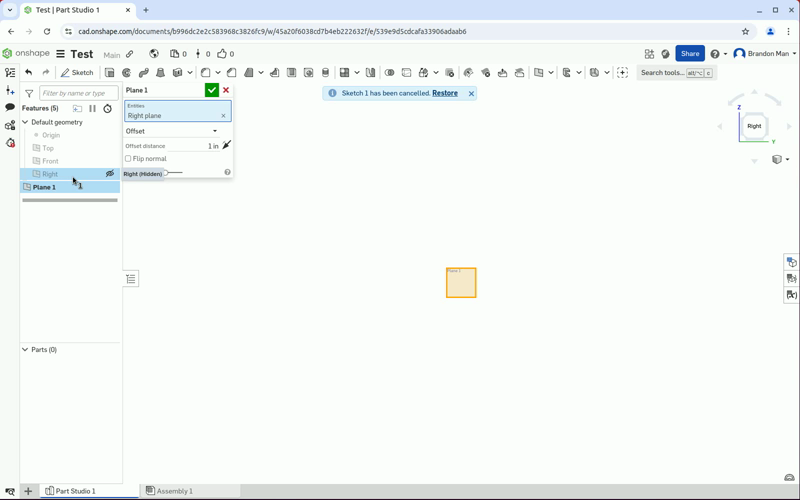
key(tab, 2)
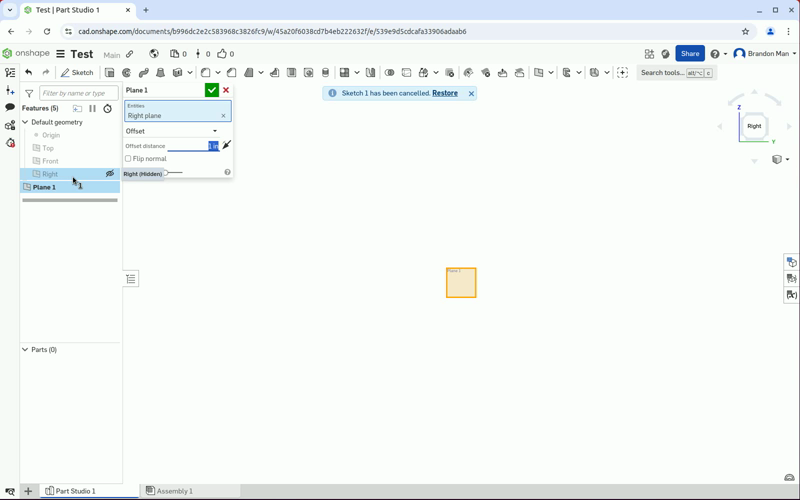
text(23.108)
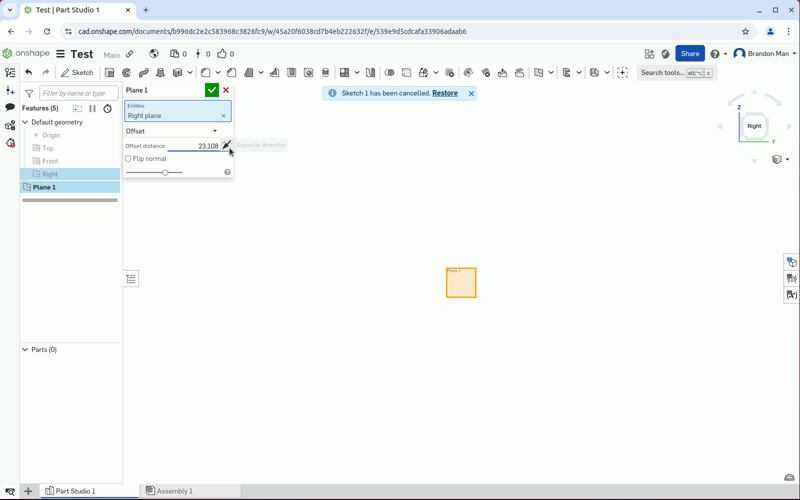
mouse_move(229, 147)
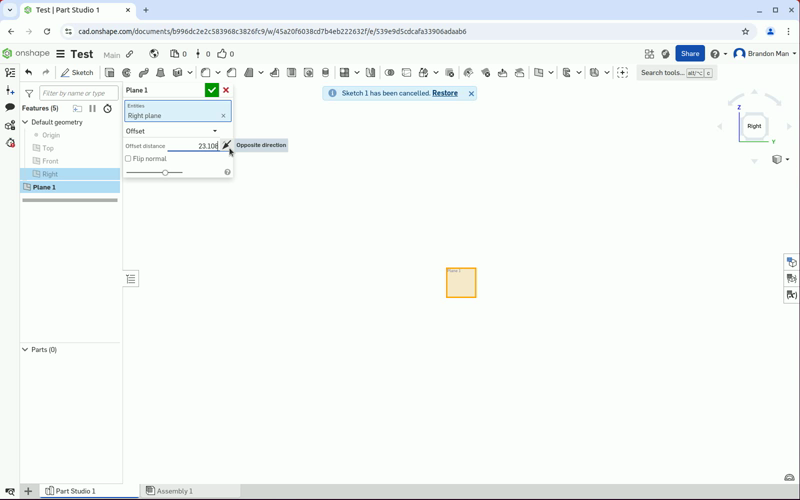
click(229, 147)
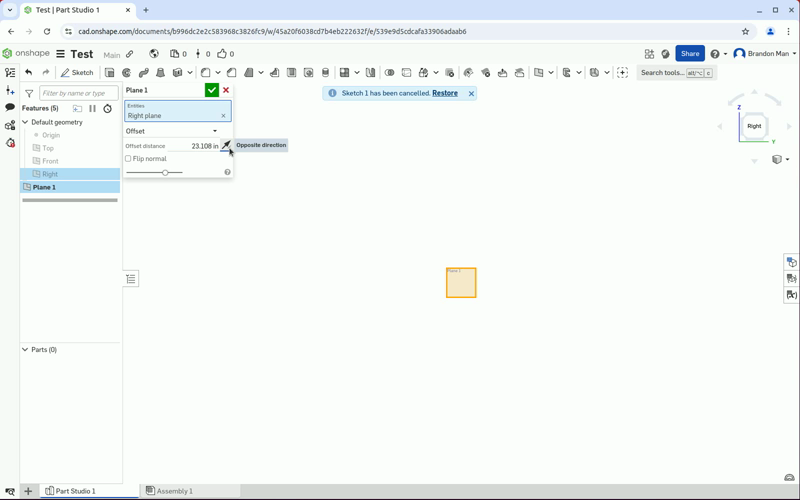
key(enter, 2)
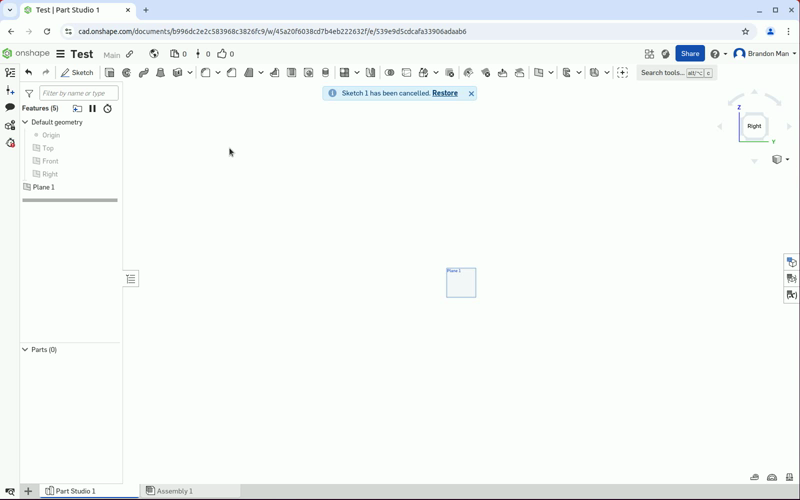
key(shift+s)
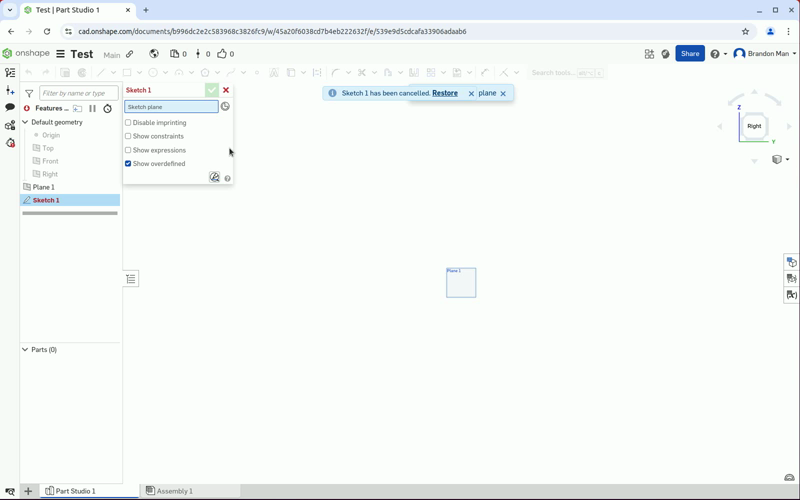
mouse_move(73, 189)
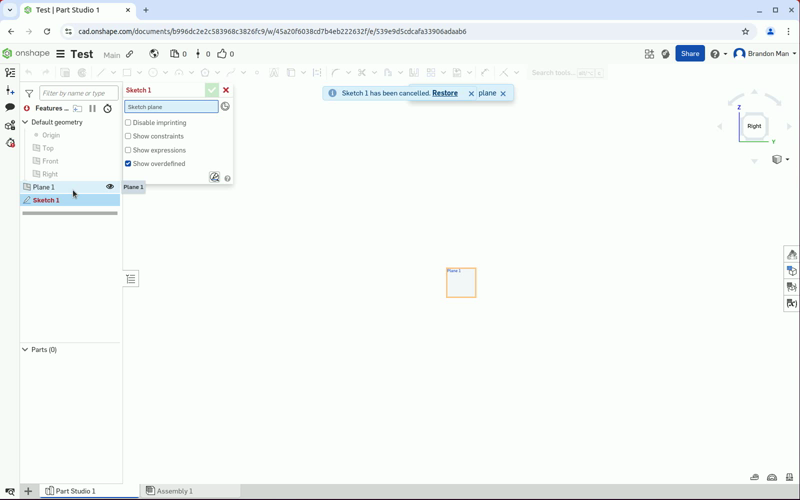
click(73, 189)
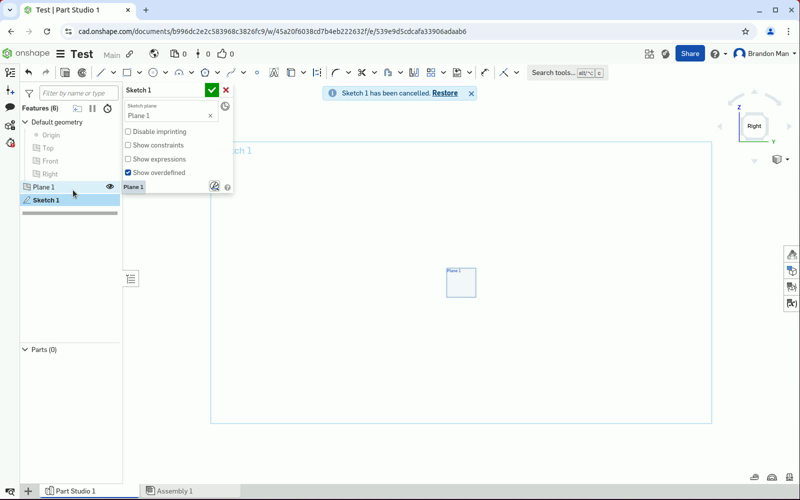
mouse_move(73, 352)
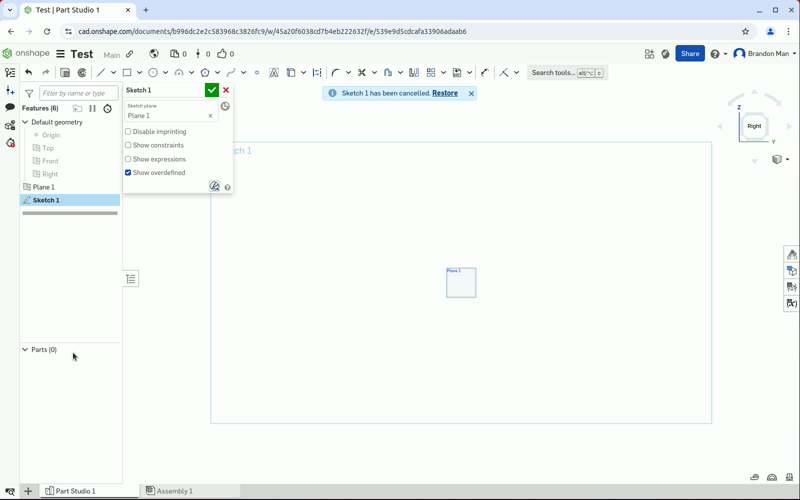
key(y)
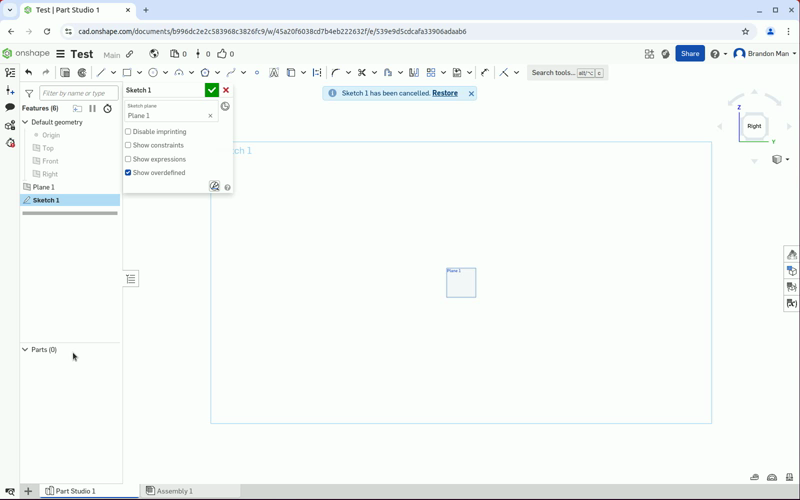
key(l)
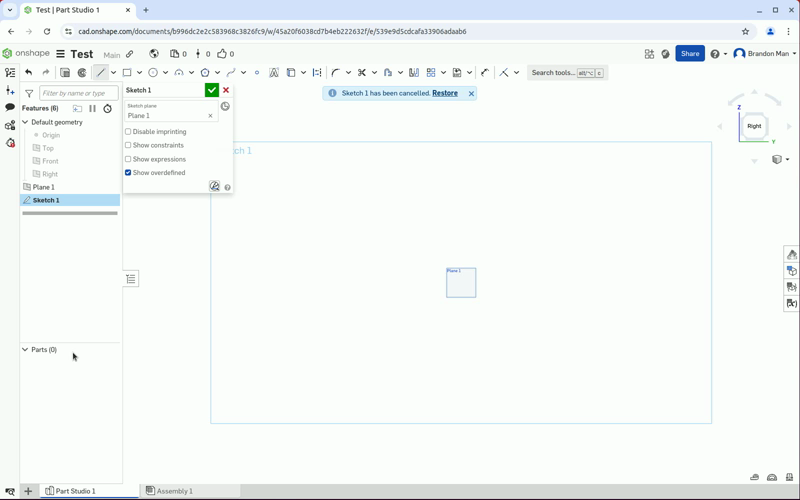
key_down(shift)
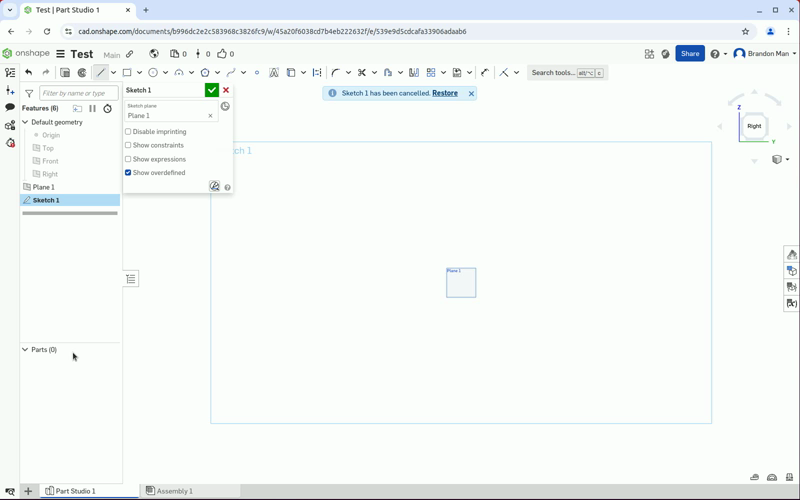
mouse_move(399, 270)
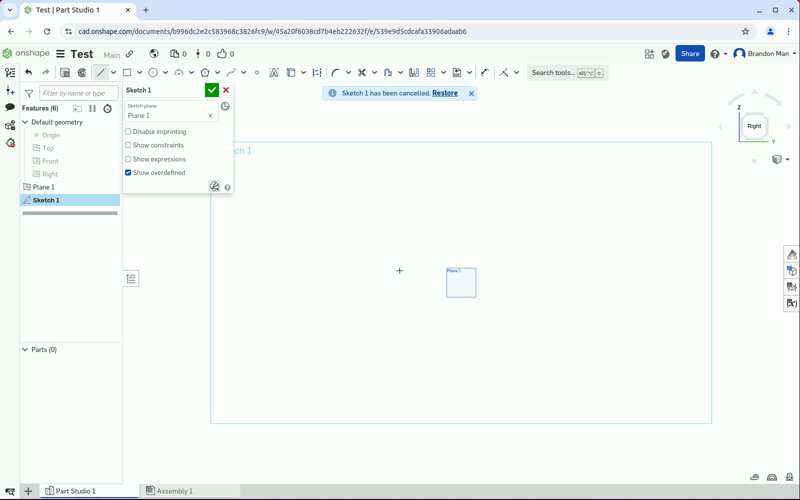
click(399, 270)
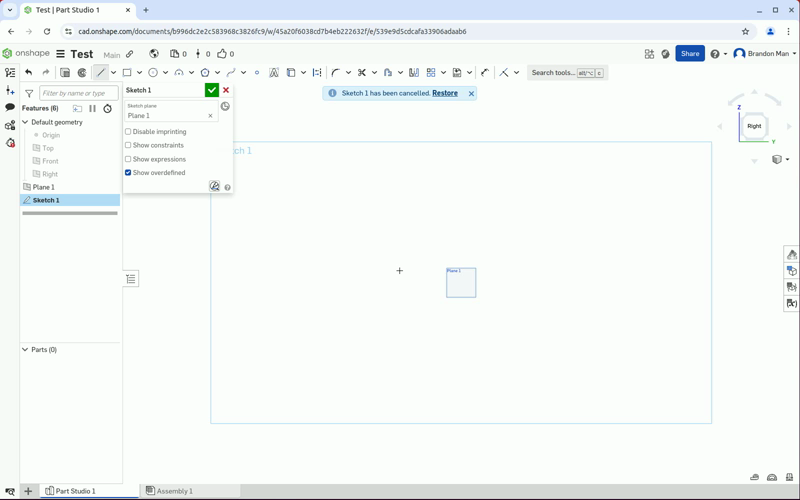
key_up(shift)
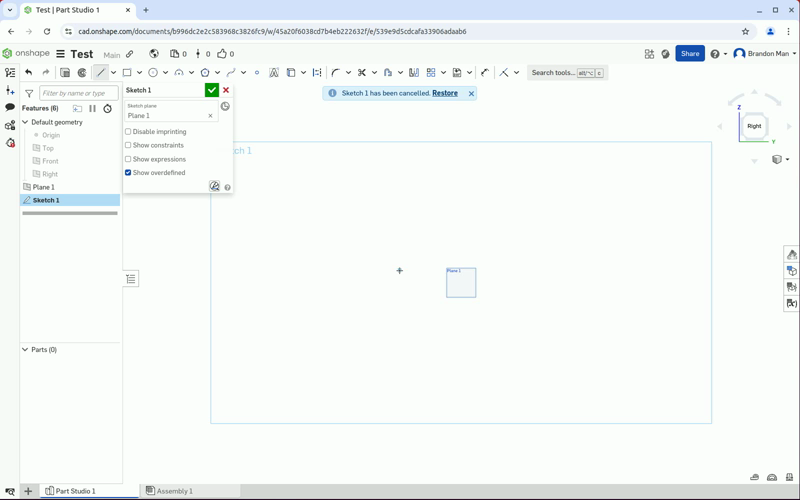
key_down(shift)
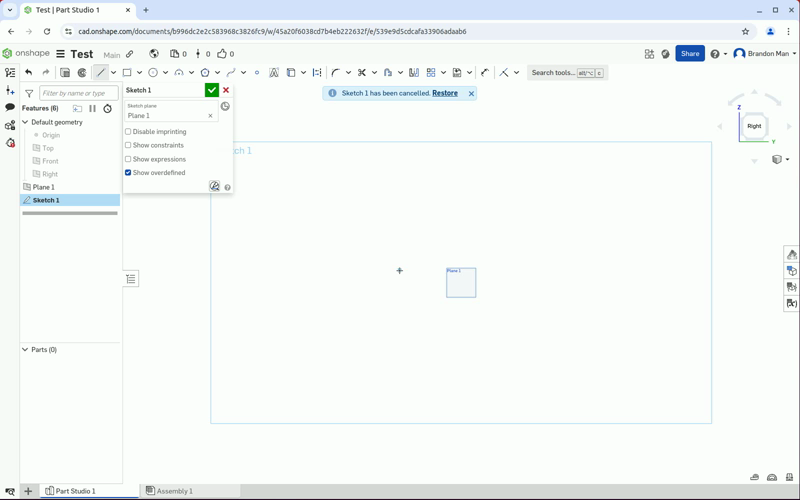
mouse_move(571, 270)
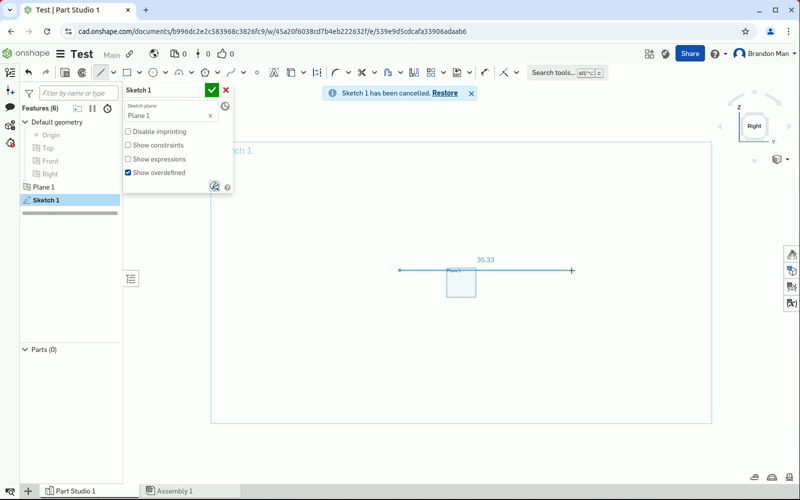
click(571, 270)
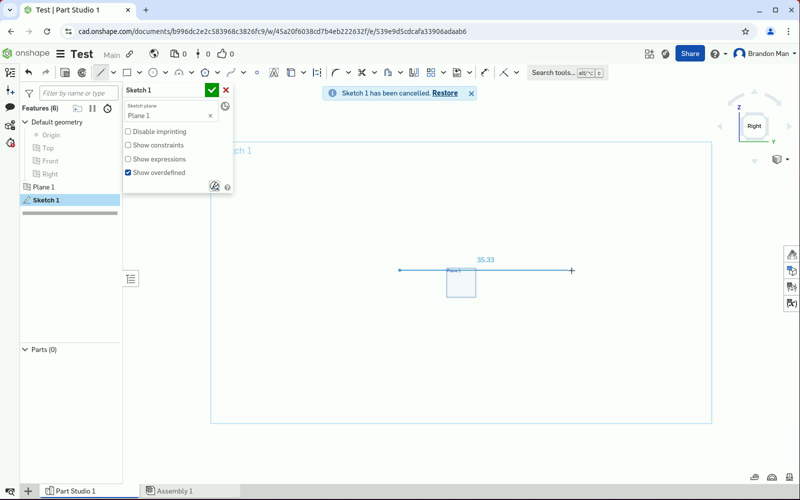
key_up(shift)
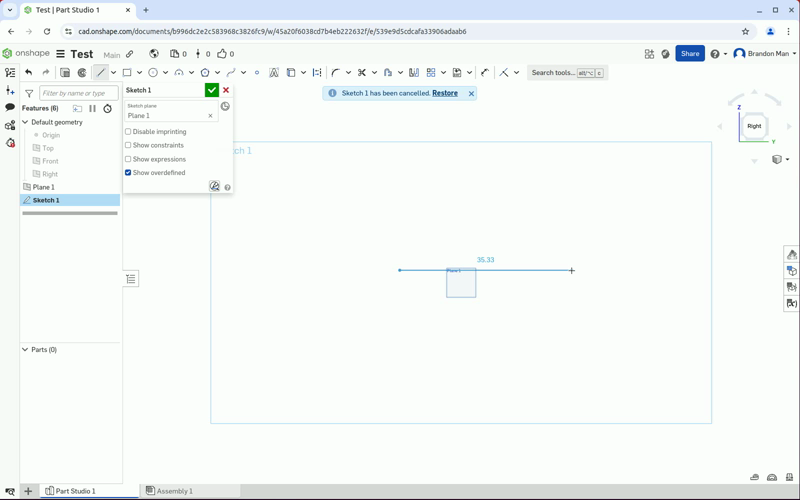
key_down(shift)
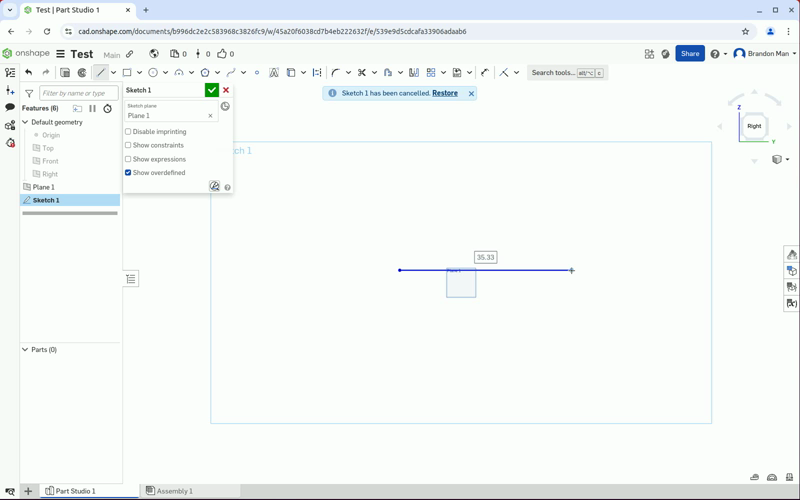
mouse_move(571, 176)
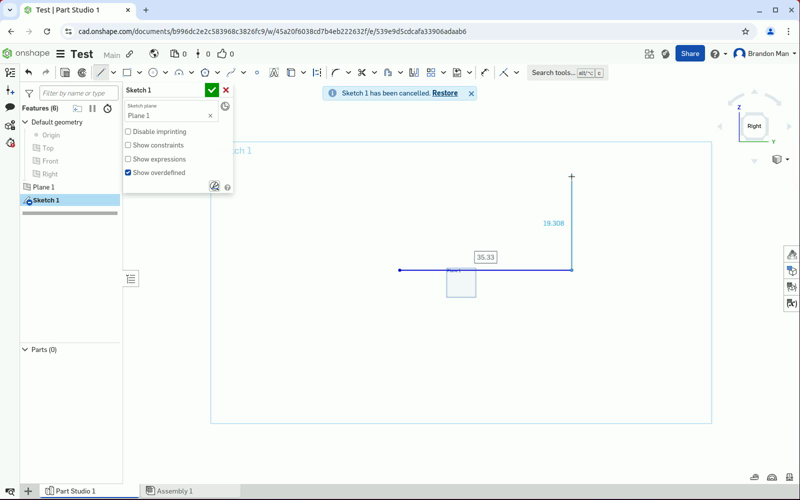
click(571, 176)
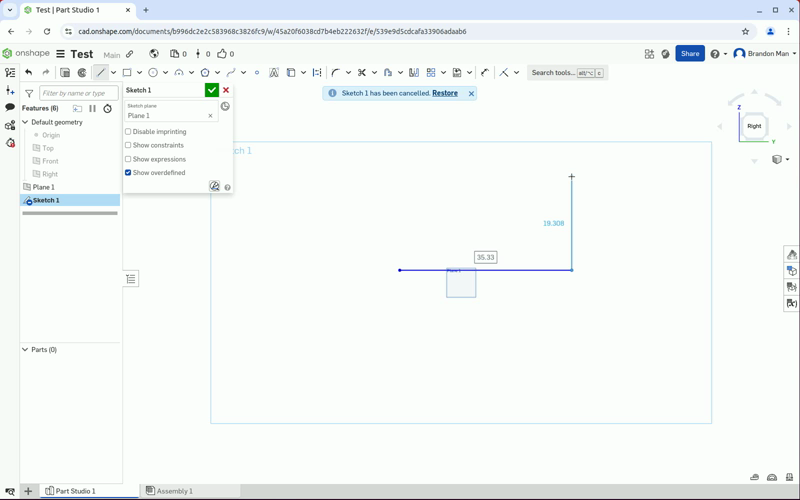
key_up(shift)
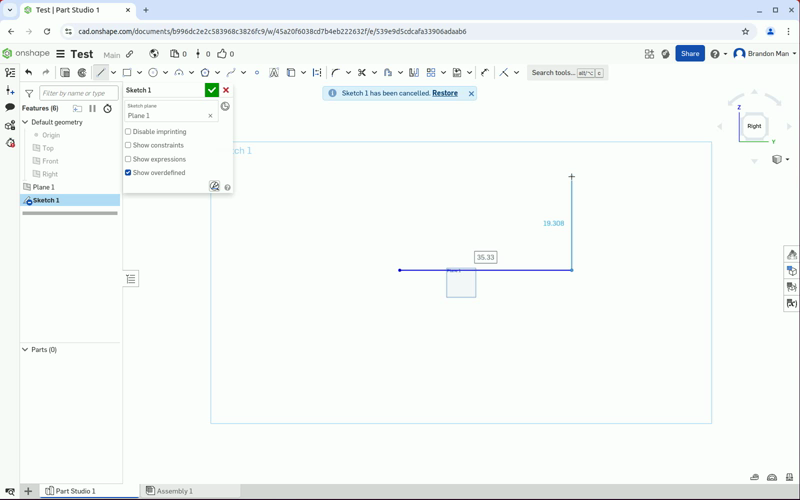
key_down(shift)
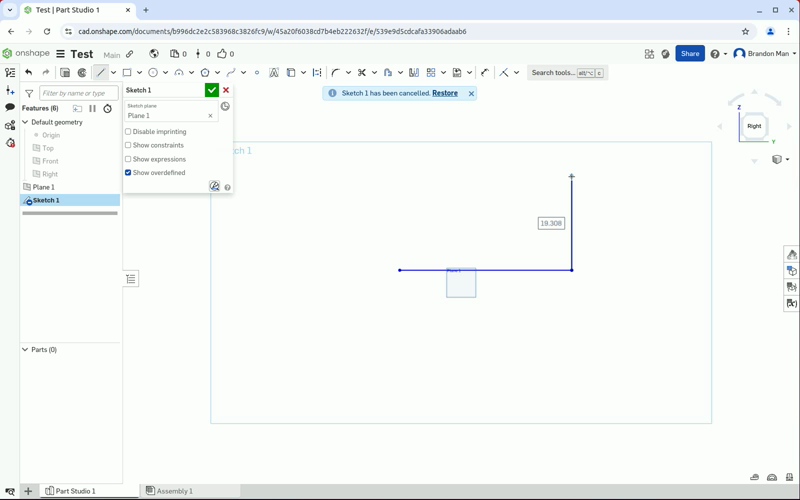
mouse_move(399, 176)
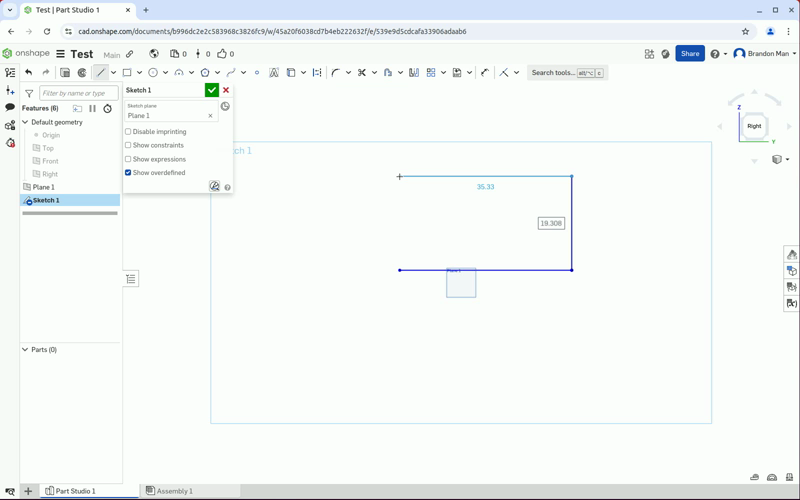
click(399, 176)
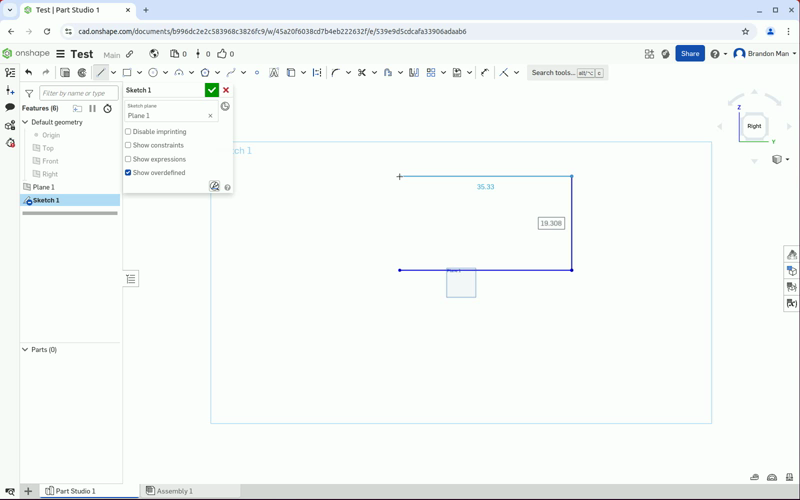
key_up(shift)
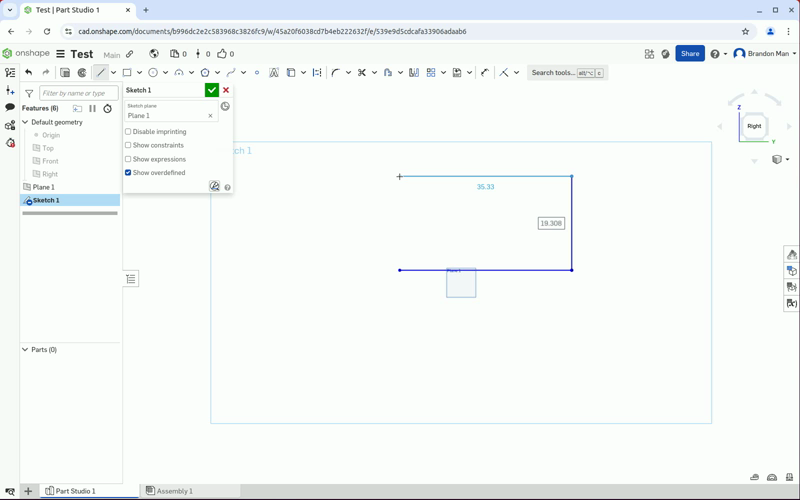
key_down(shift)
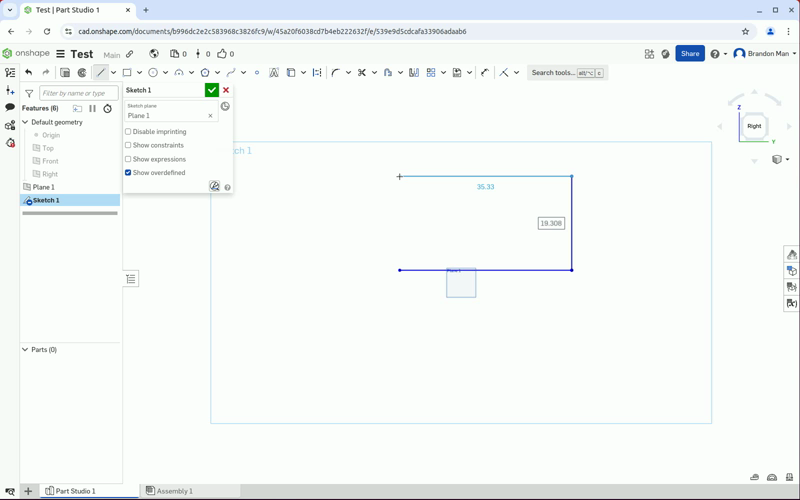
mouse_move(429, 176)
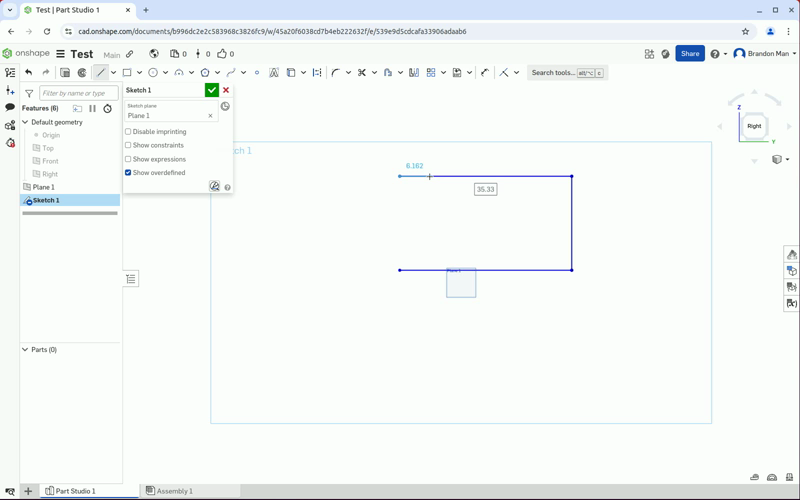
mouse_move(399, 181)
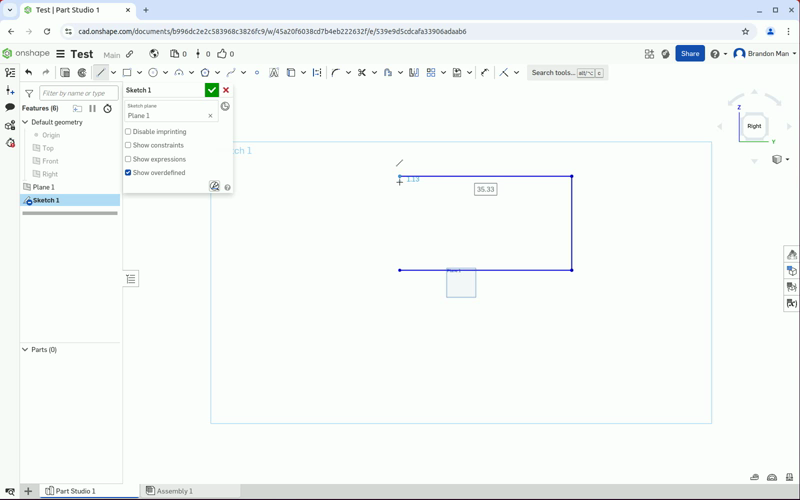
scroll(6)
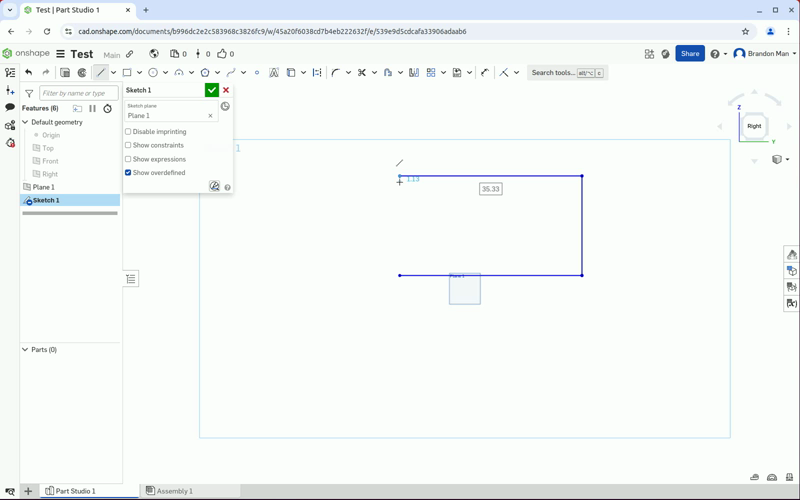
scroll(6)
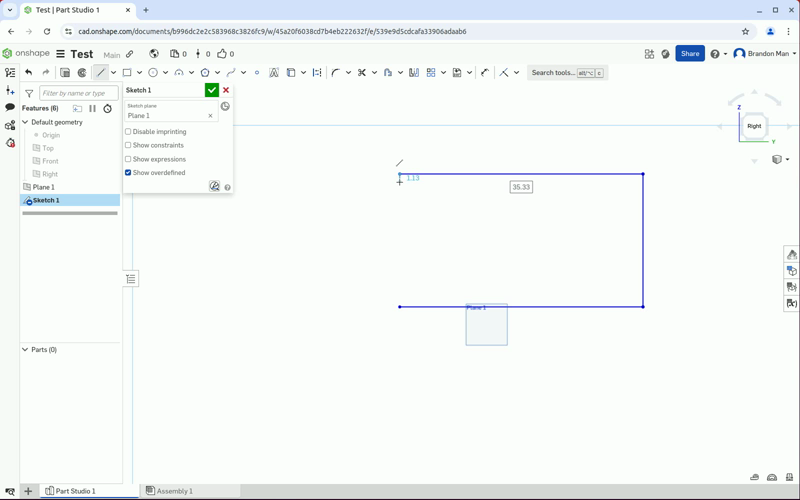
scroll(6)
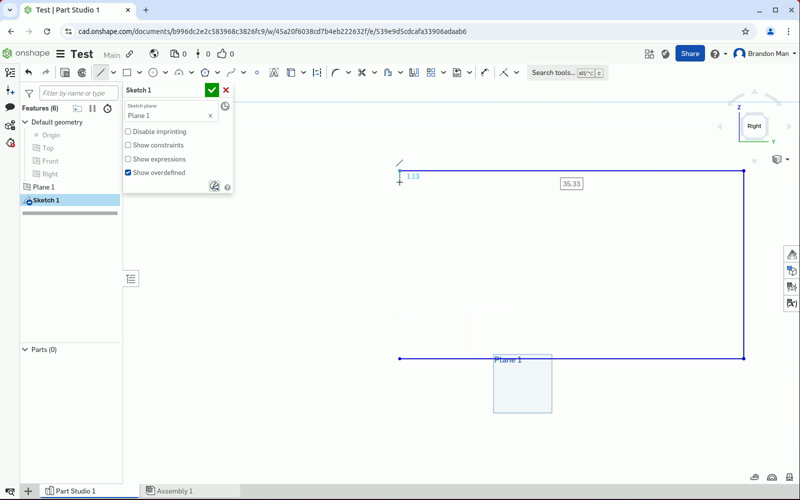
scroll(6)
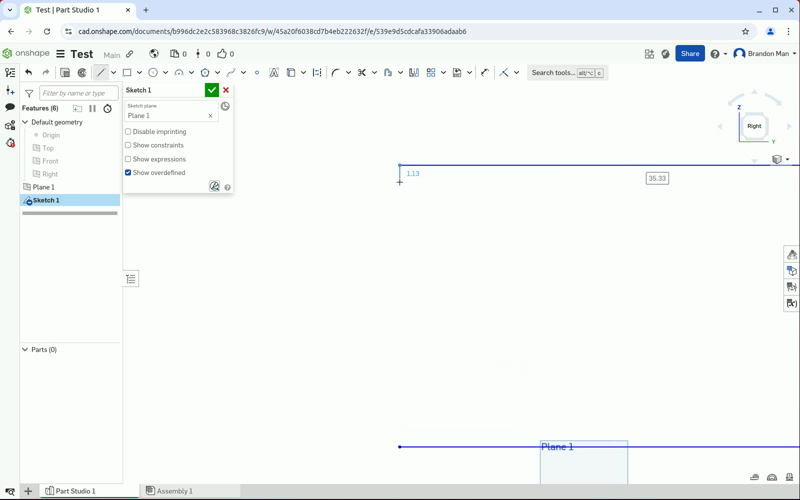
scroll(6)
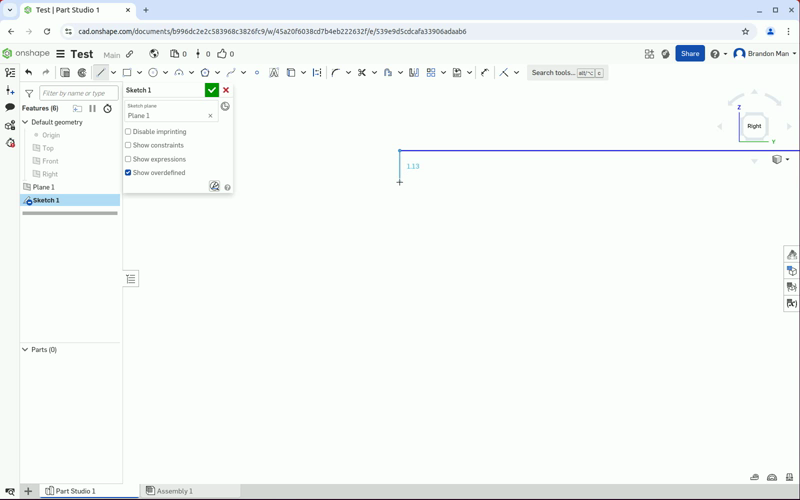
scroll(6)
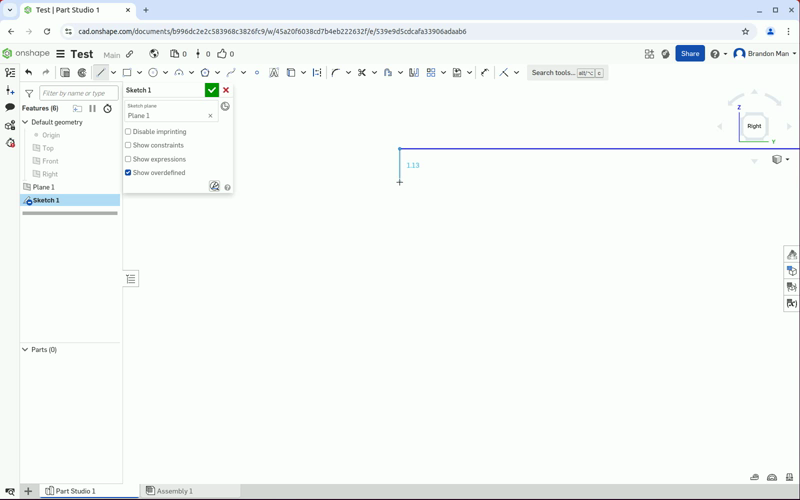
scroll(6)
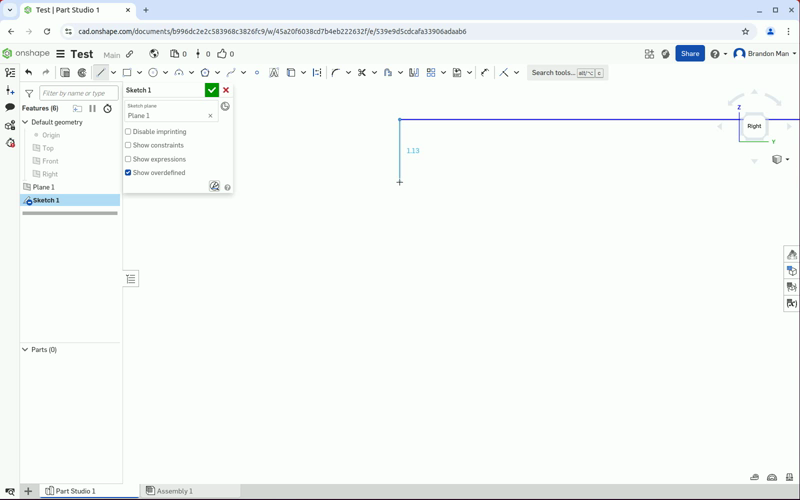
click(399, 181)
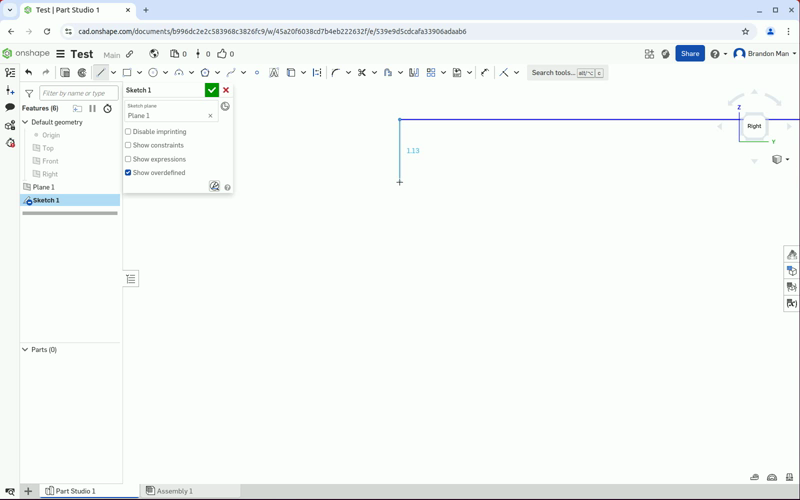
scroll(-6)
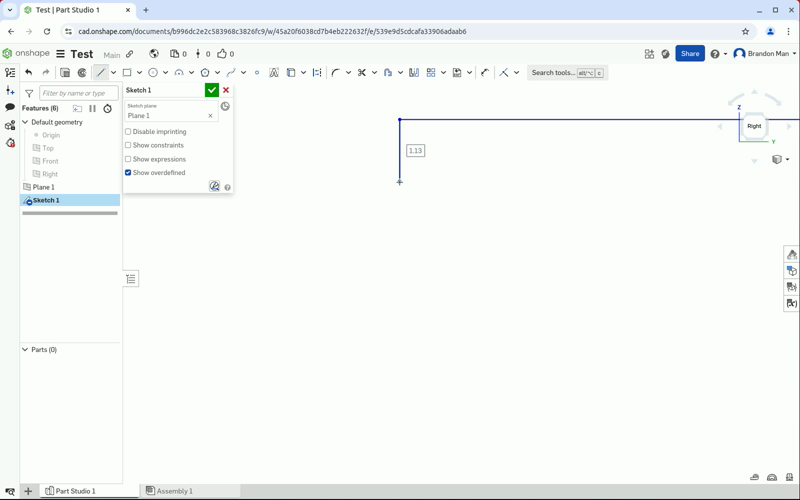
scroll(-6)
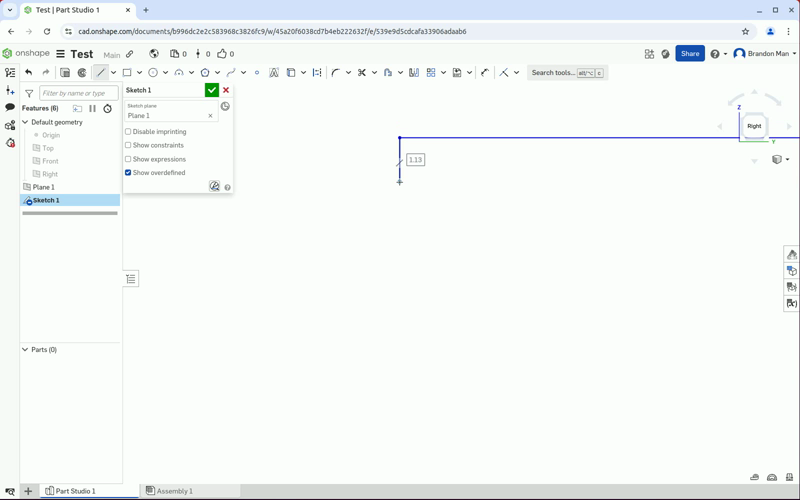
scroll(-6)
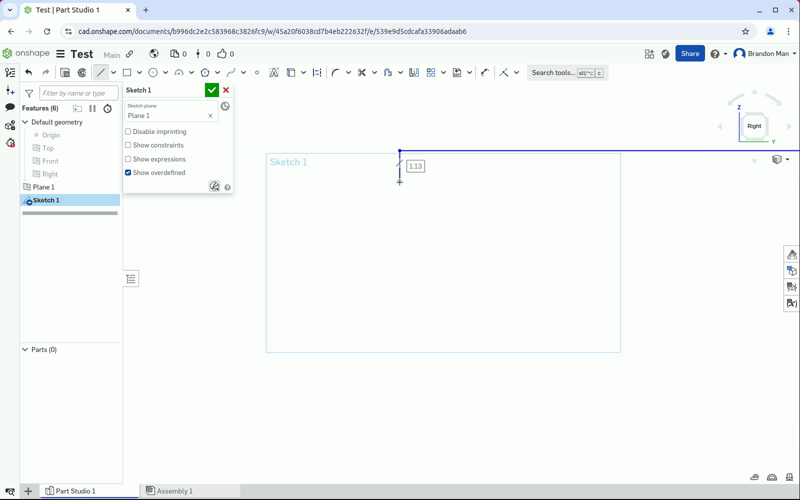
scroll(-6)
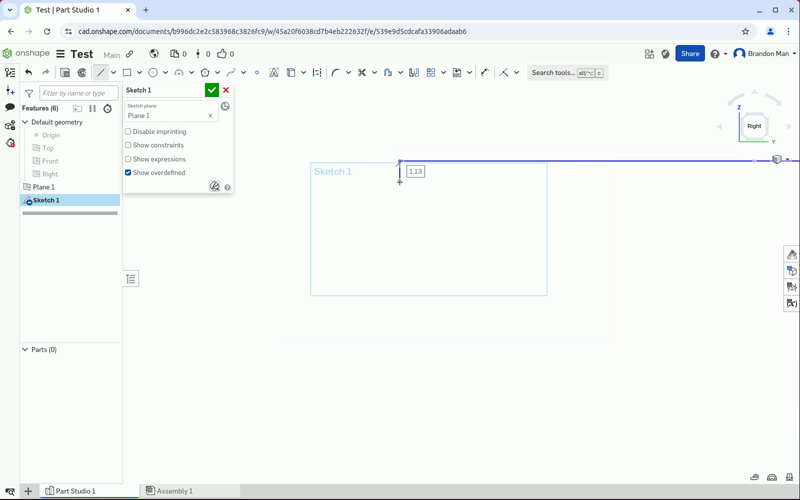
scroll(-6)
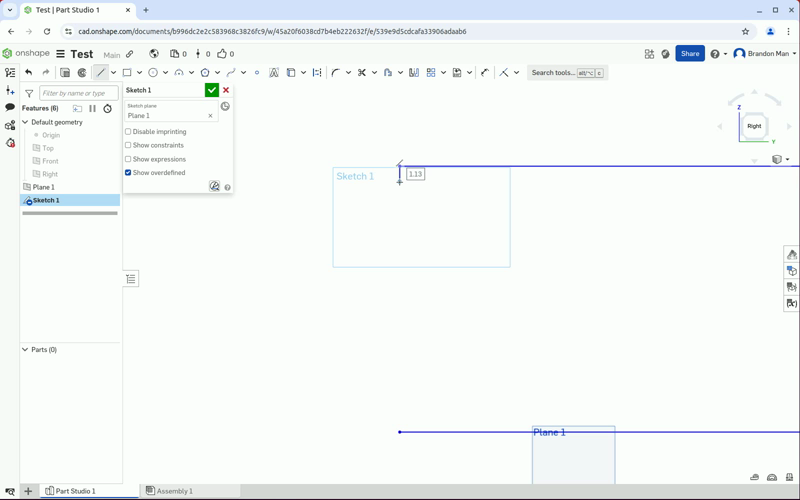
scroll(-6)
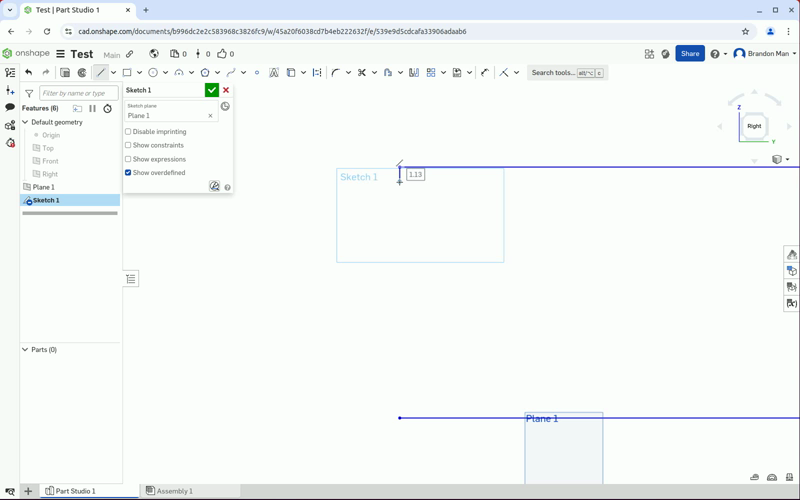
scroll(-6)
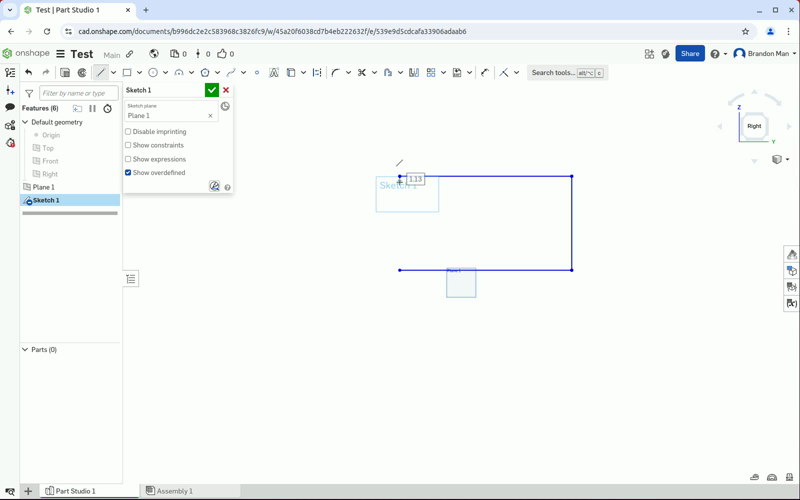
key_up(shift)
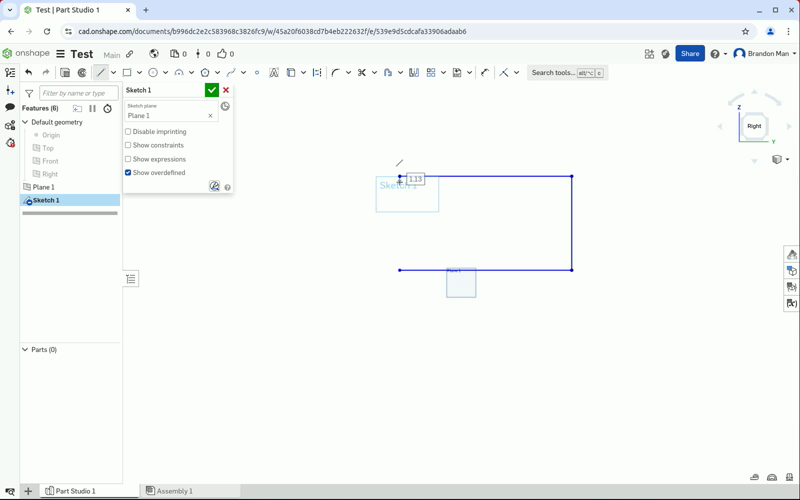
key_down(shift)
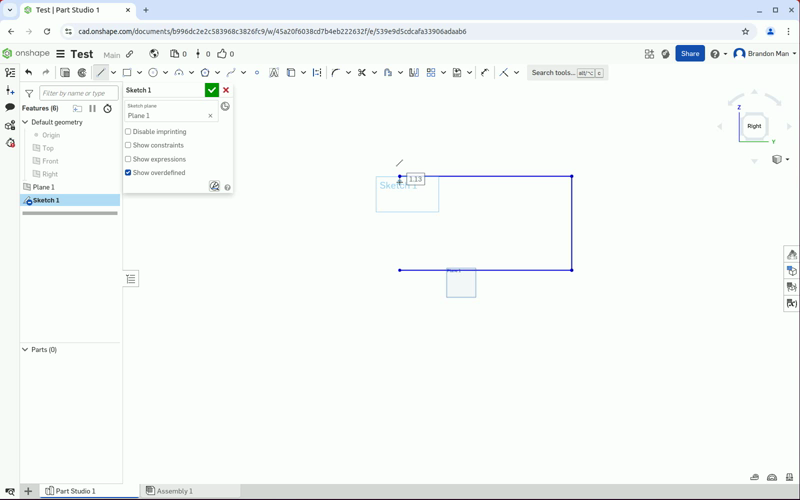
mouse_move(429, 181)
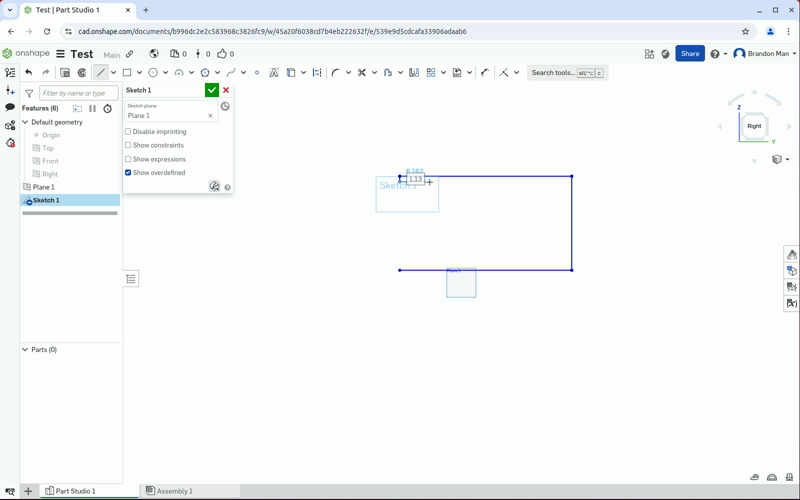
mouse_move(403, 181)
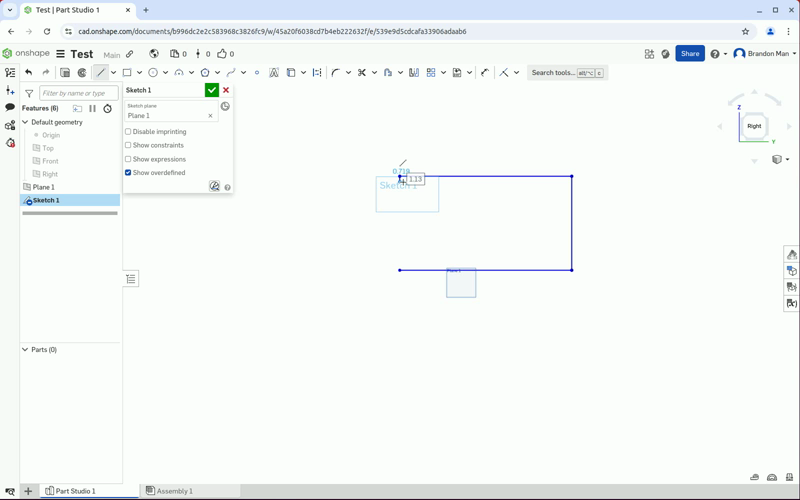
scroll(6)
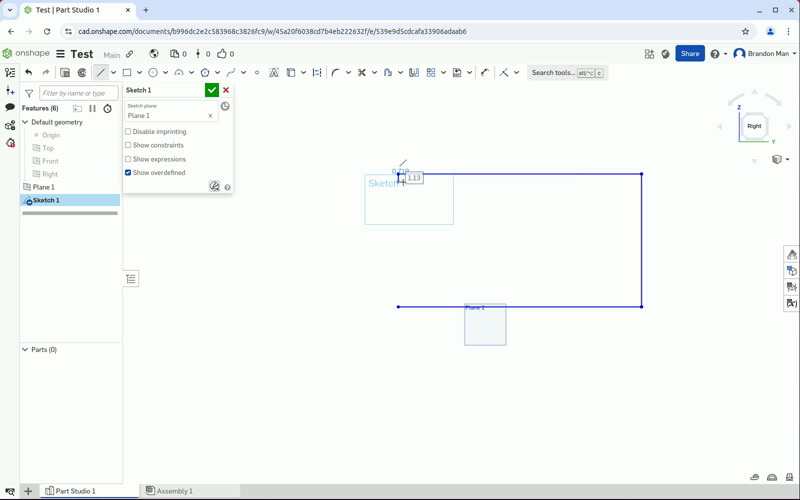
scroll(6)
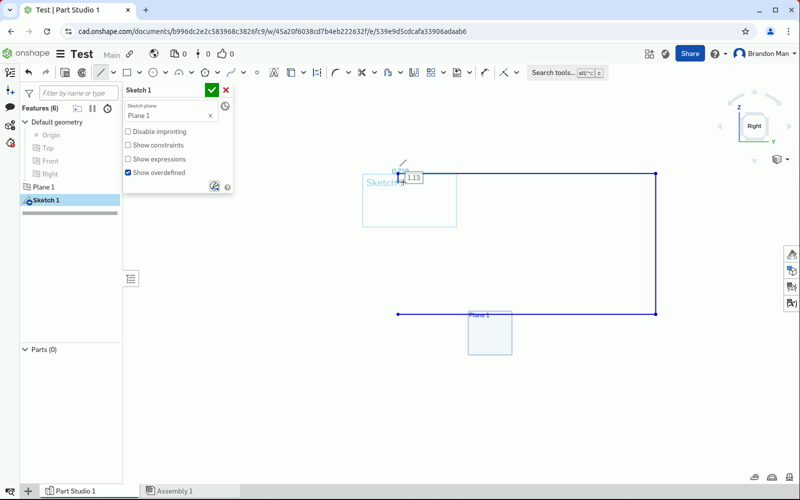
scroll(6)
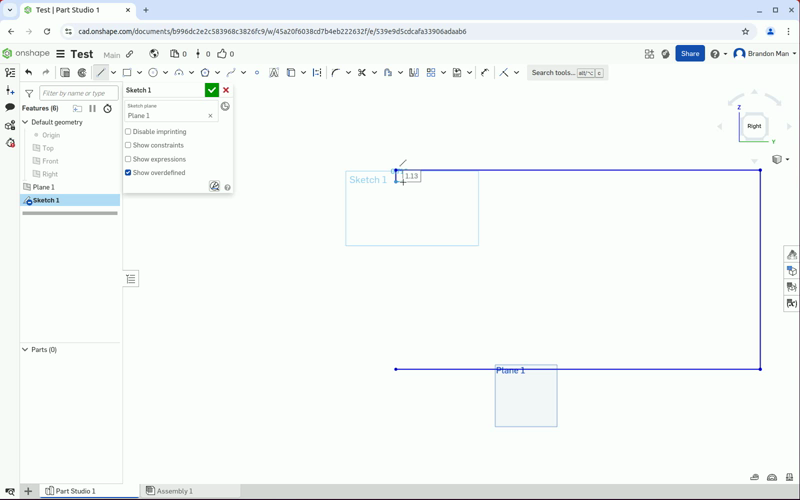
scroll(6)
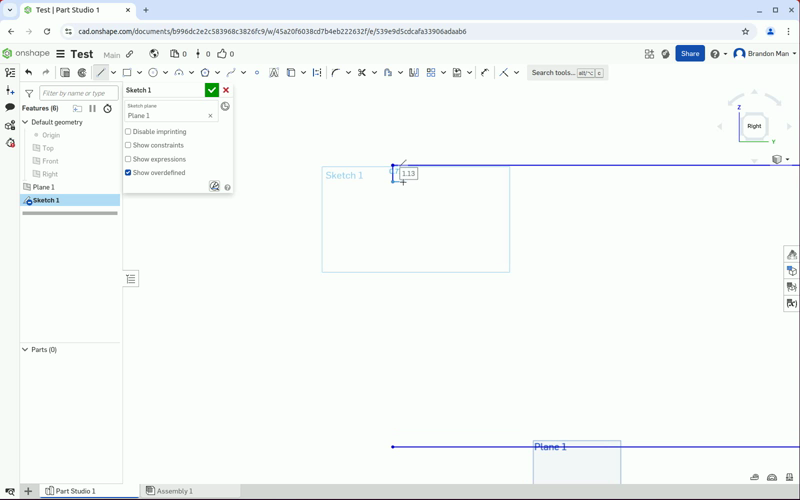
scroll(6)
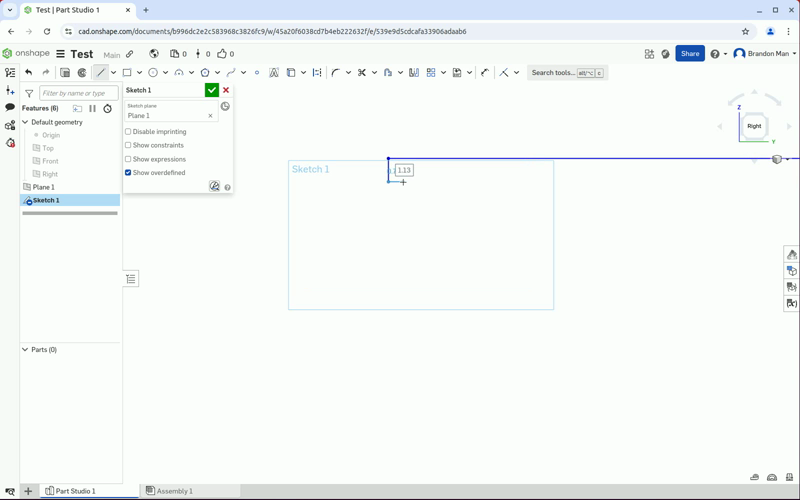
scroll(6)
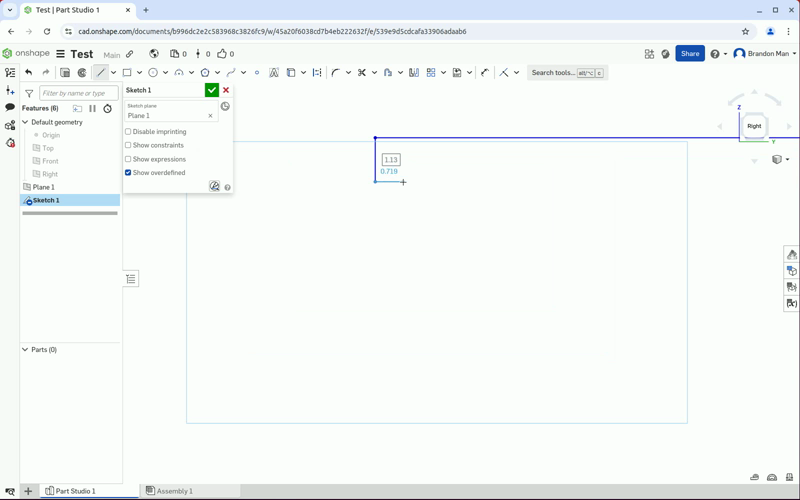
scroll(6)
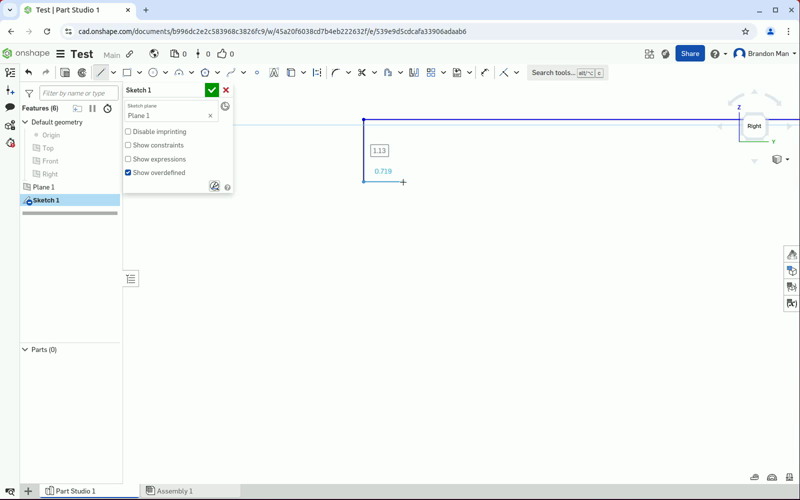
click(403, 181)
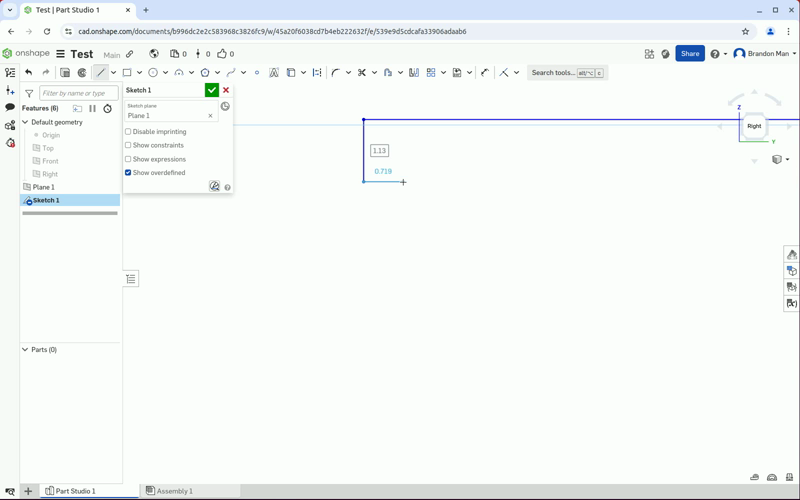
scroll(-6)
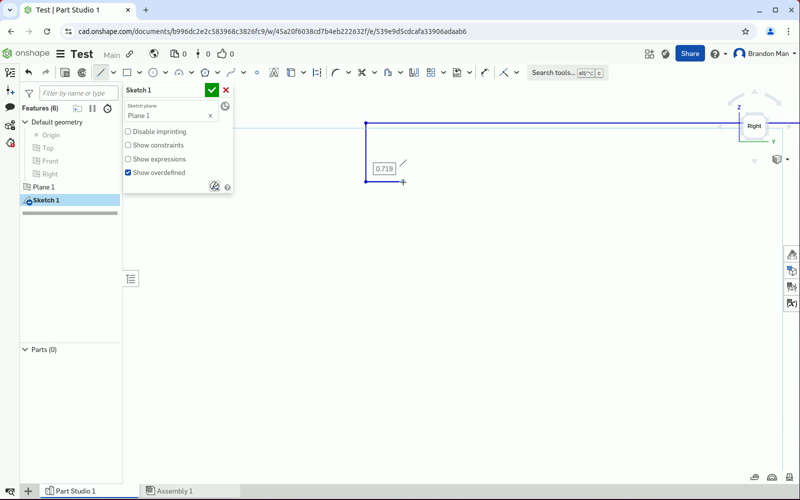
scroll(-6)
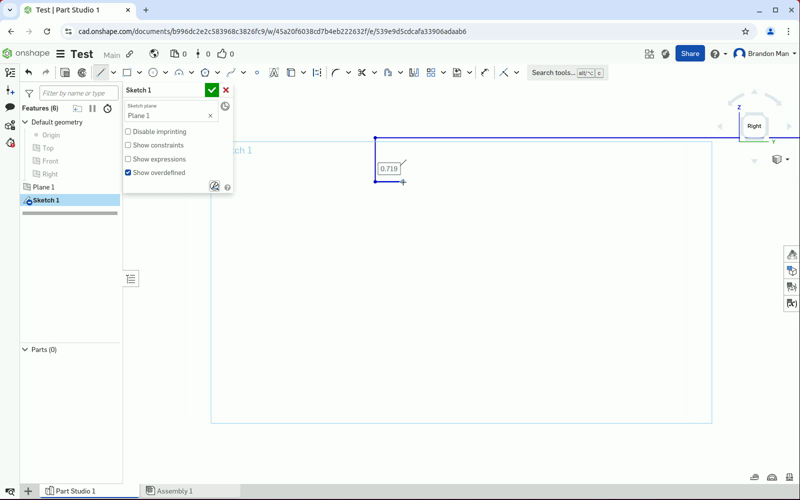
scroll(-6)
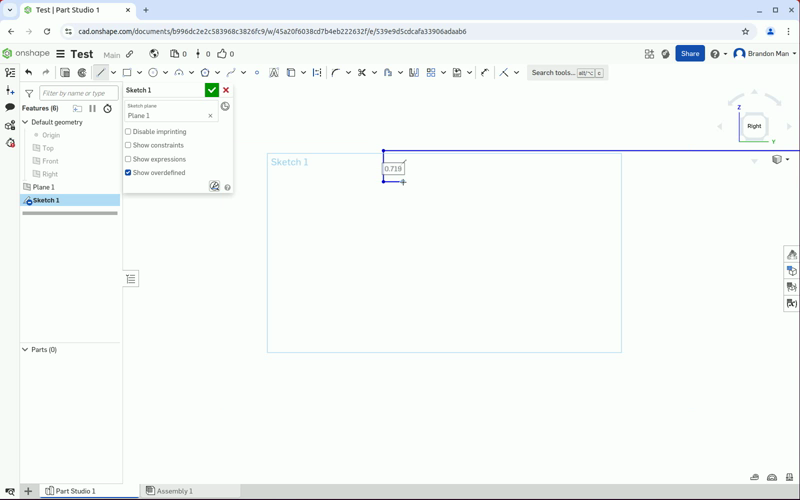
scroll(-6)
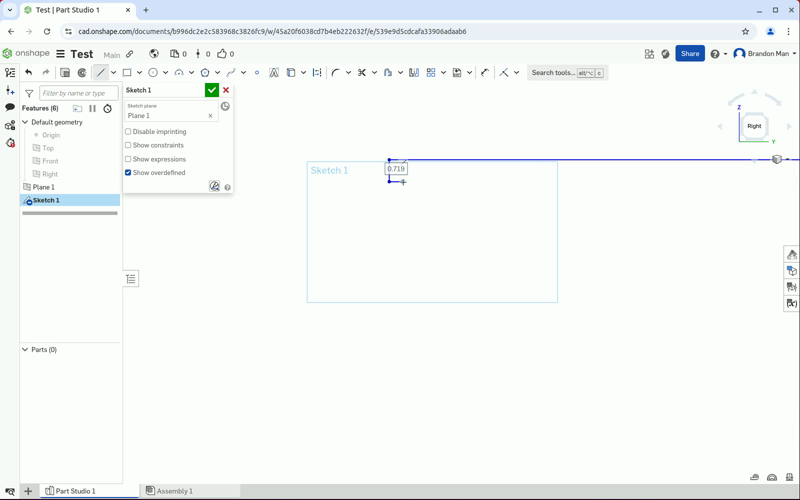
scroll(-6)
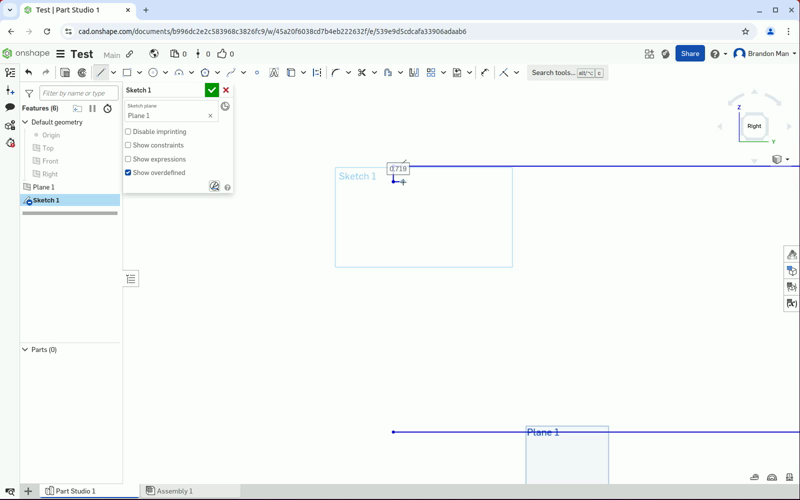
scroll(-6)
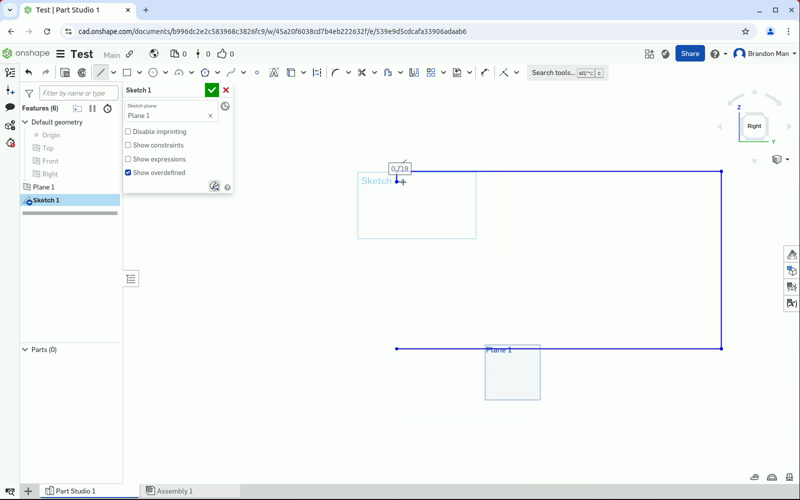
scroll(-6)
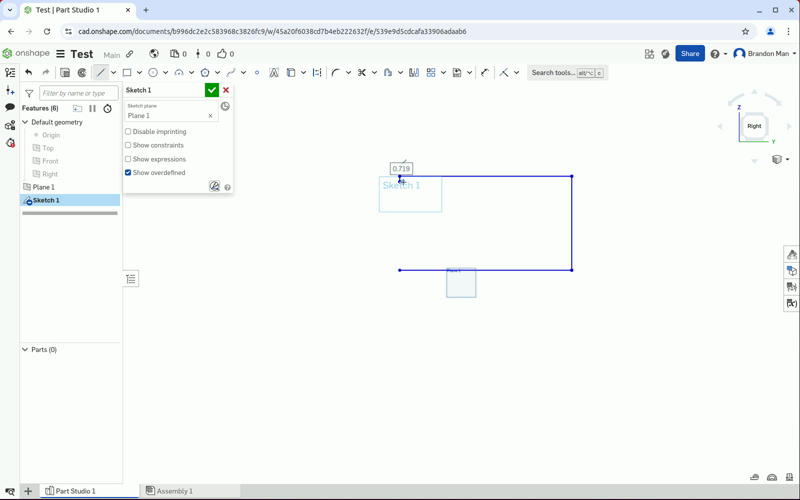
key_up(shift)
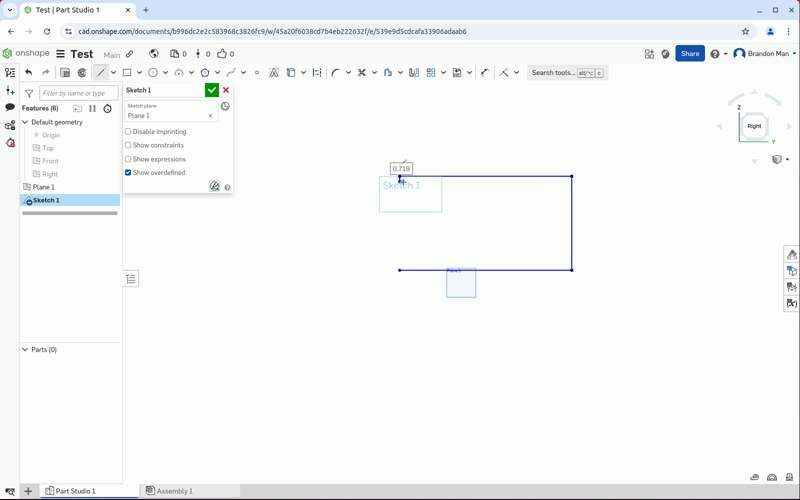
key_down(shift)
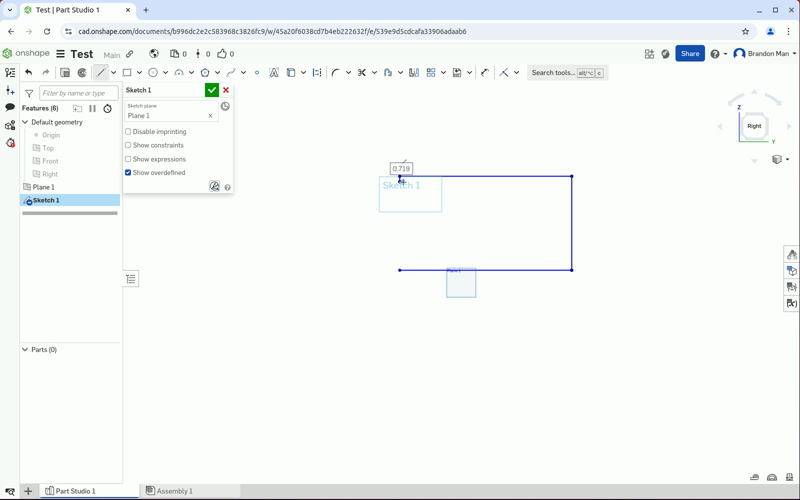
mouse_move(403, 266)
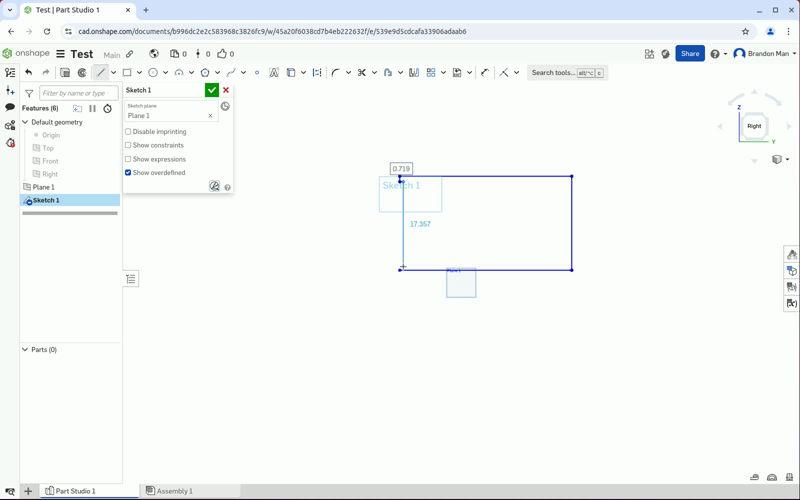
click(403, 266)
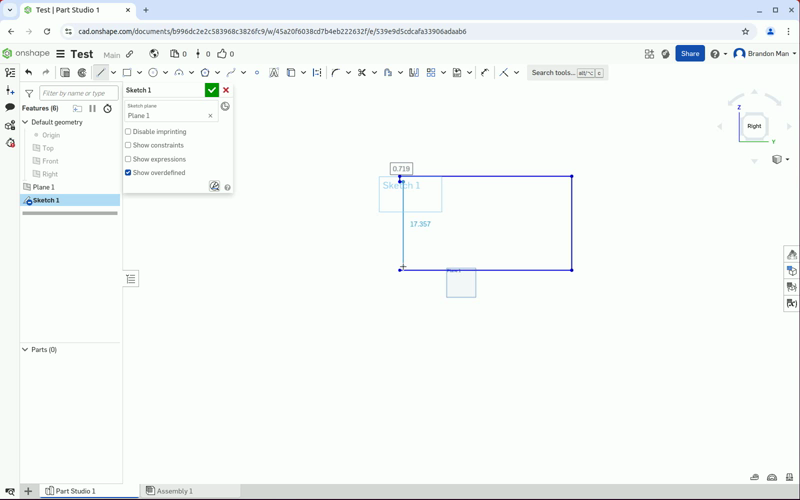
key_up(shift)
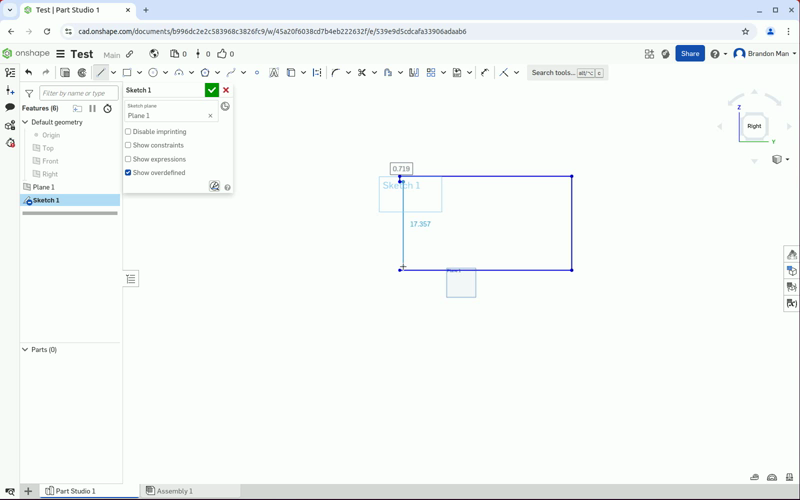
key_down(shift)
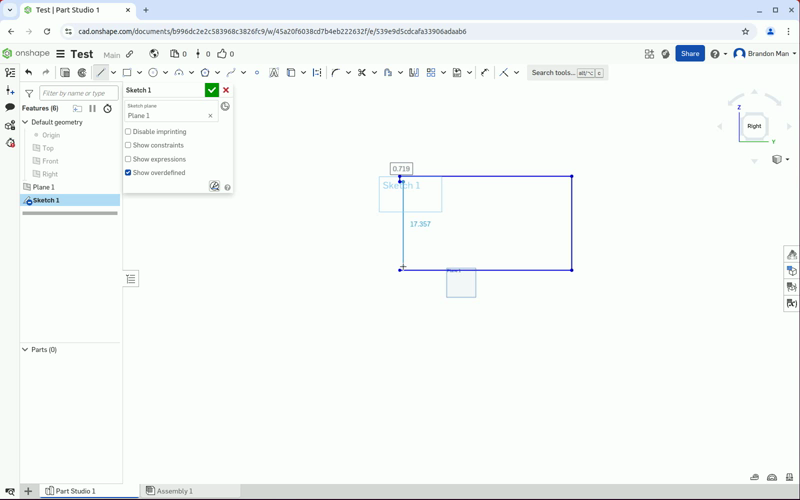
mouse_move(433, 266)
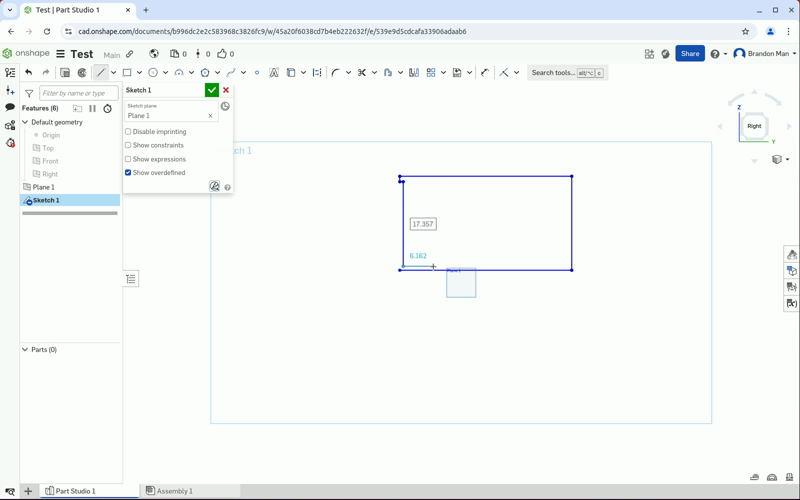
mouse_move(399, 266)
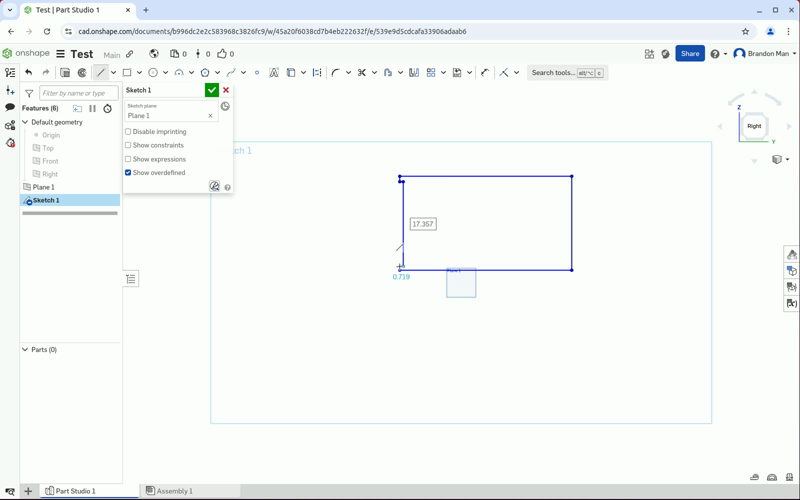
scroll(6)
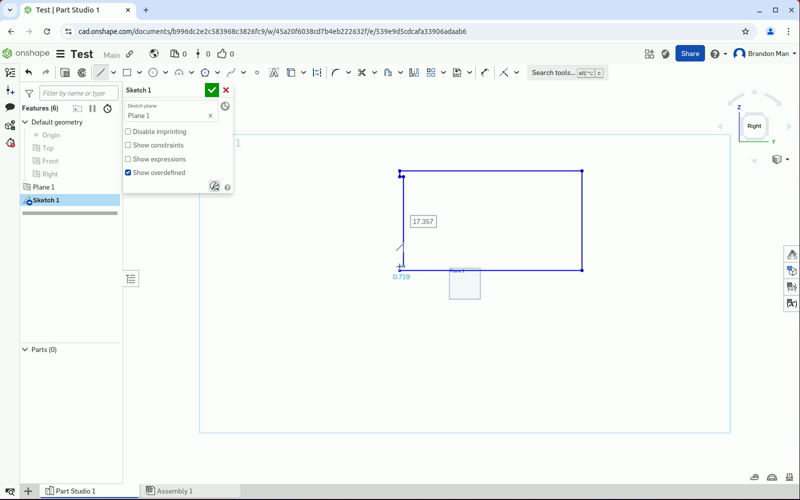
scroll(6)
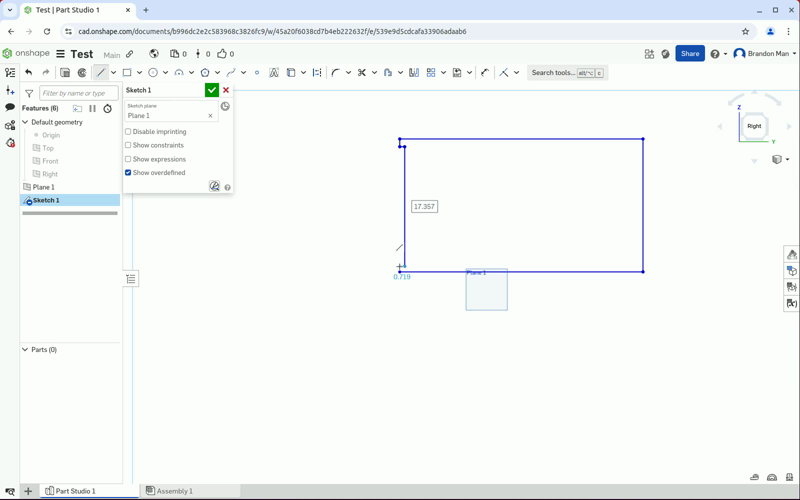
scroll(6)
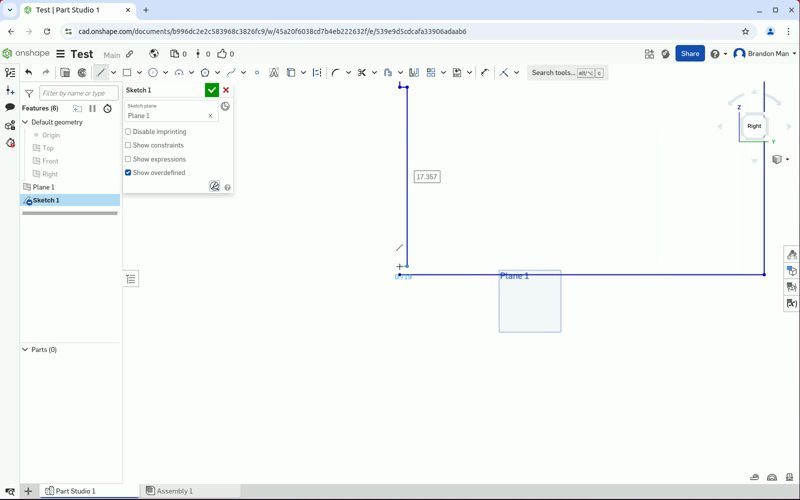
scroll(6)
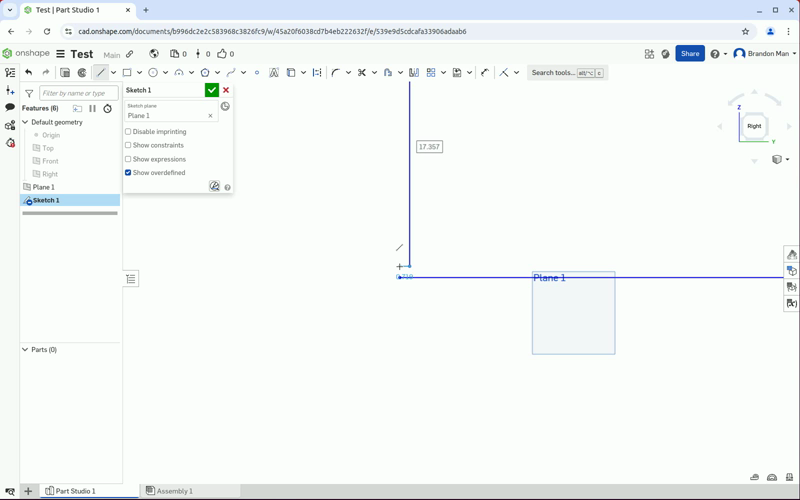
scroll(6)
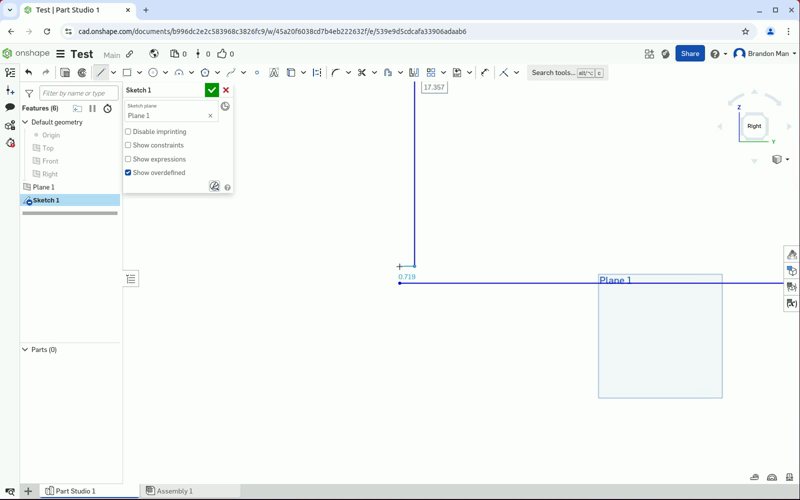
scroll(6)
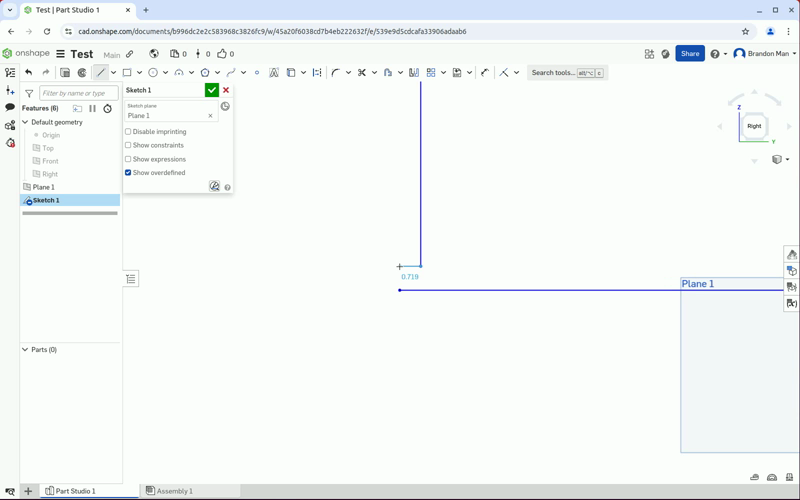
scroll(6)
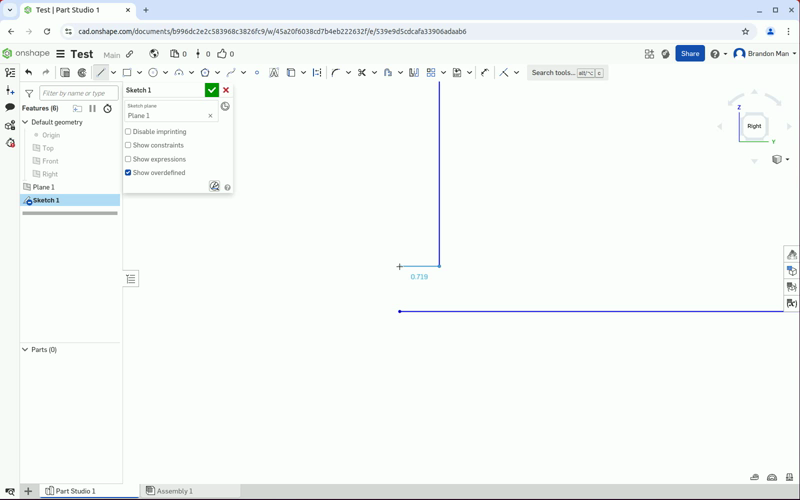
click(399, 266)
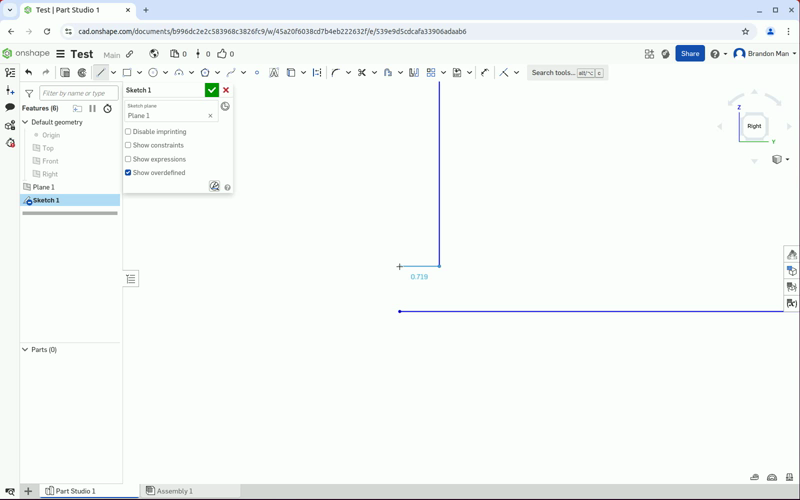
scroll(-6)
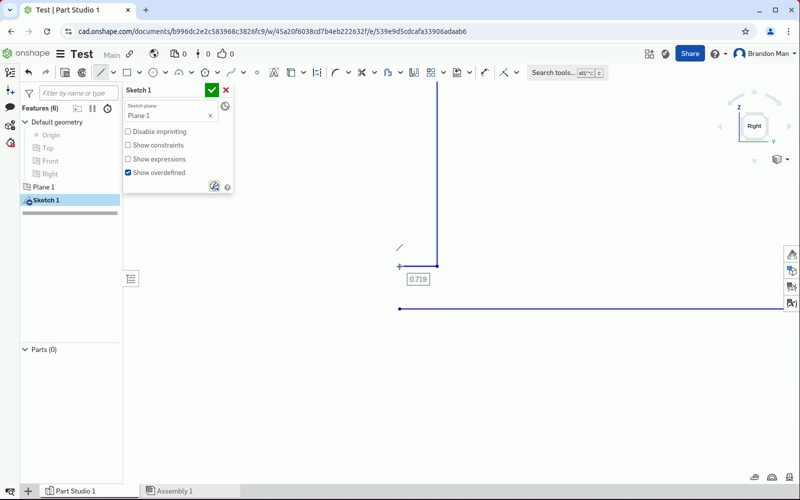
scroll(-6)
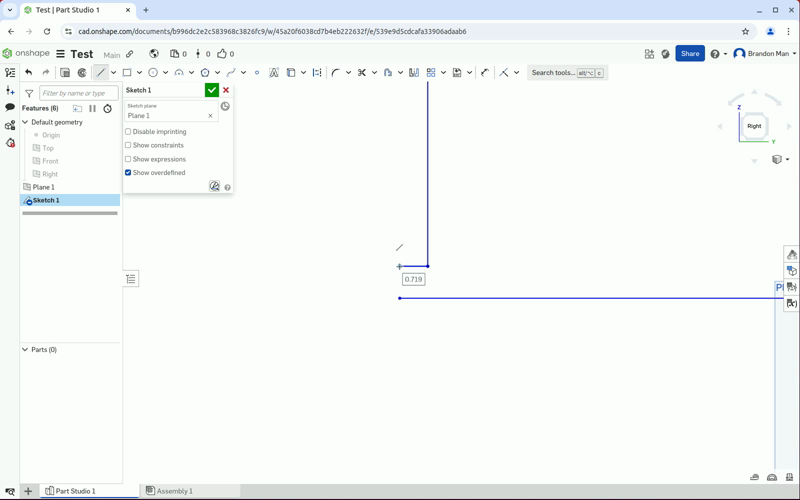
scroll(-6)
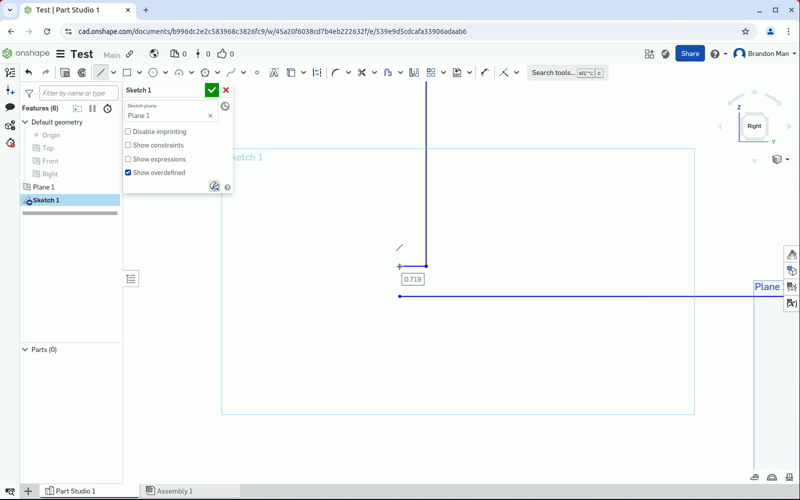
scroll(-6)
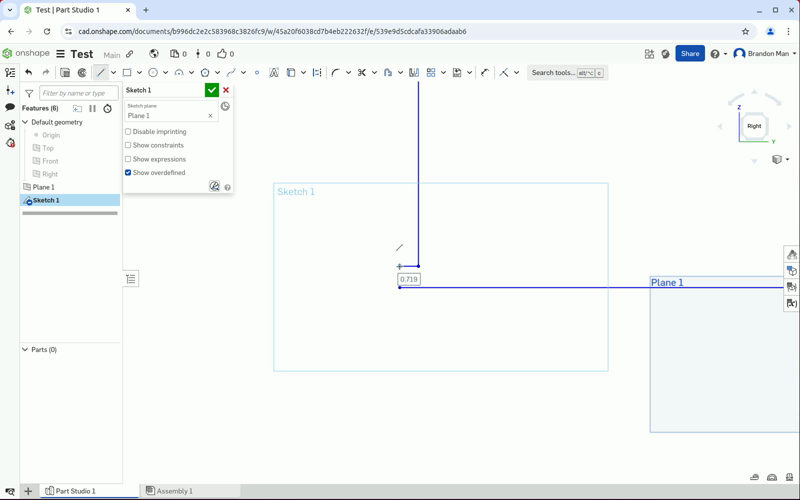
scroll(-6)
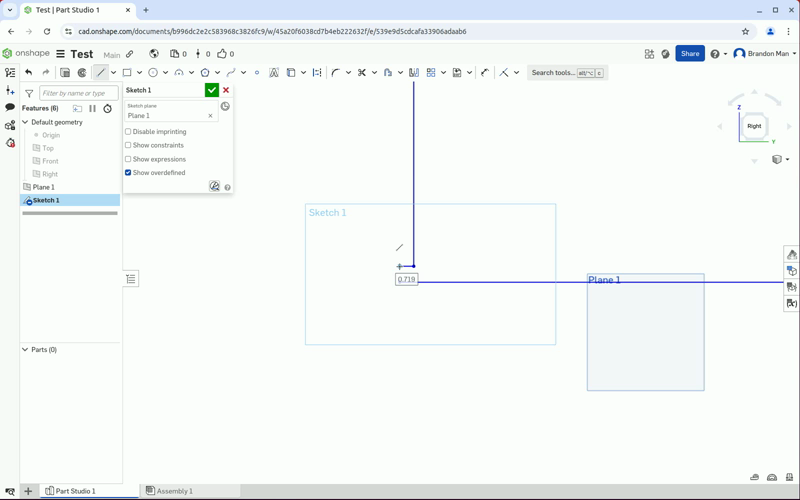
scroll(-6)
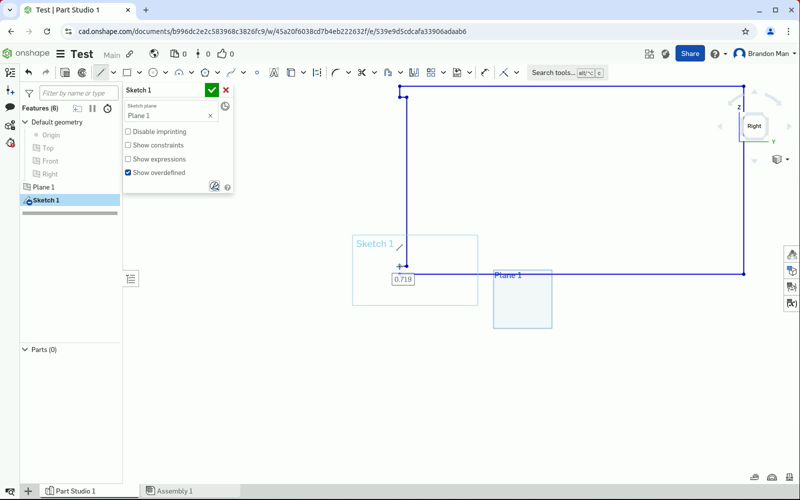
scroll(-6)
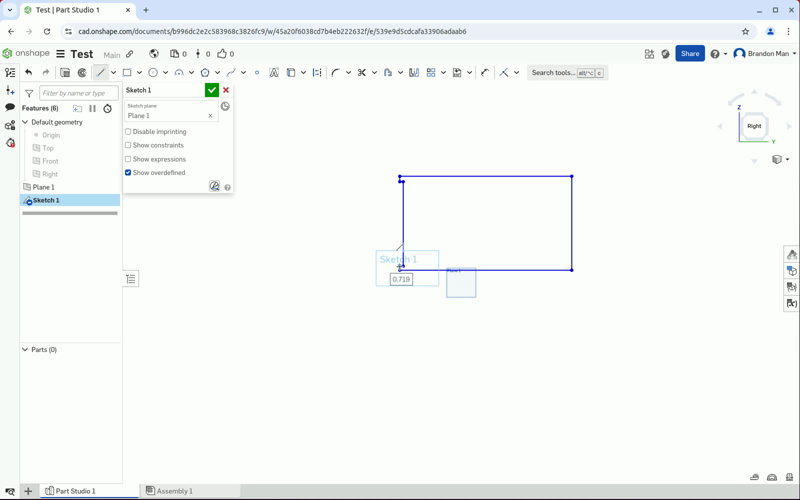
key_up(shift)
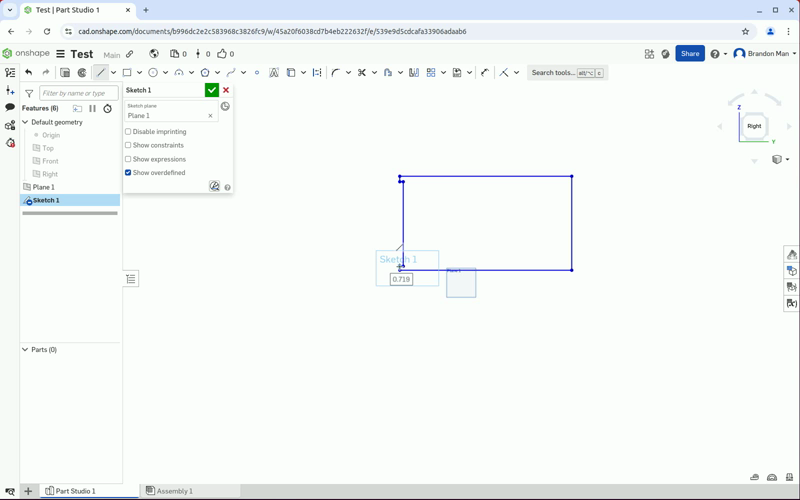
mouse_move(429, 266)
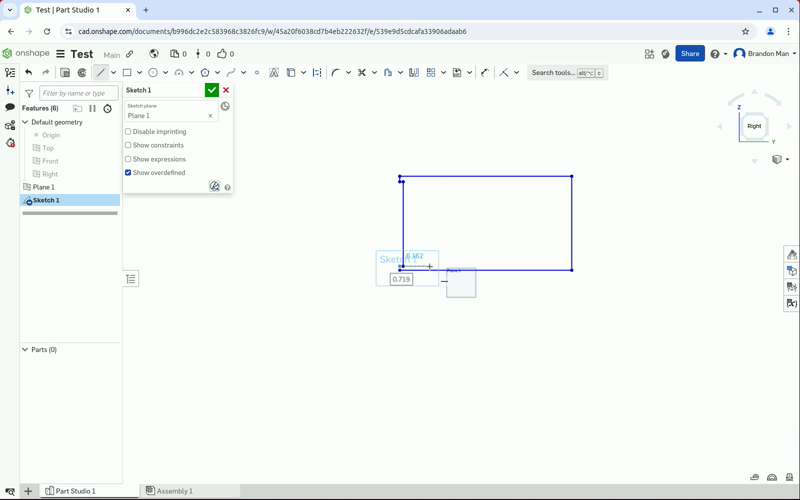
key_down(shift)
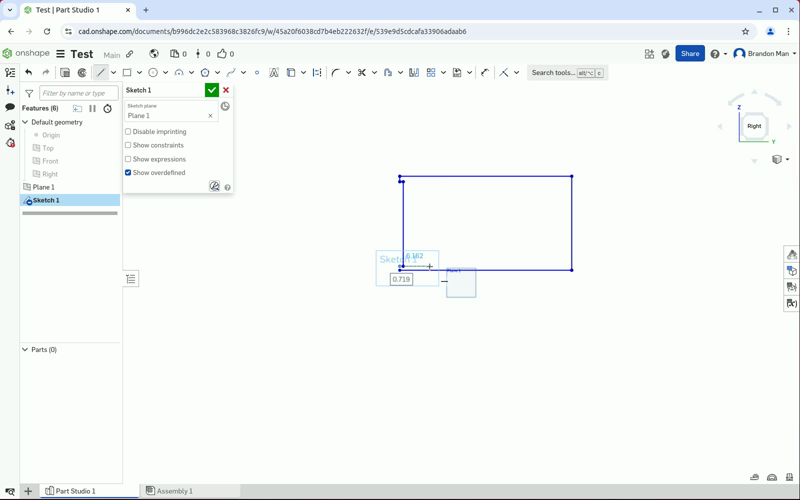
mouse_move(399, 270)
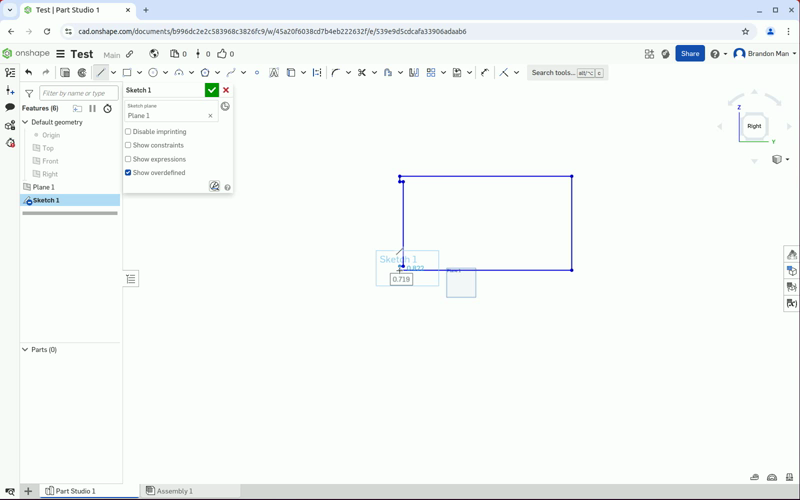
scroll(6)
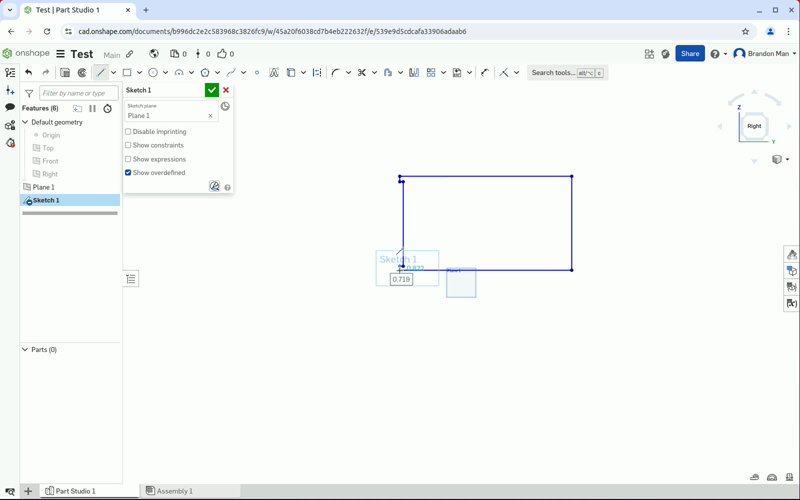
scroll(6)
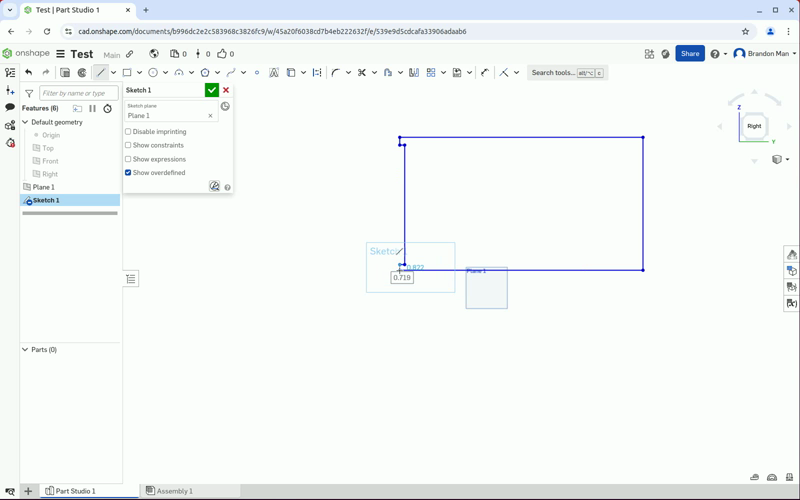
scroll(6)
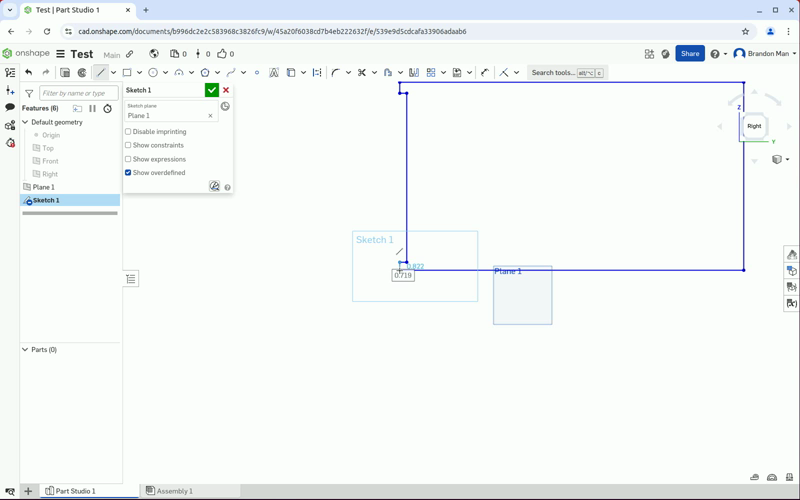
scroll(6)
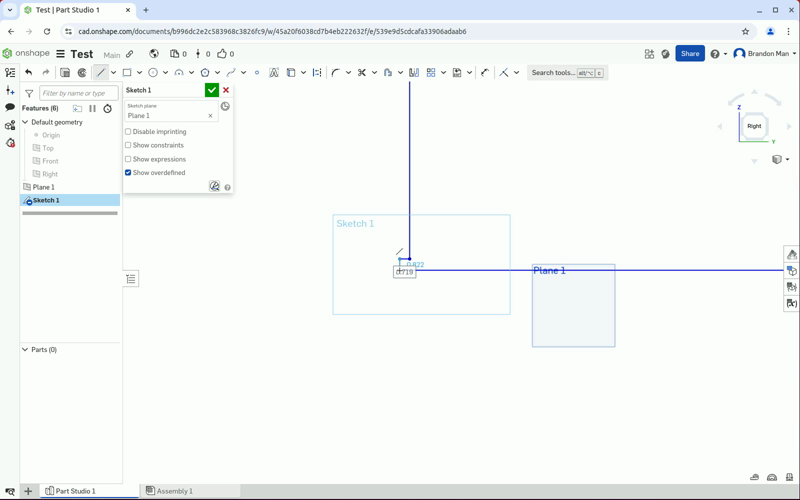
scroll(6)
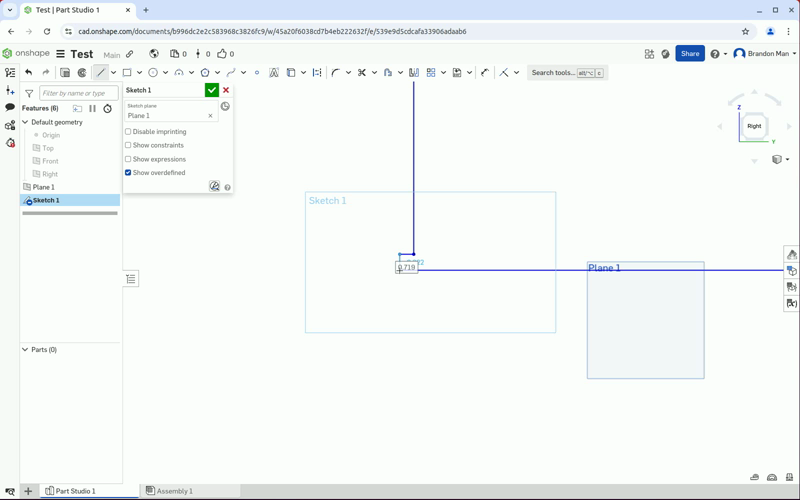
scroll(6)
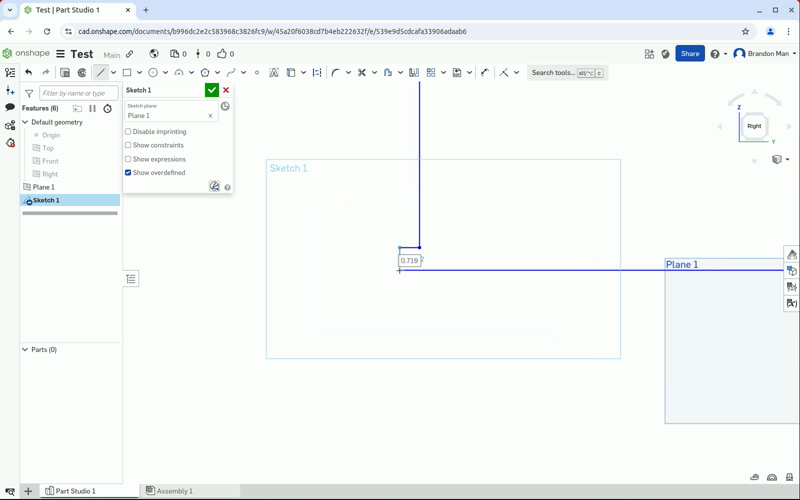
scroll(6)
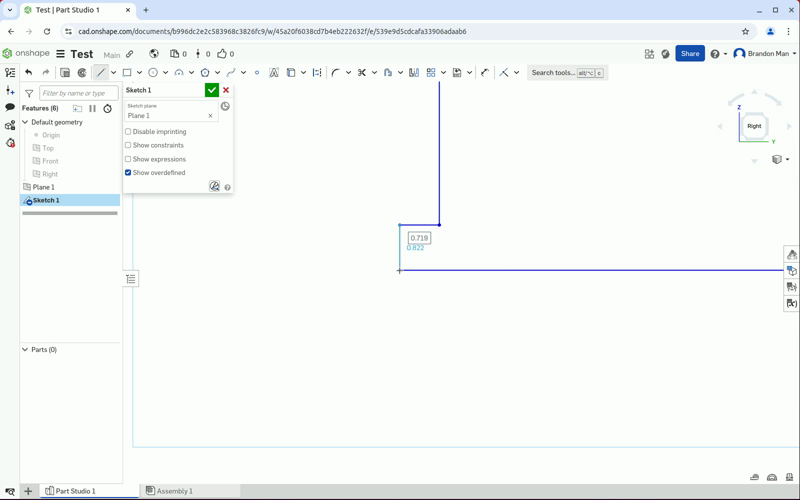
key_up(shift)
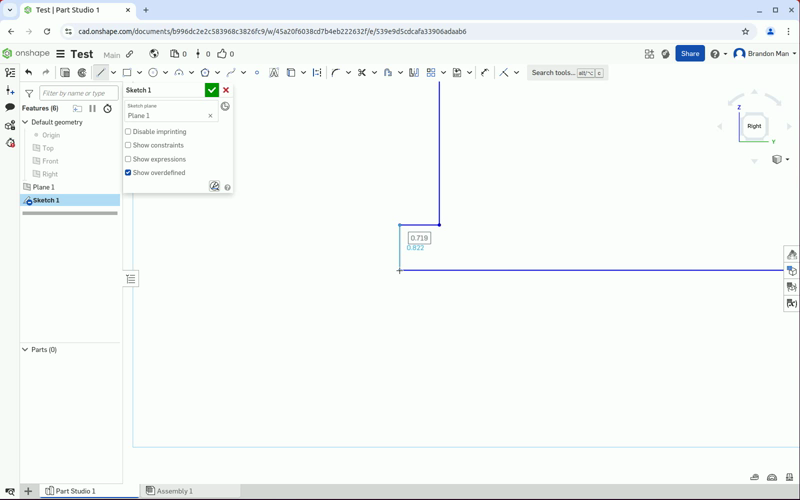
click(399, 270)
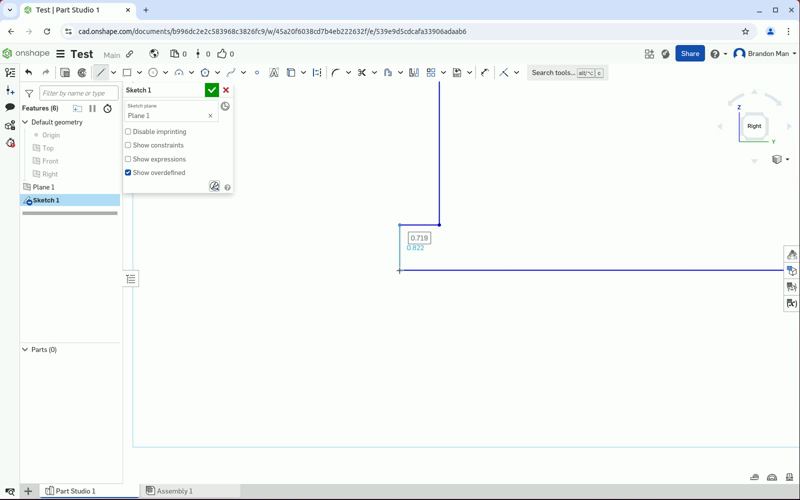
scroll(-6)
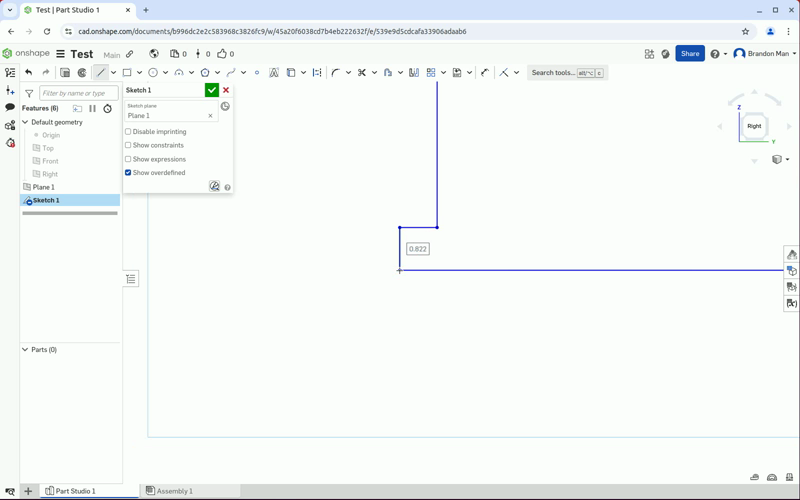
scroll(-6)
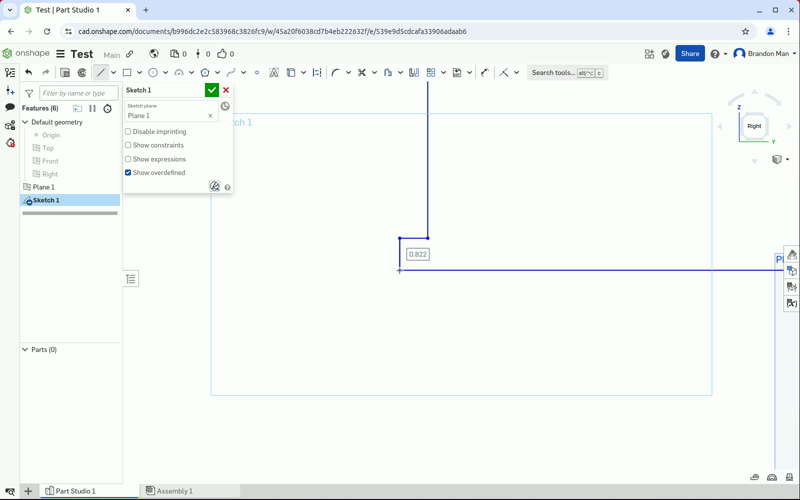
scroll(-6)
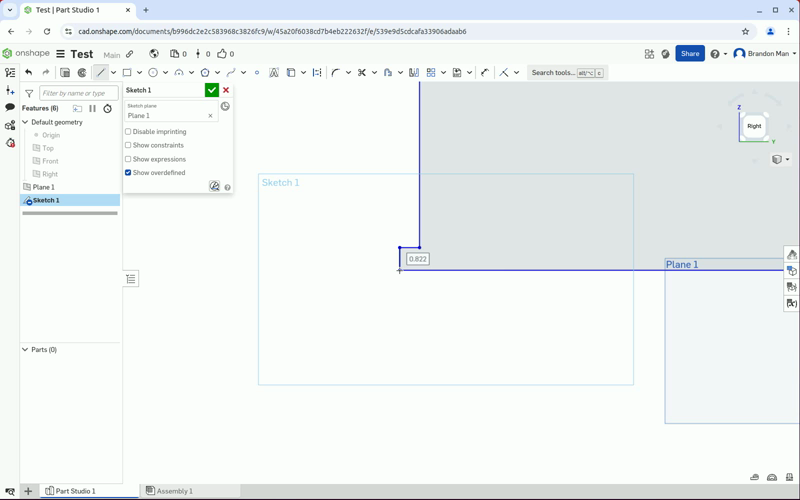
scroll(-6)
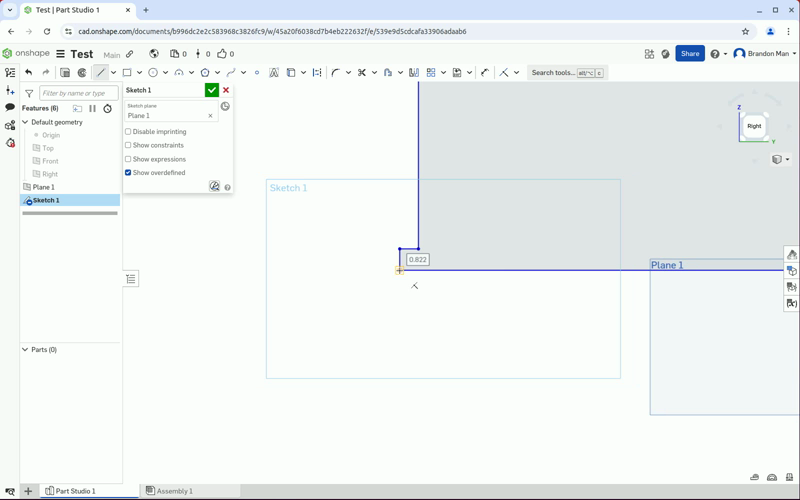
scroll(-6)
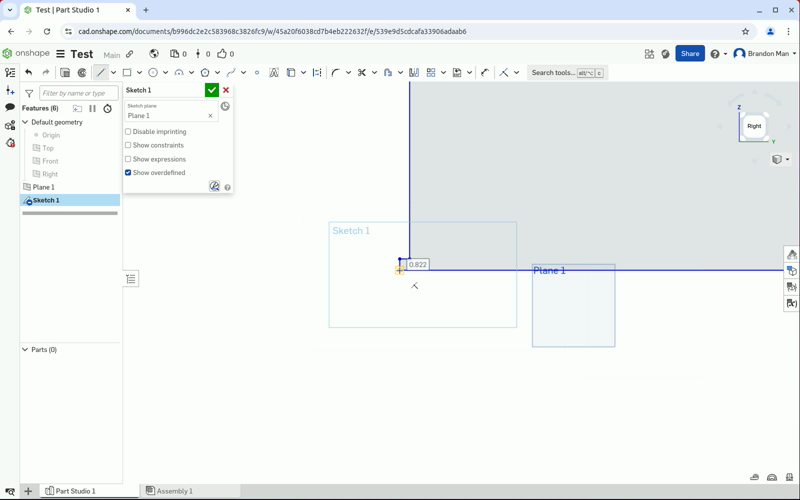
scroll(-6)
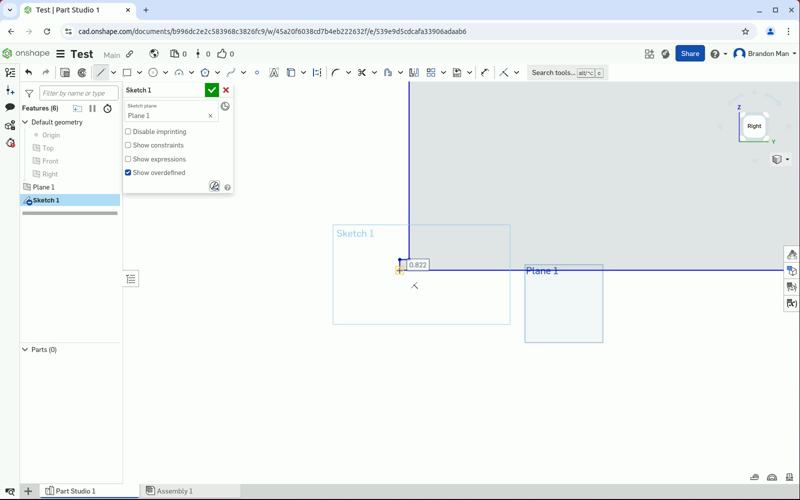
scroll(-6)
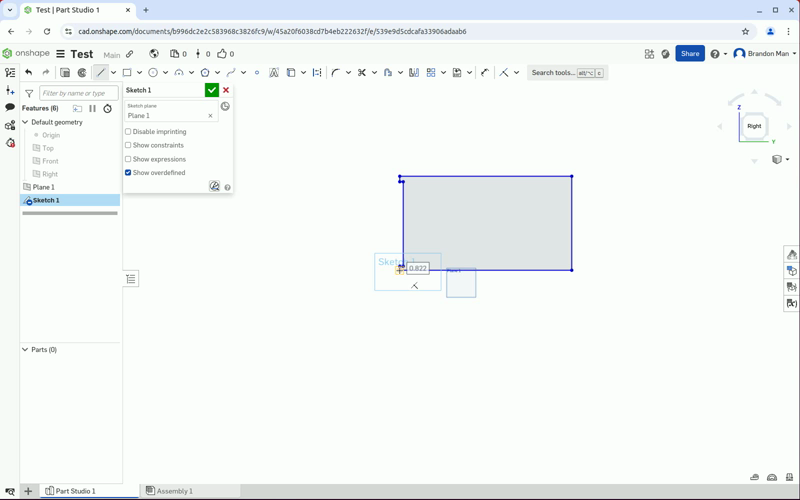
key(esc)
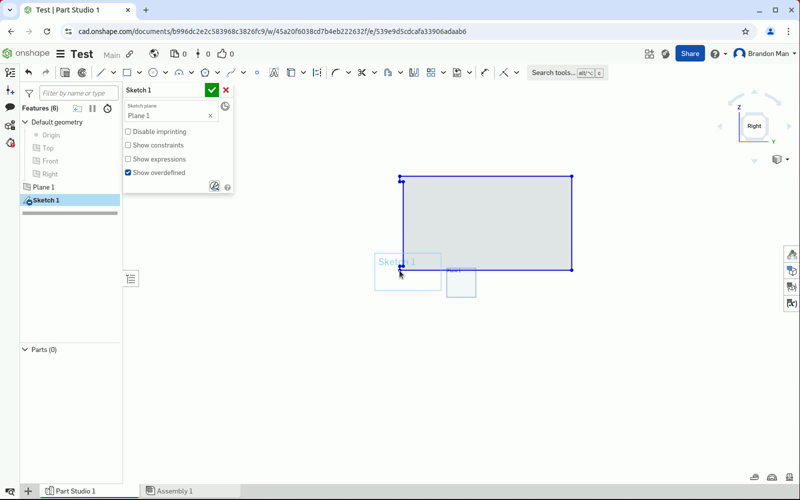
mouse_move(450, 239)
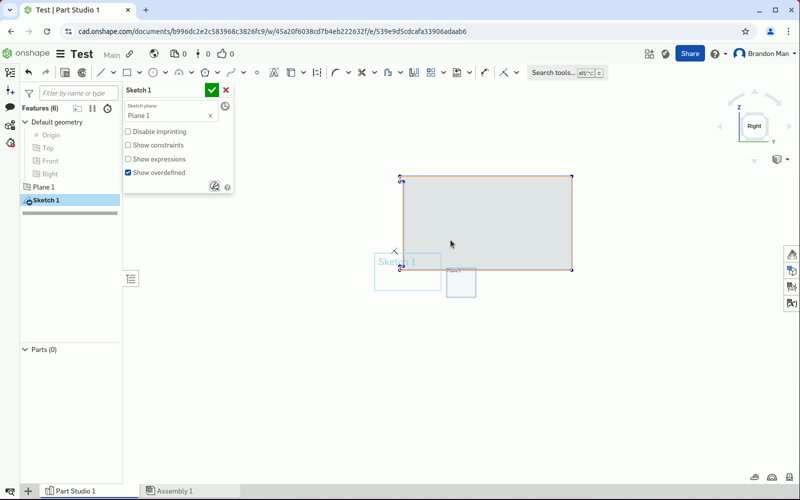
click(450, 239)
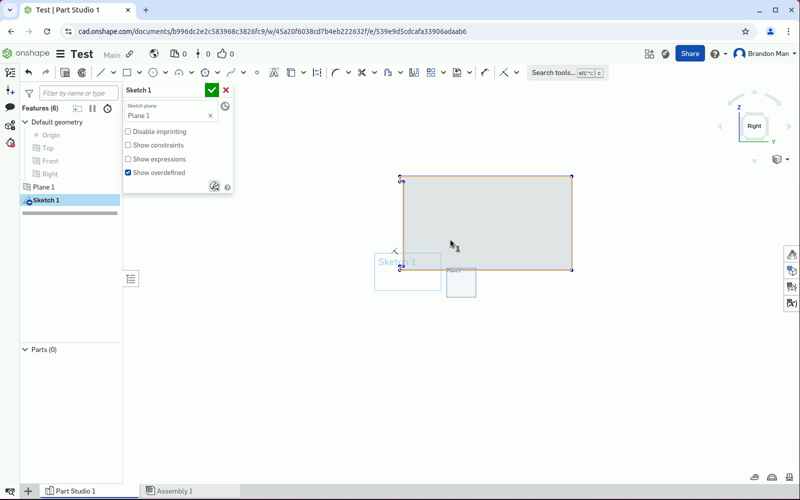
mouse_move(73, 352)
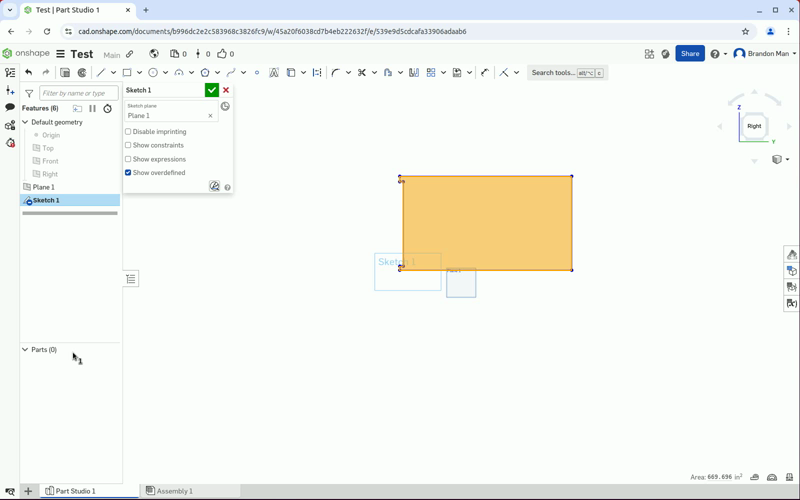
key(shift+y)
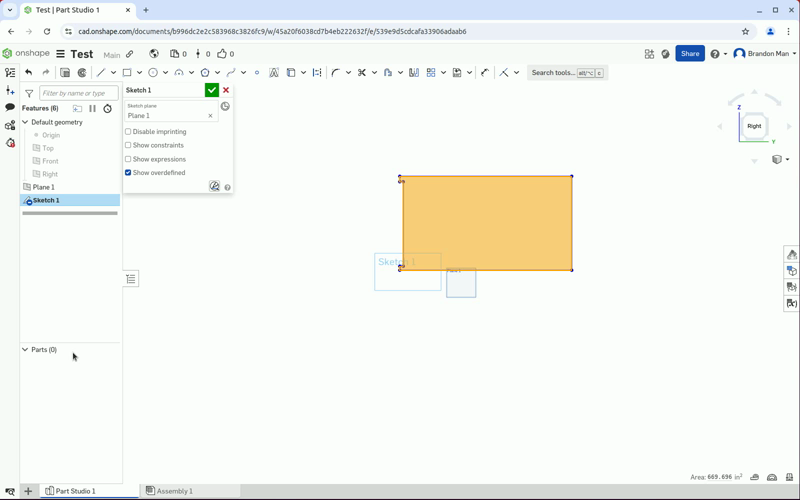
key(shift+e)
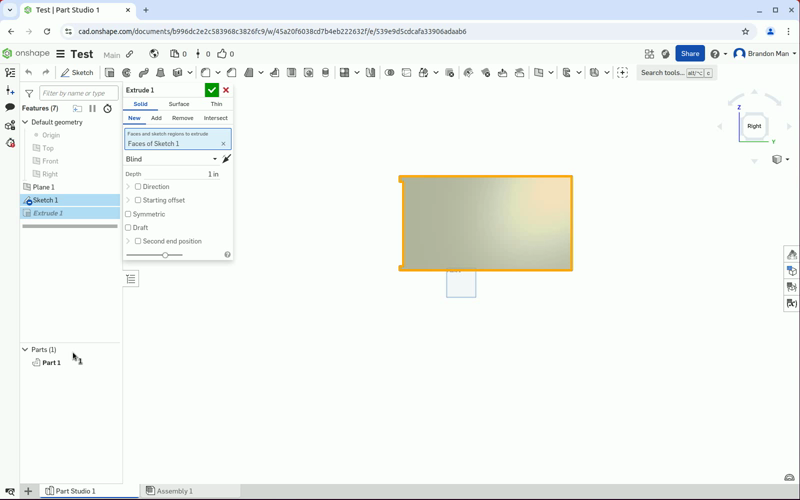
mouse_move(143, 106)
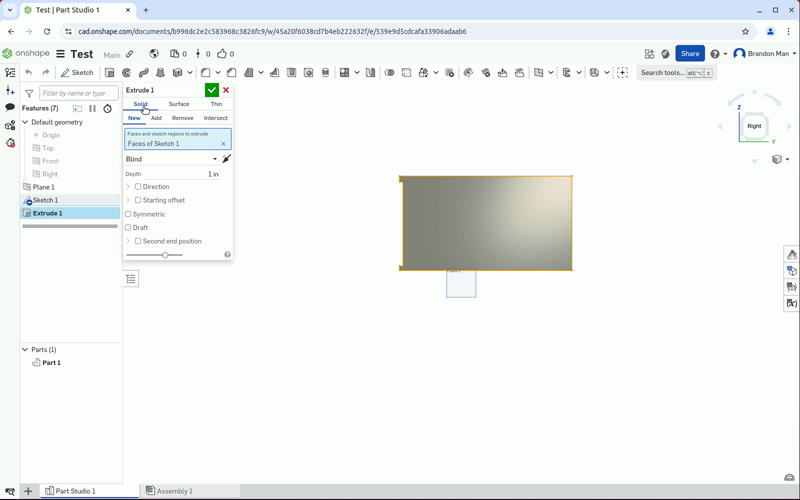
click(143, 106)
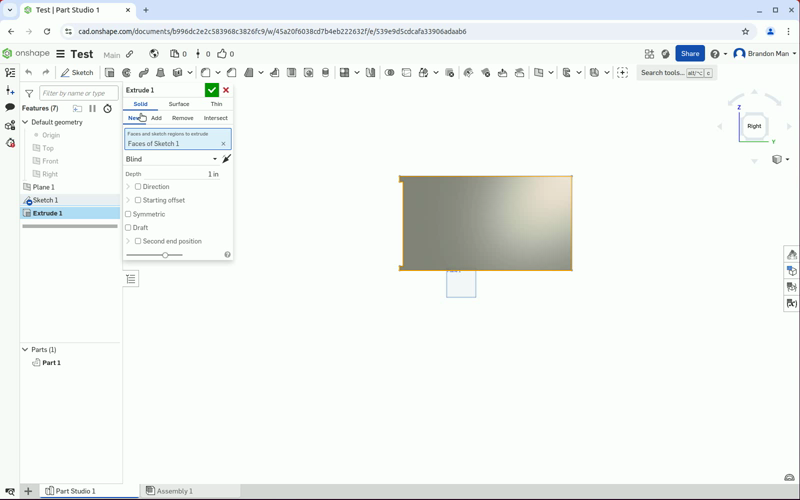
mouse_move(137, 120)
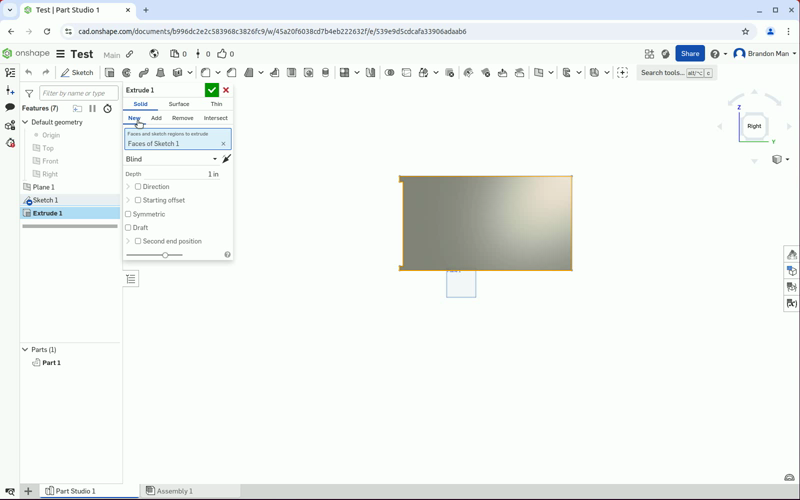
click(137, 120)
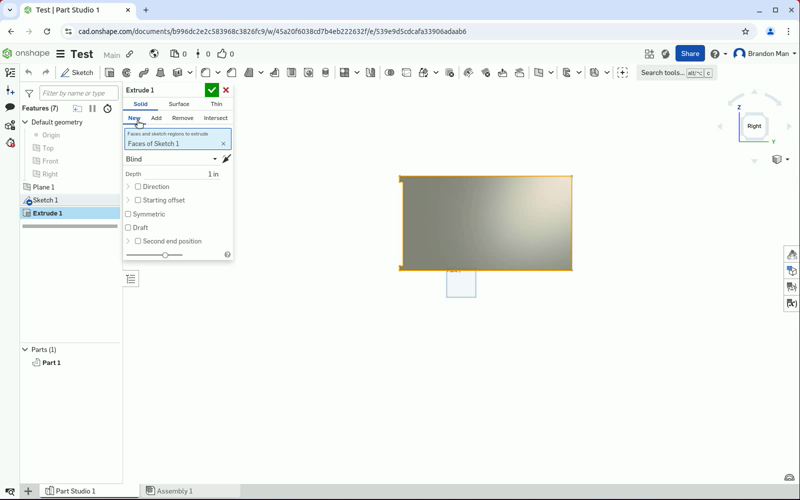
key(tab, 4)
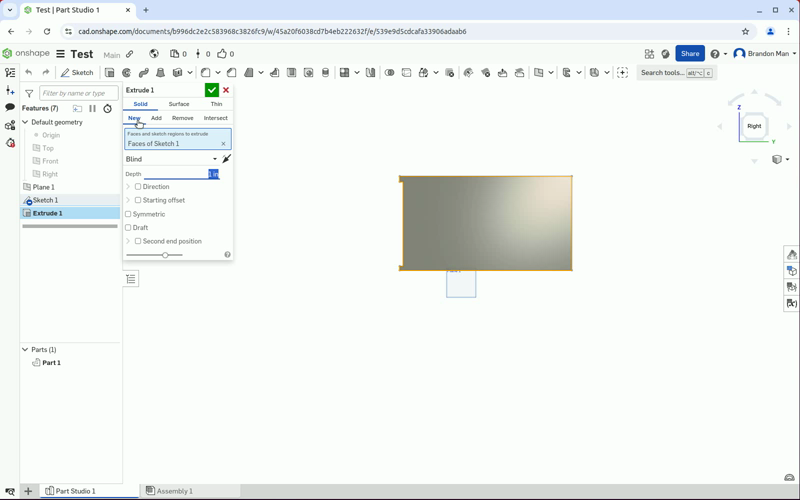
text(-0.241)
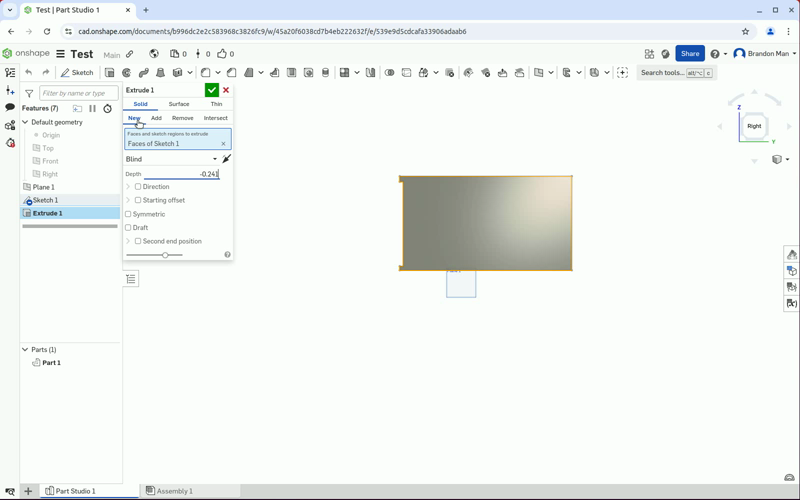
key(enter)
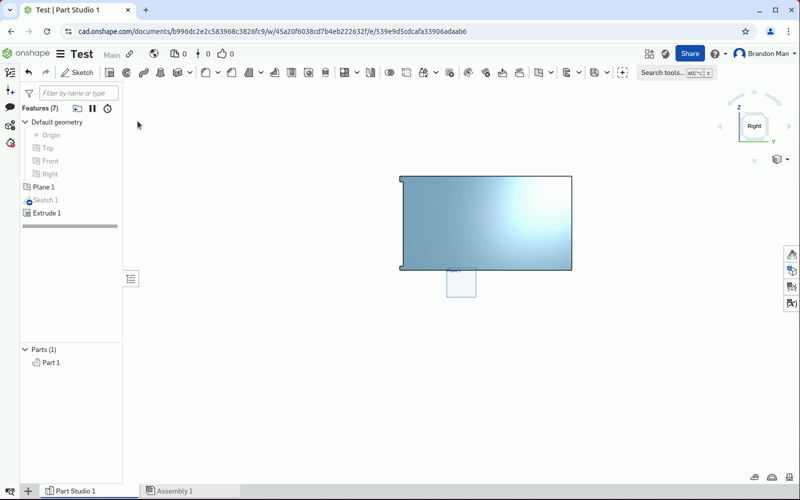
key(shift+h)
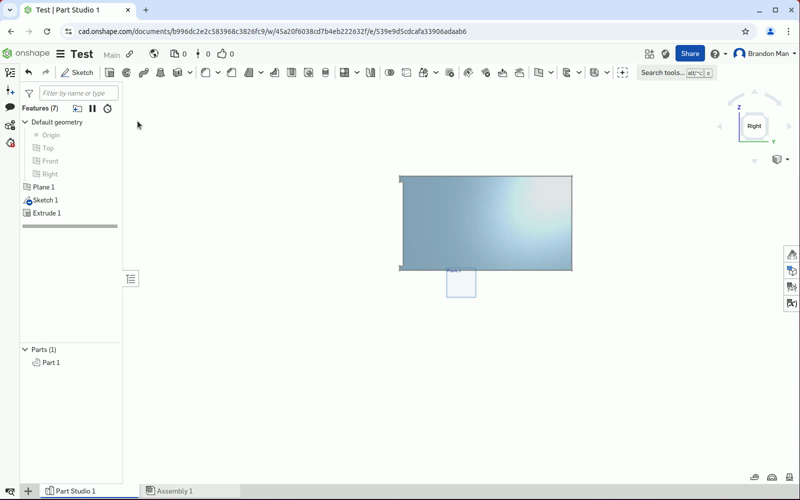
key(shift+h)
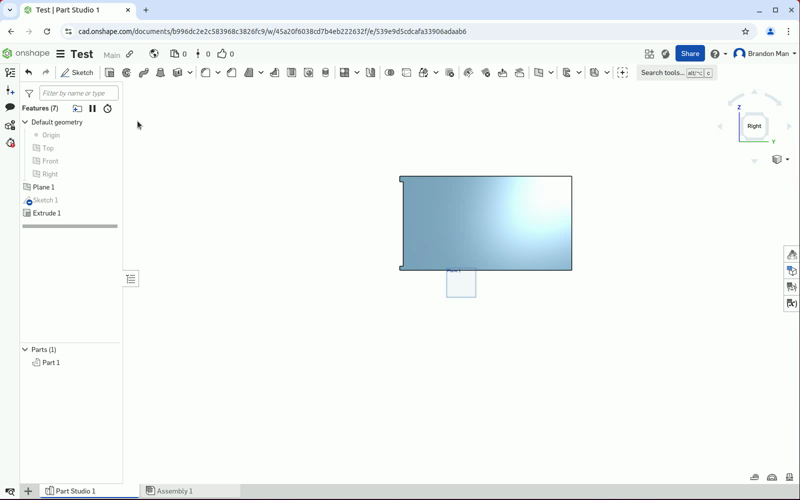
mouse_move(73, 189)
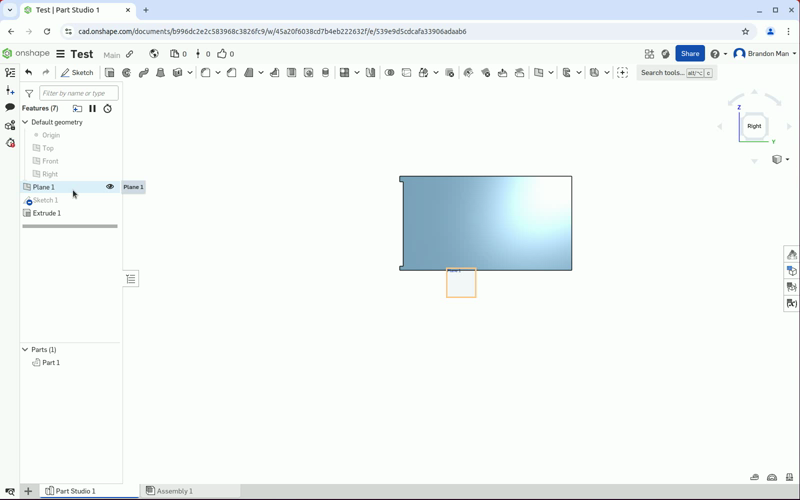
click(73, 189)
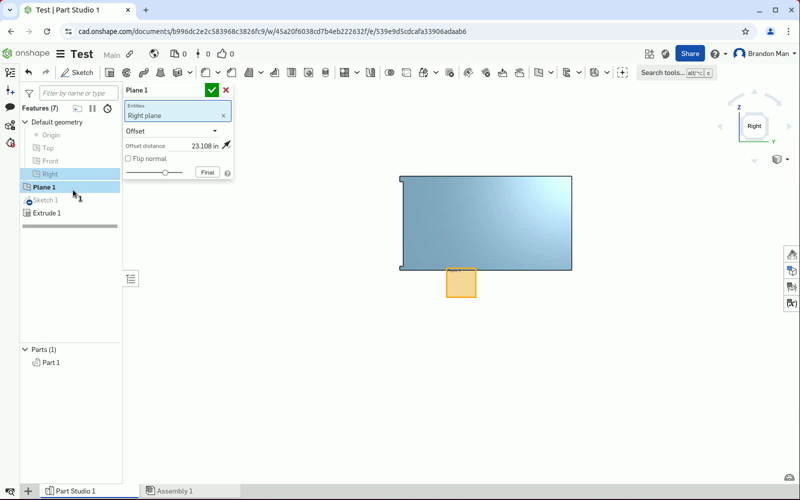
mouse_move(229, 92)
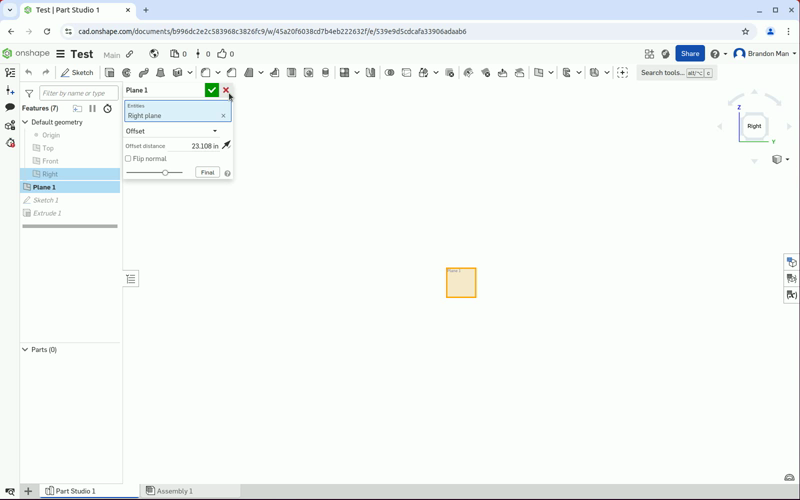
click(229, 92)
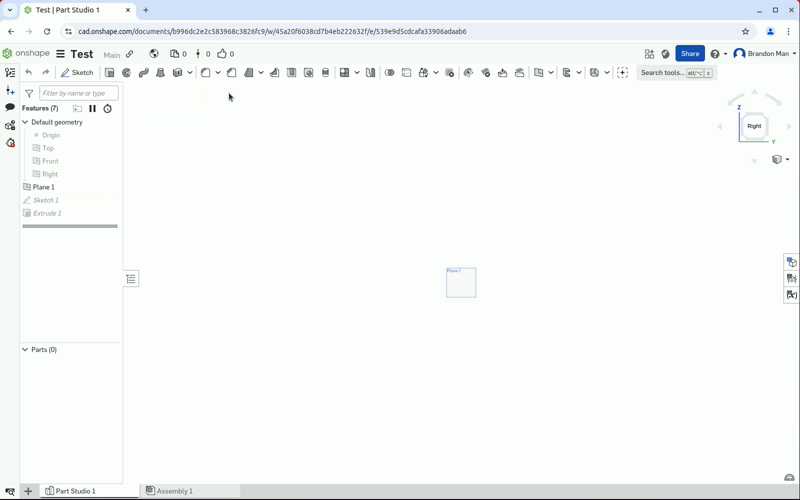
key(shift+s)
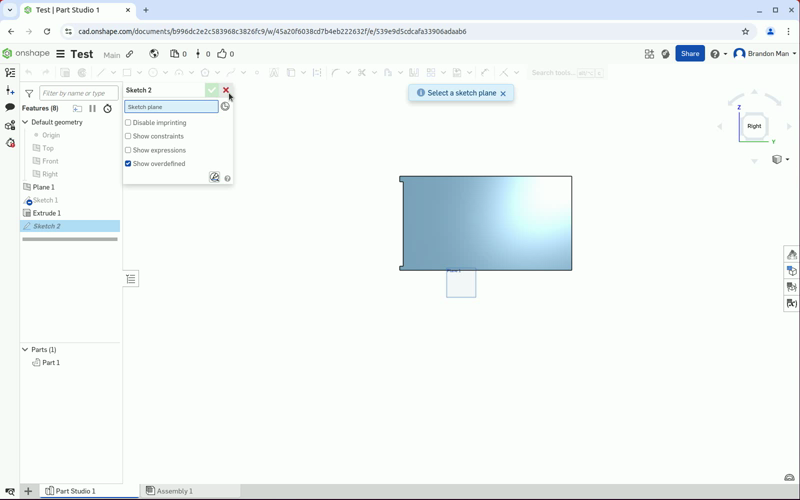
mouse_move(73, 189)
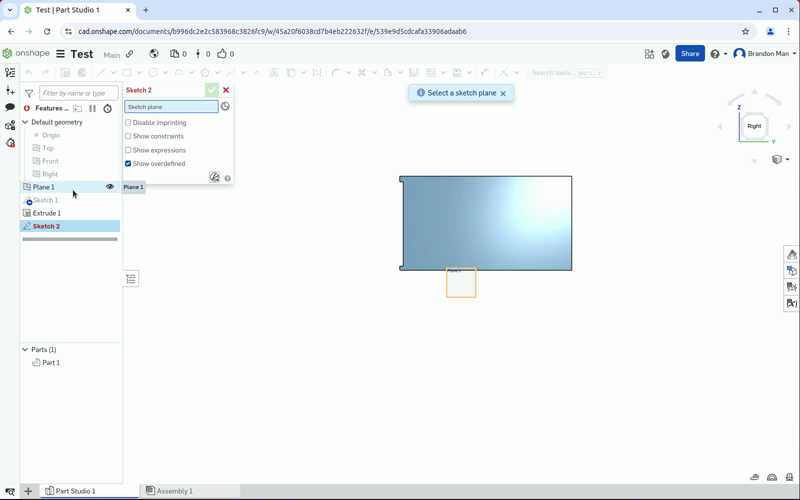
click(73, 189)
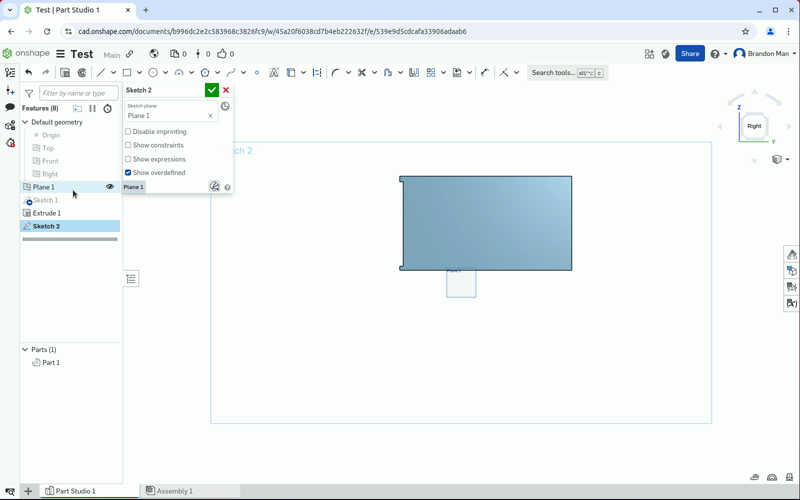
mouse_move(73, 352)
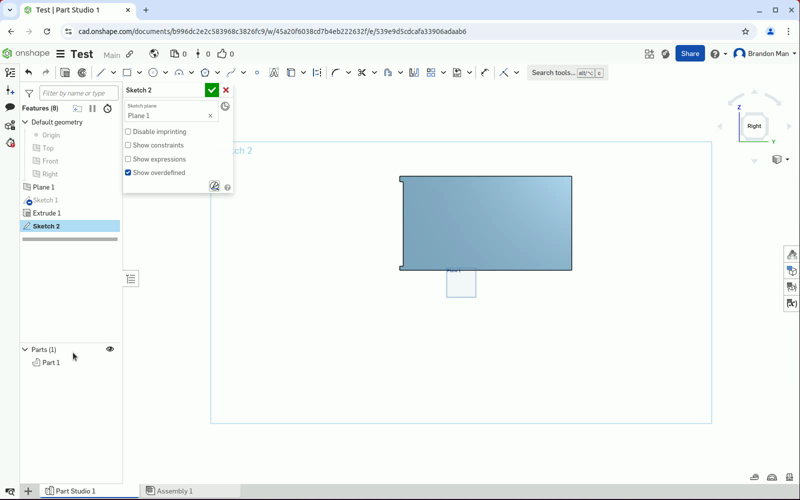
key(y)
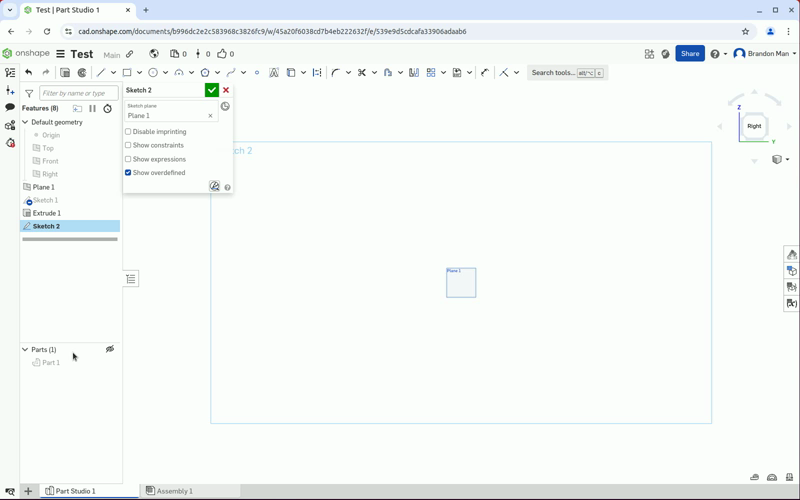
key(l)
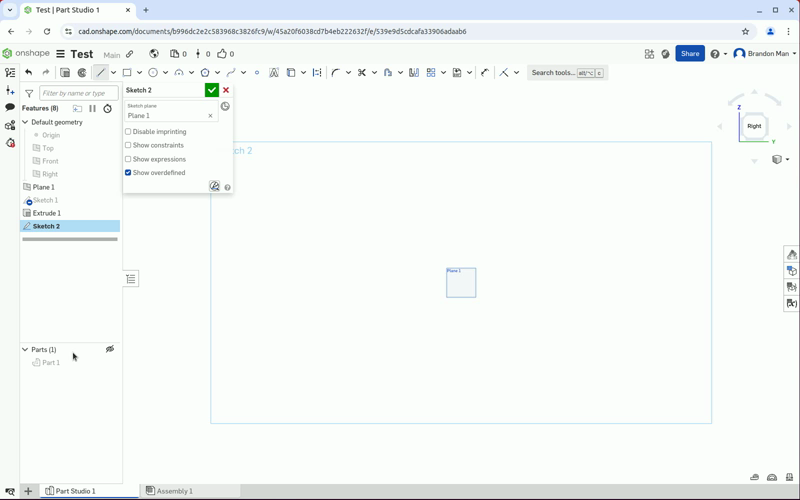
key_down(shift)
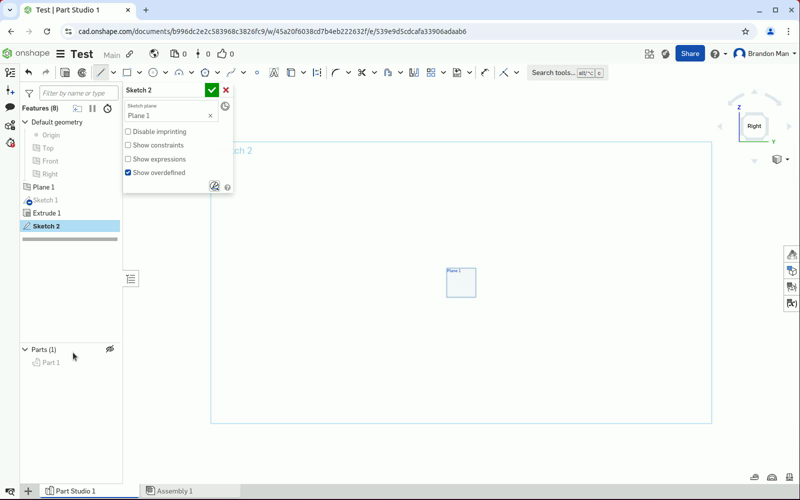
mouse_move(399, 265)
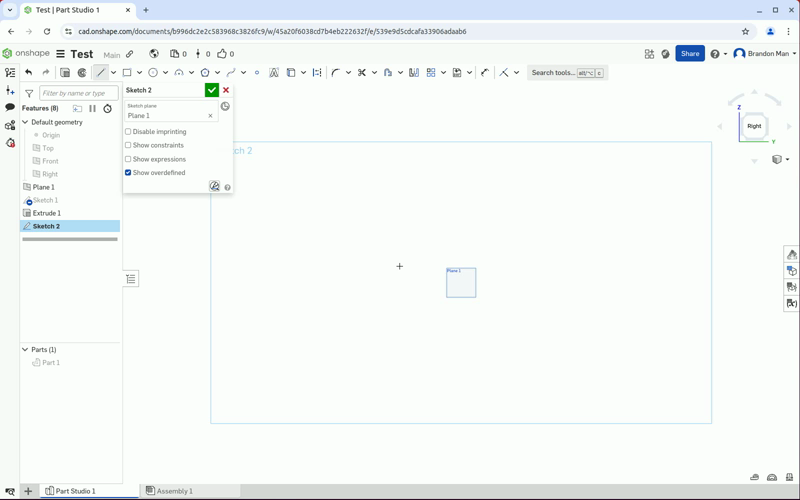
click(399, 265)
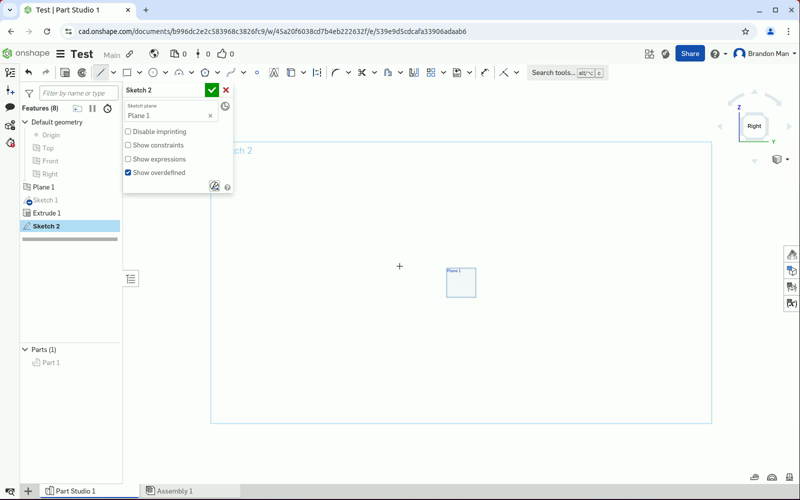
key_up(shift)
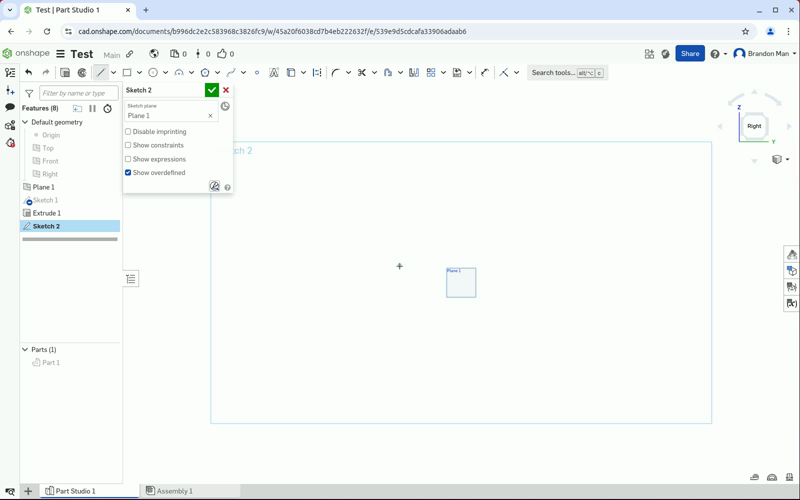
key_down(shift)
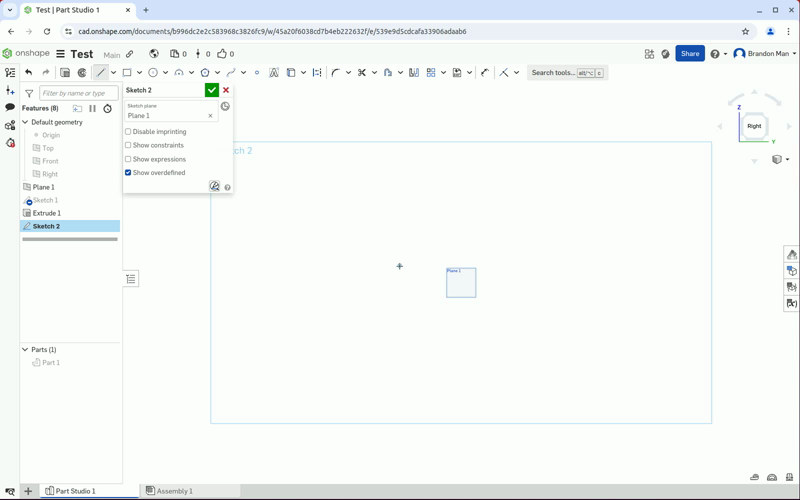
mouse_move(429, 265)
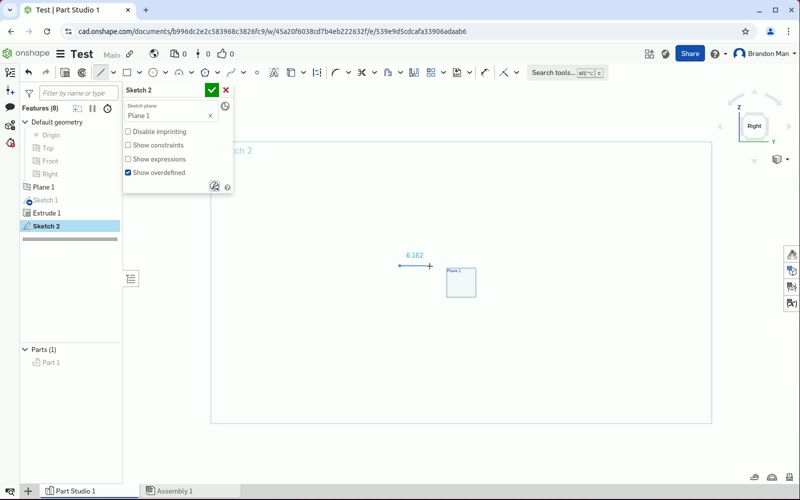
mouse_move(403, 265)
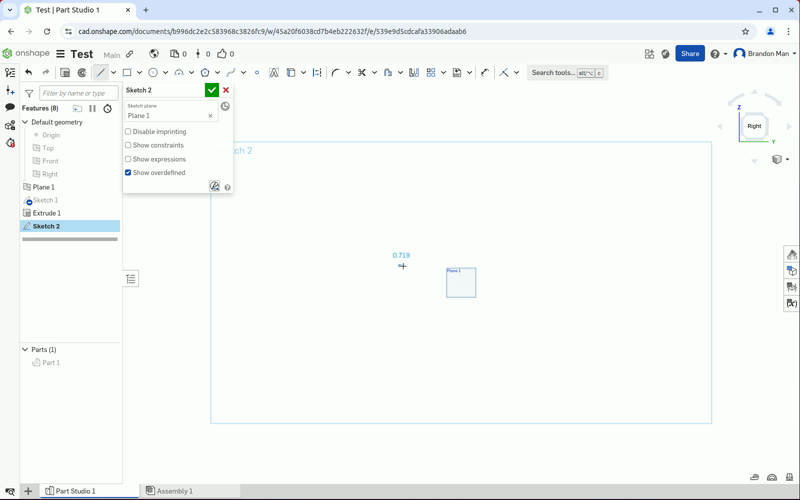
scroll(6)
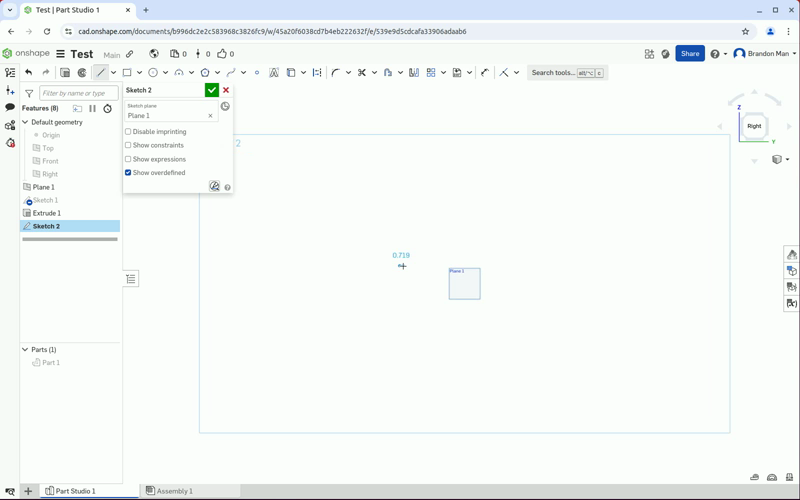
scroll(6)
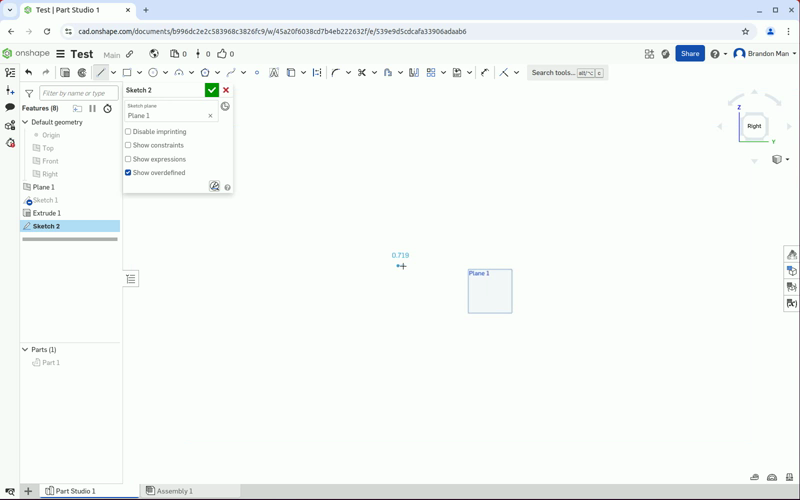
scroll(6)
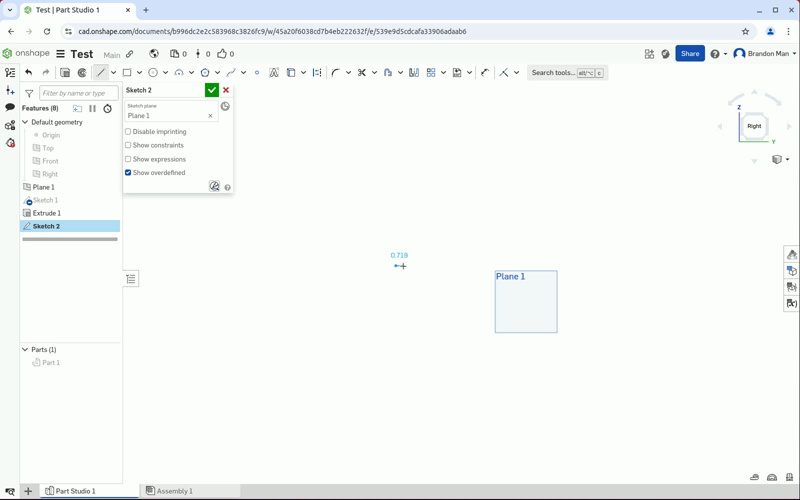
scroll(6)
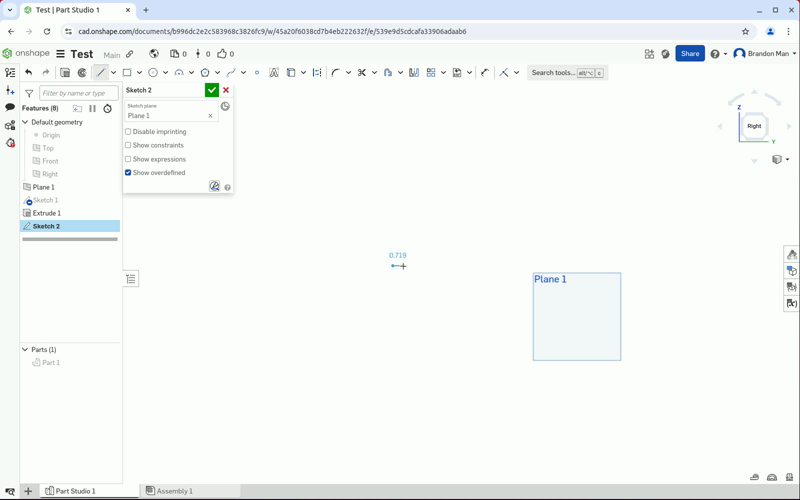
scroll(6)
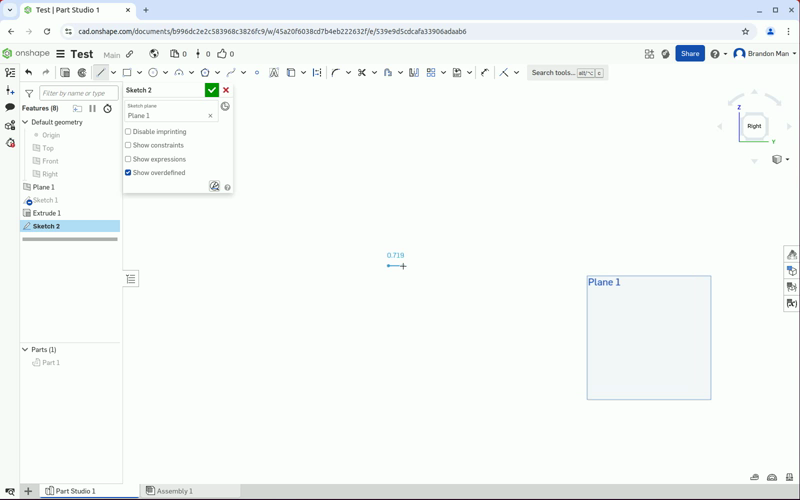
scroll(6)
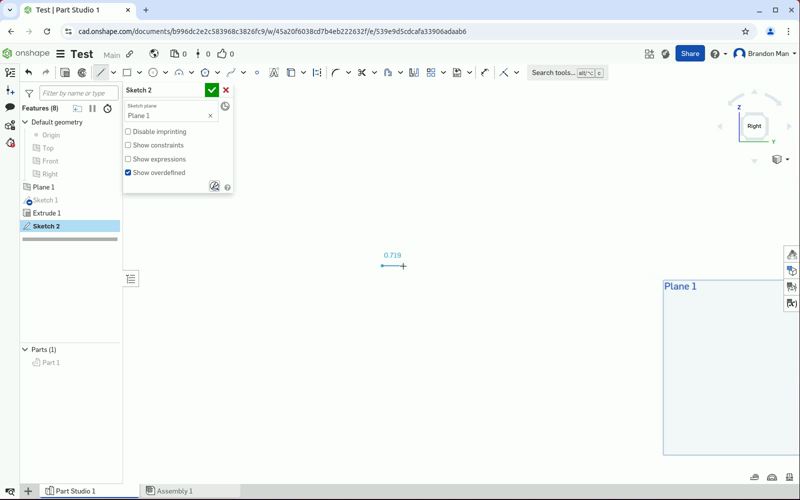
scroll(6)
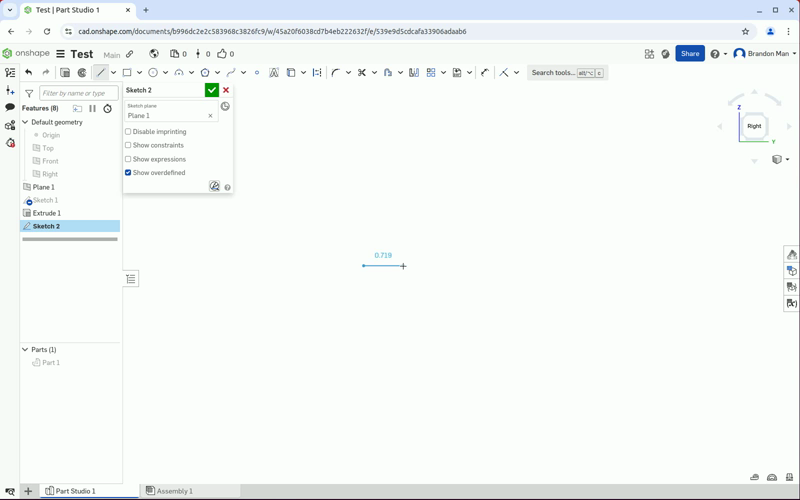
click(403, 265)
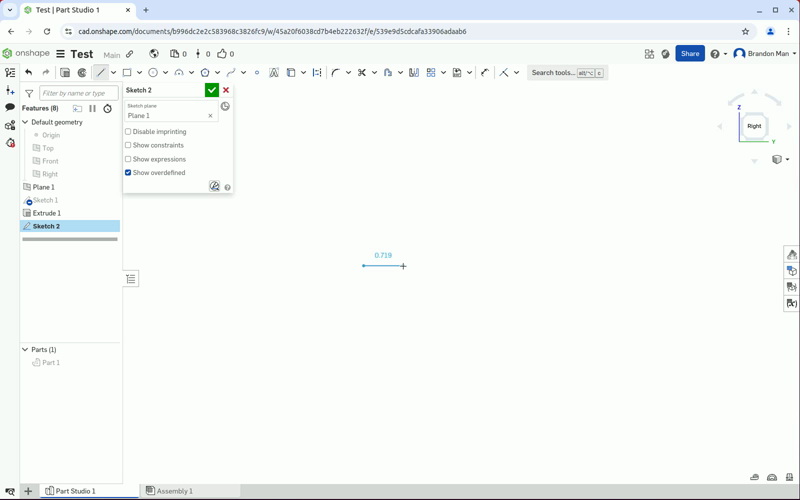
scroll(-6)
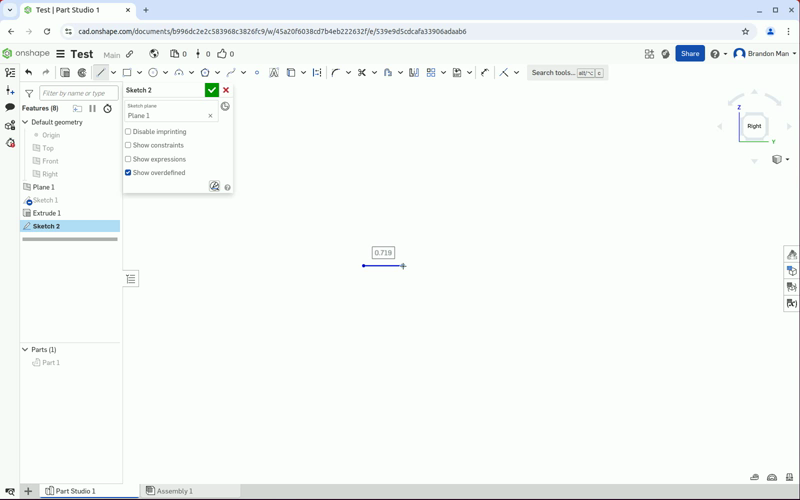
scroll(-6)
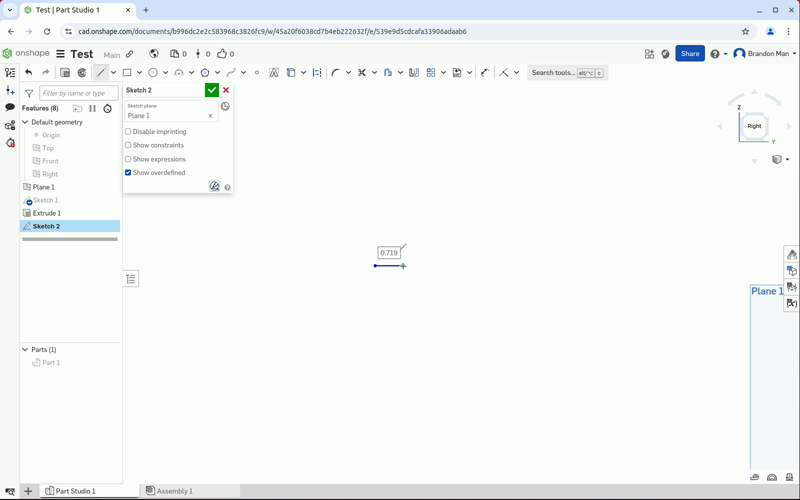
scroll(-6)
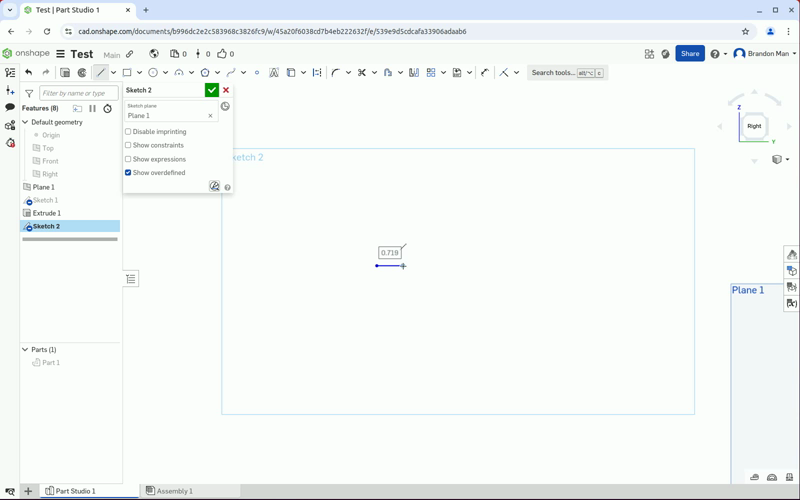
scroll(-6)
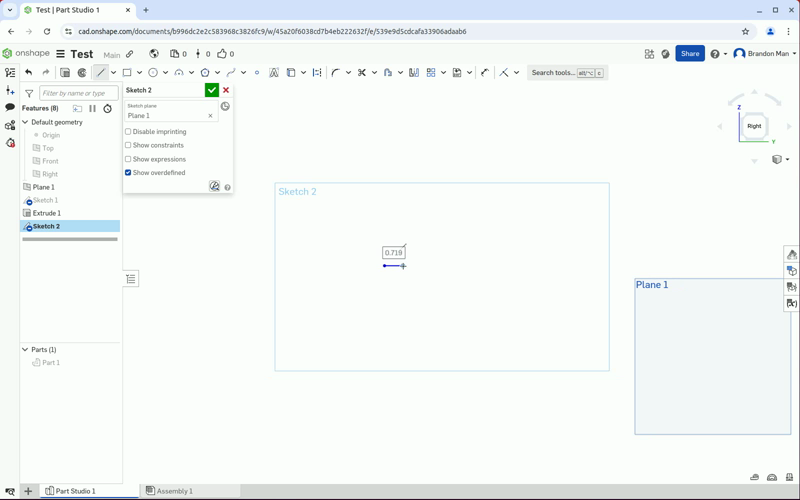
scroll(-6)
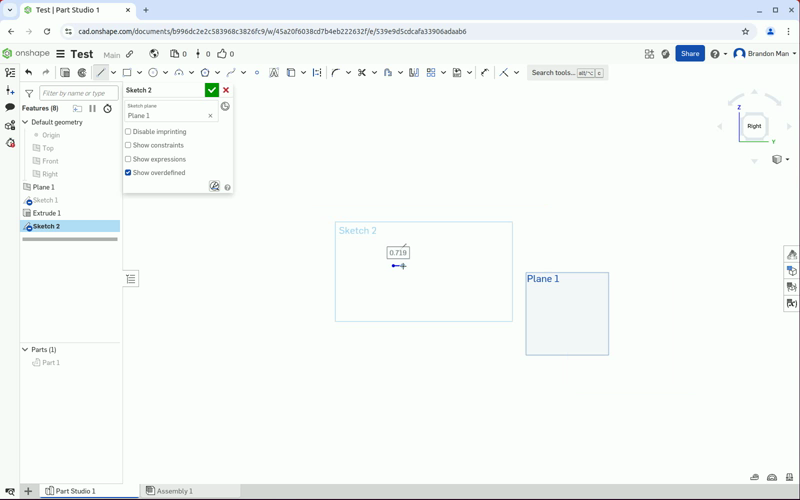
scroll(-6)
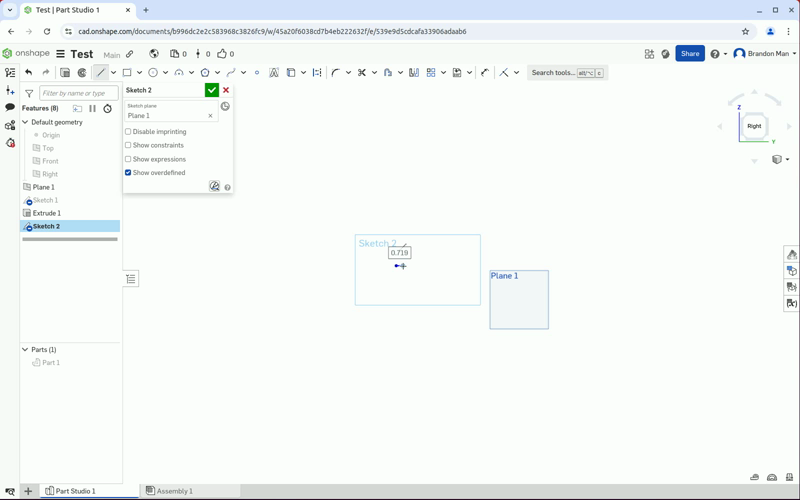
scroll(-6)
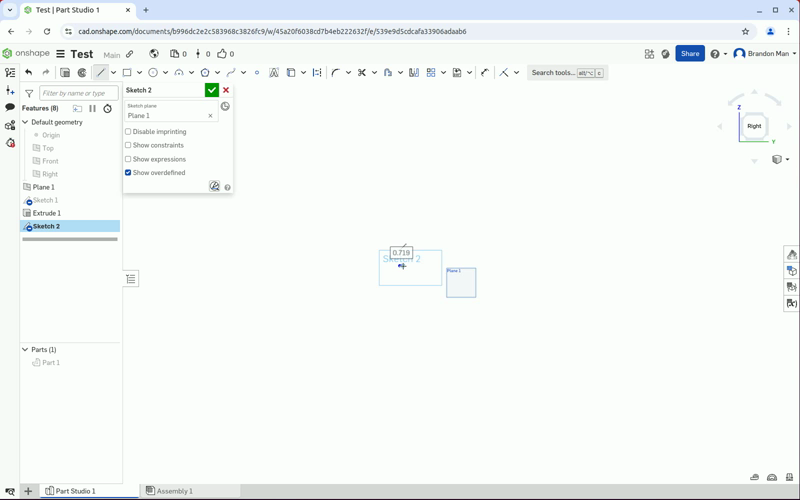
key_up(shift)
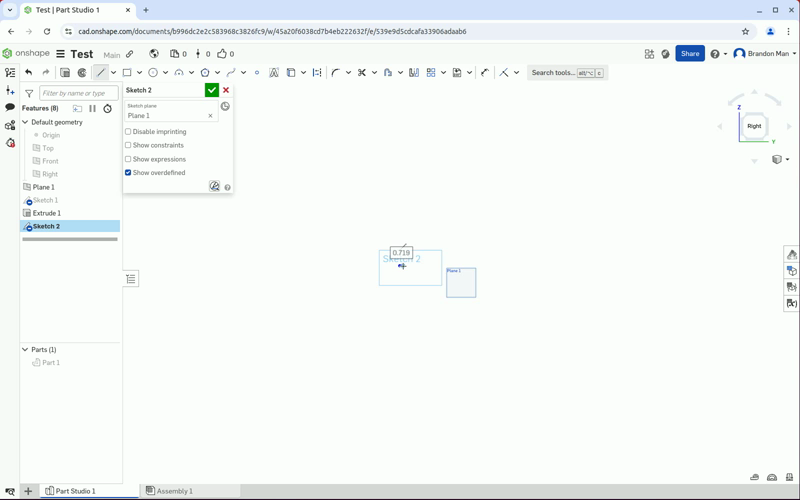
key_down(shift)
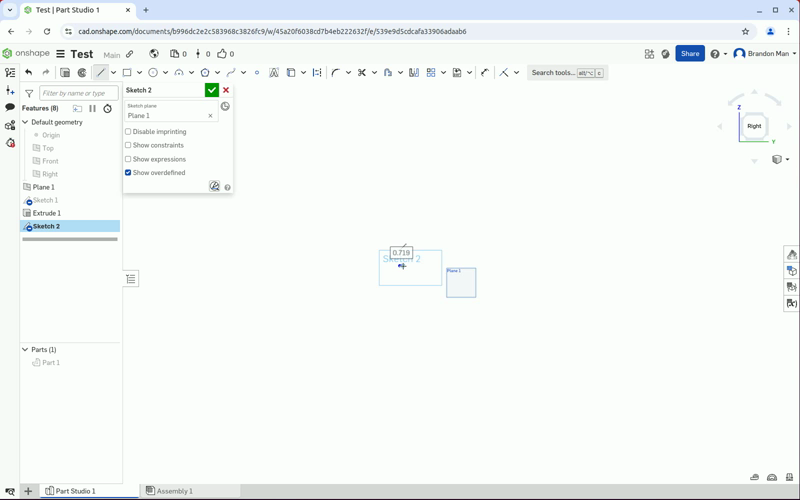
mouse_move(403, 179)
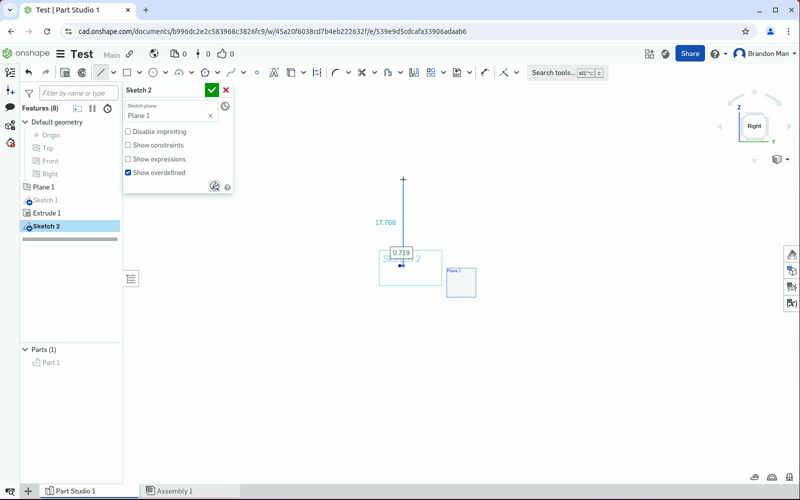
click(403, 179)
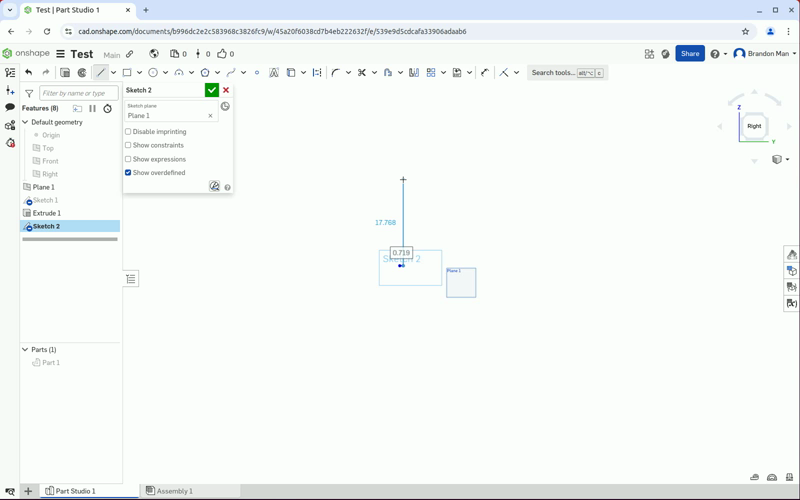
key_up(shift)
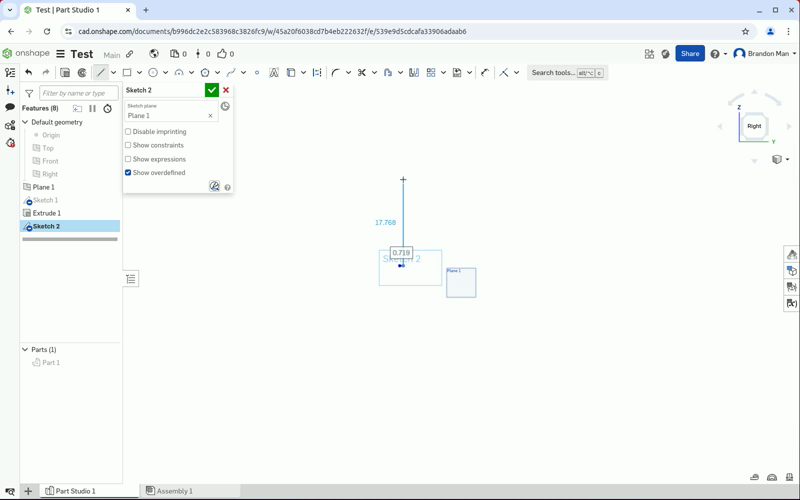
key_down(shift)
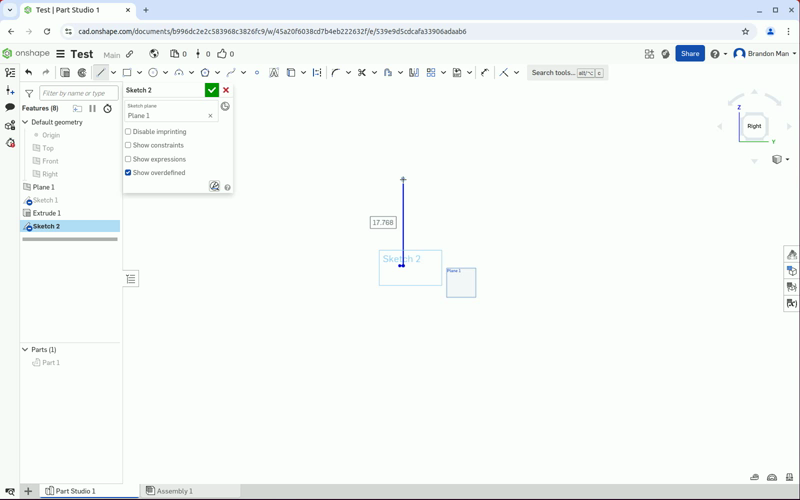
mouse_move(433, 179)
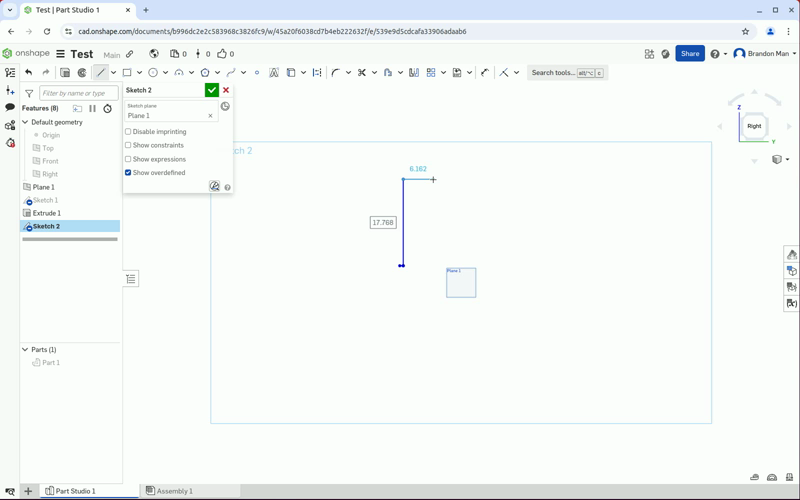
mouse_move(399, 179)
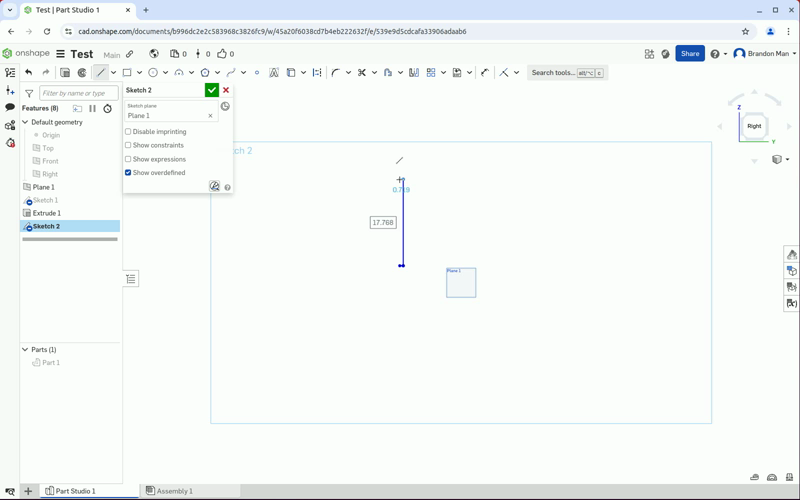
scroll(6)
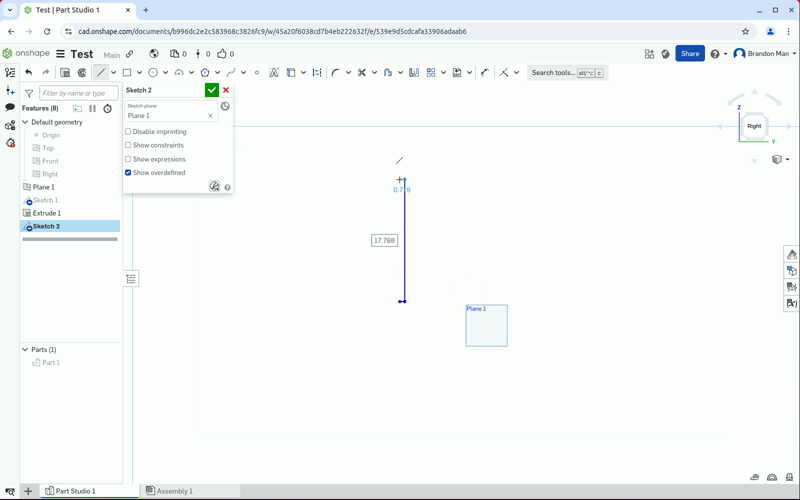
scroll(6)
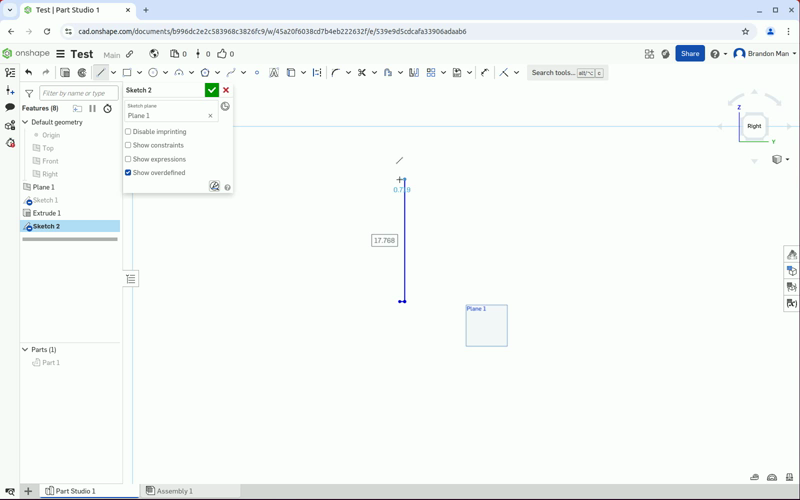
scroll(6)
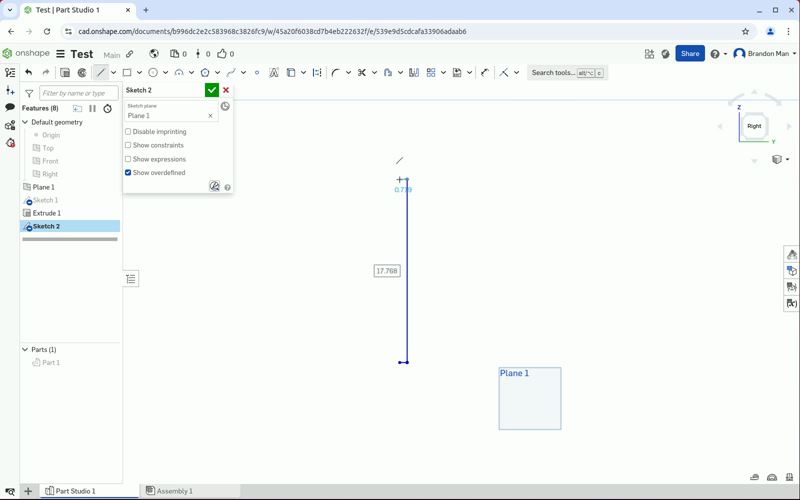
scroll(6)
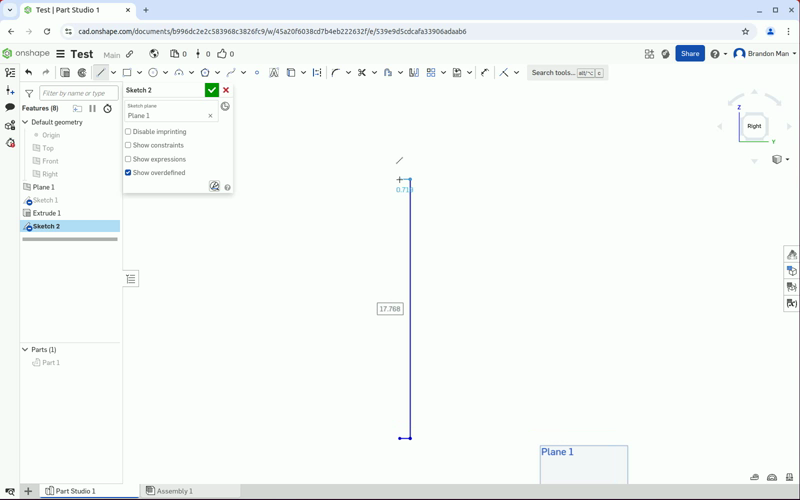
scroll(6)
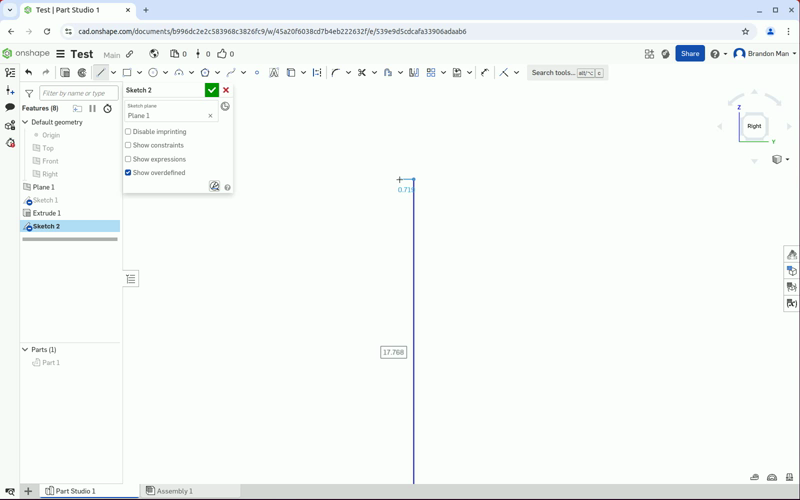
scroll(6)
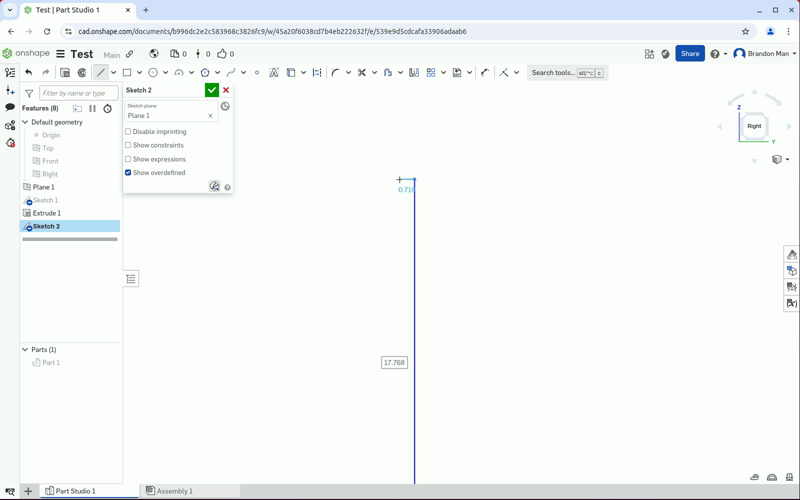
scroll(6)
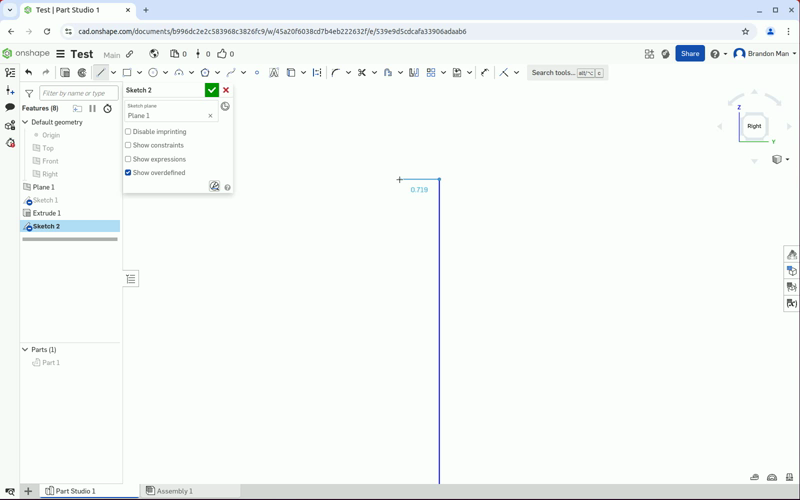
click(399, 179)
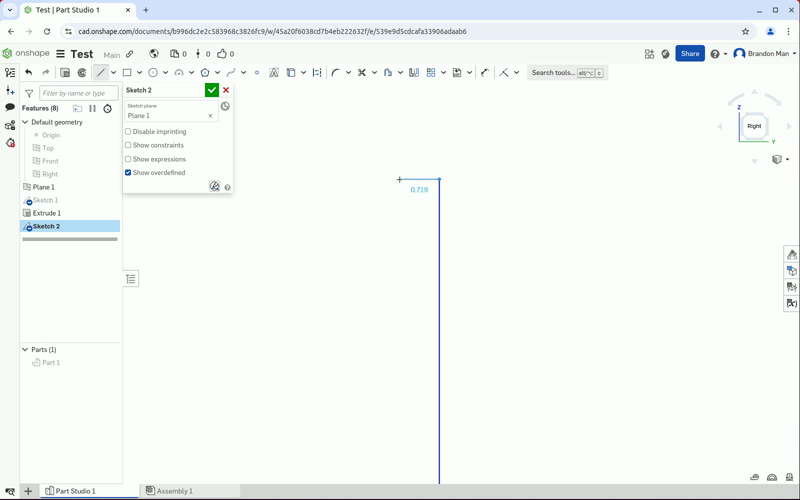
scroll(-6)
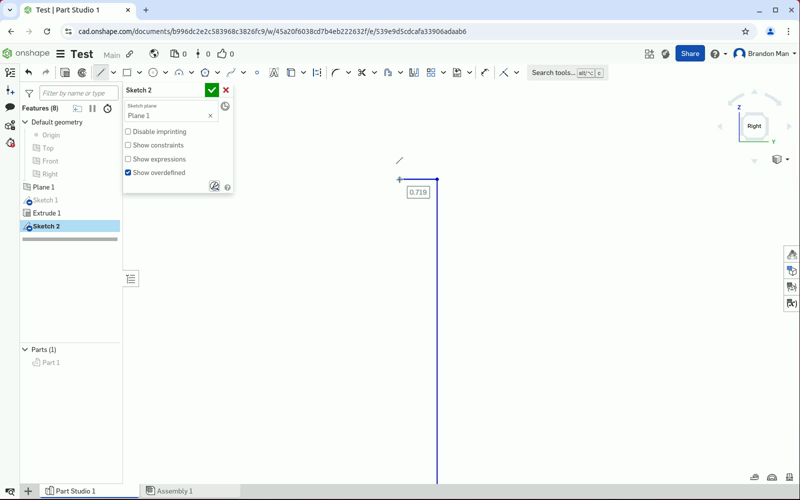
scroll(-6)
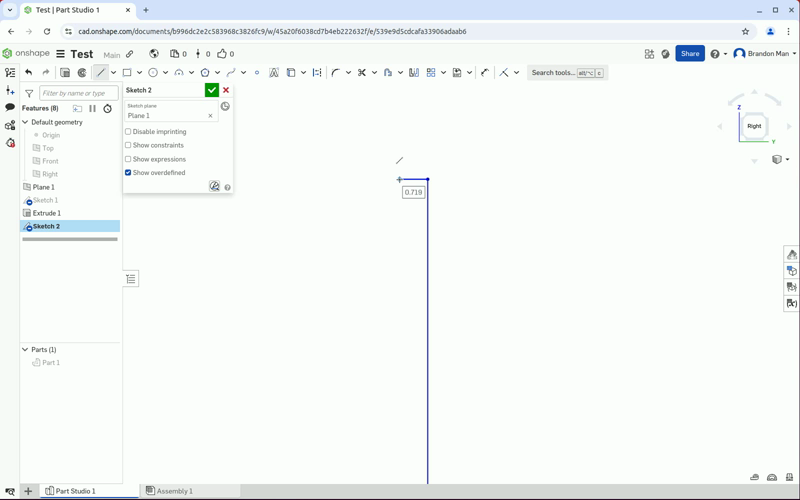
scroll(-6)
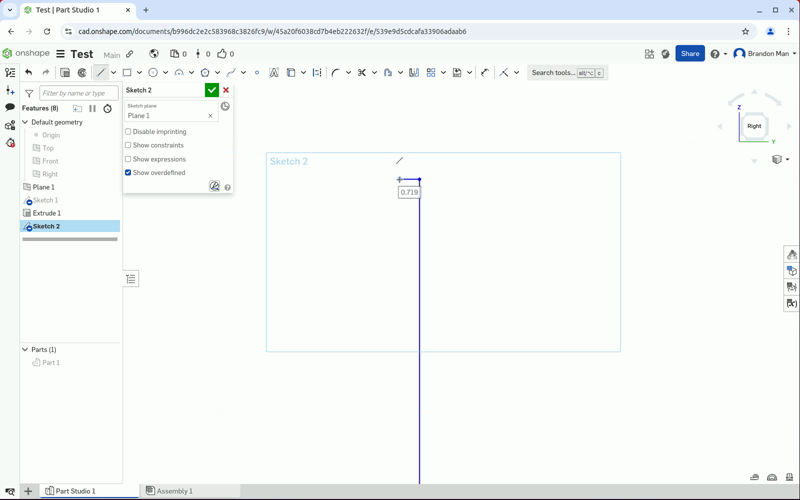
scroll(-6)
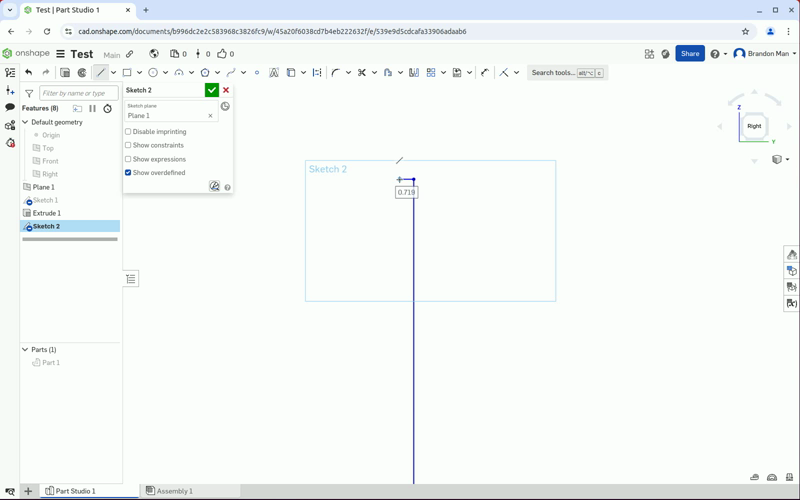
scroll(-6)
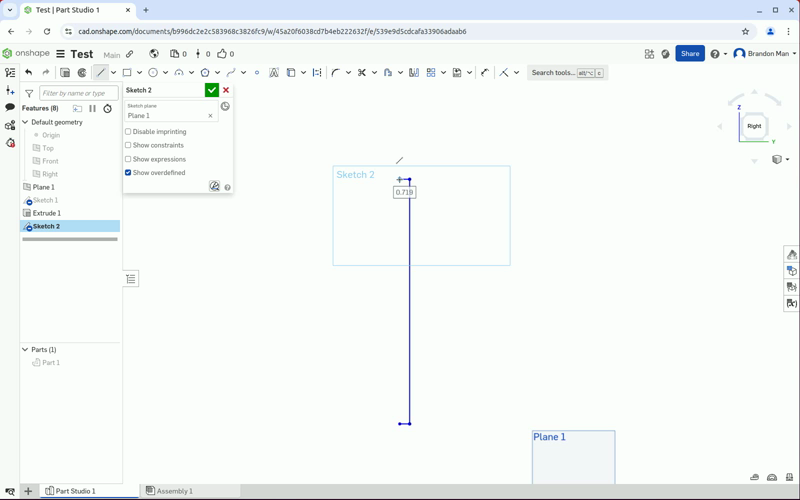
scroll(-6)
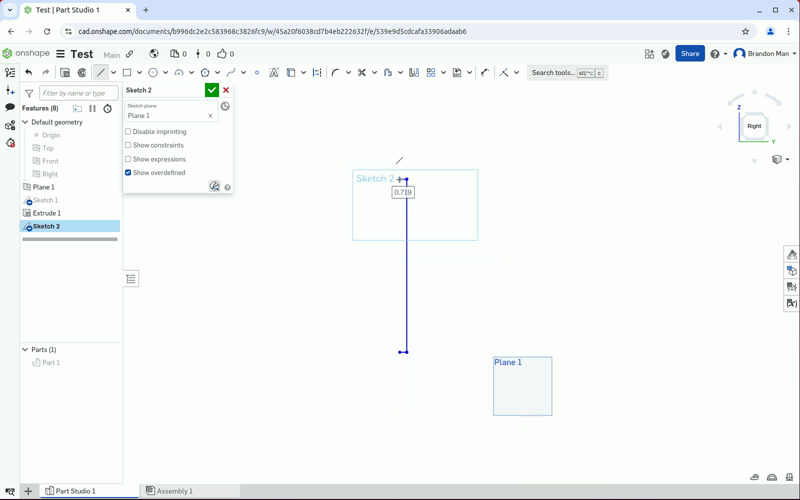
scroll(-6)
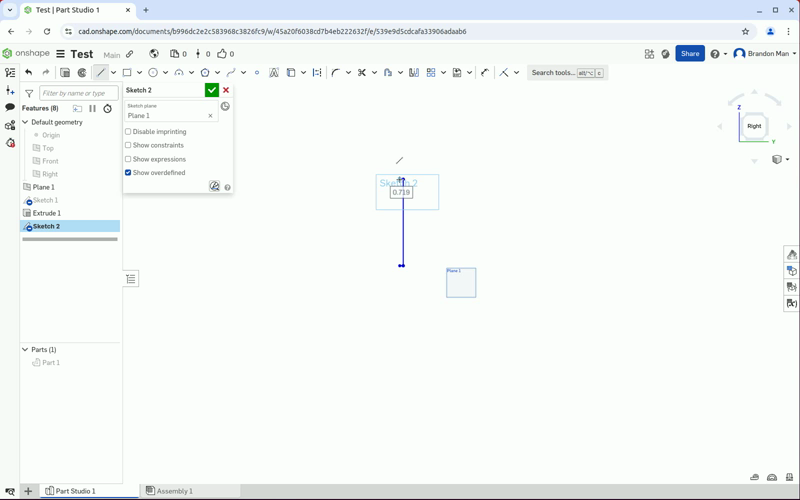
key_up(shift)
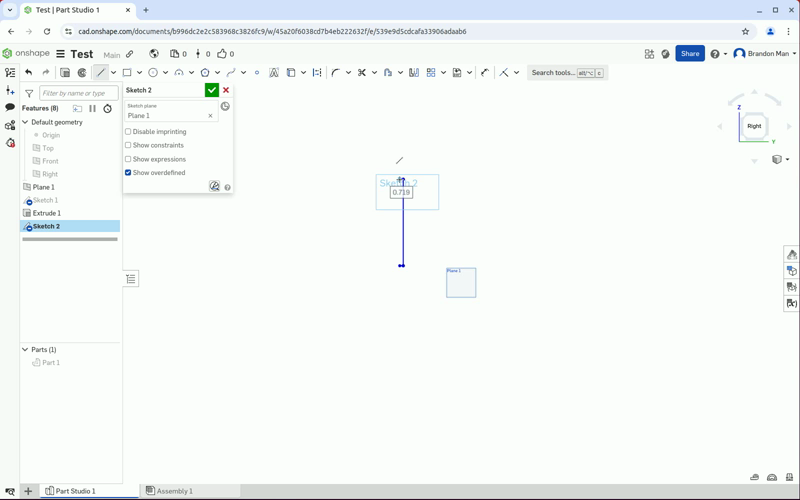
key_down(shift)
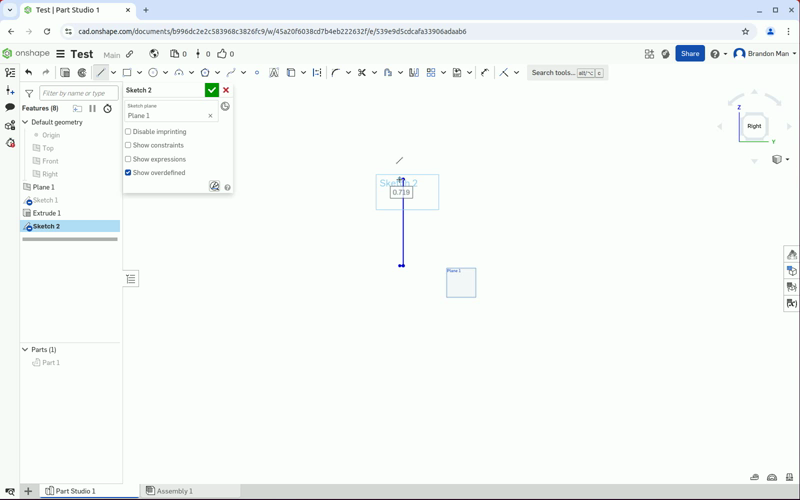
mouse_move(399, 265)
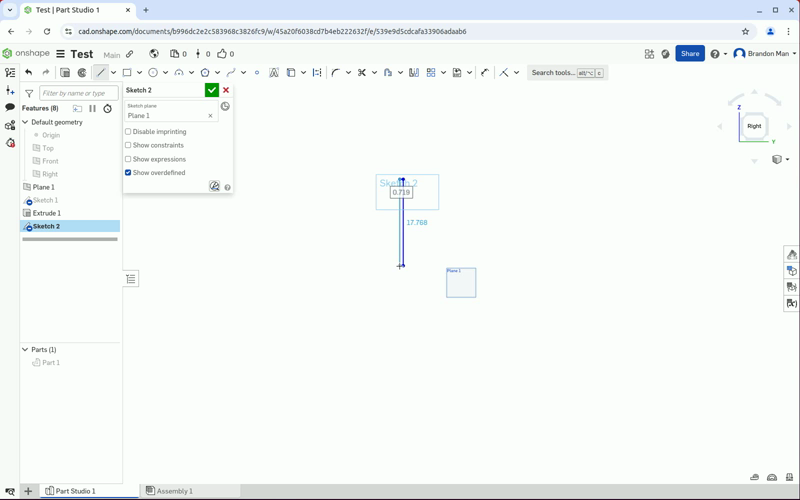
scroll(6)
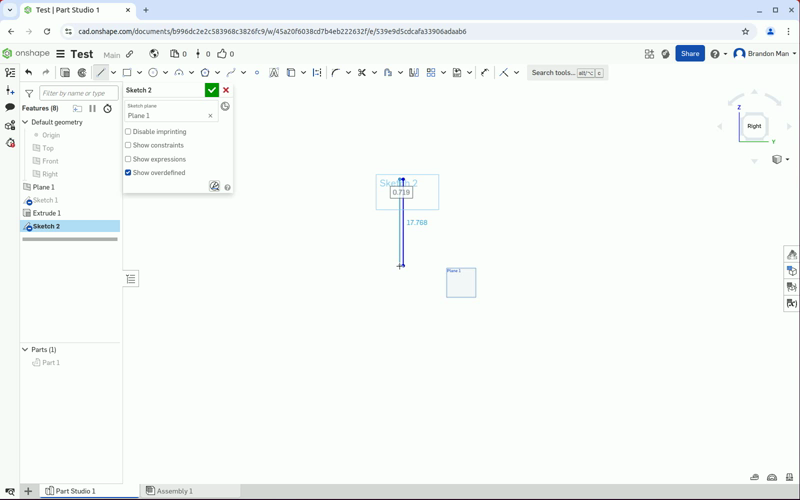
scroll(6)
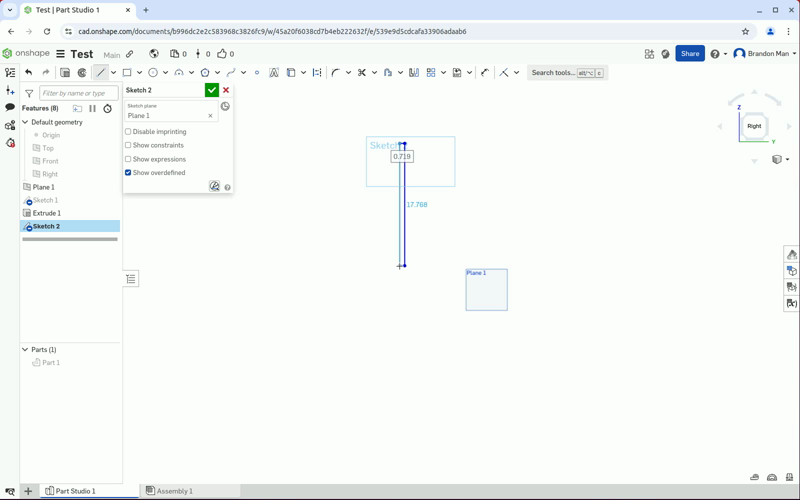
scroll(6)
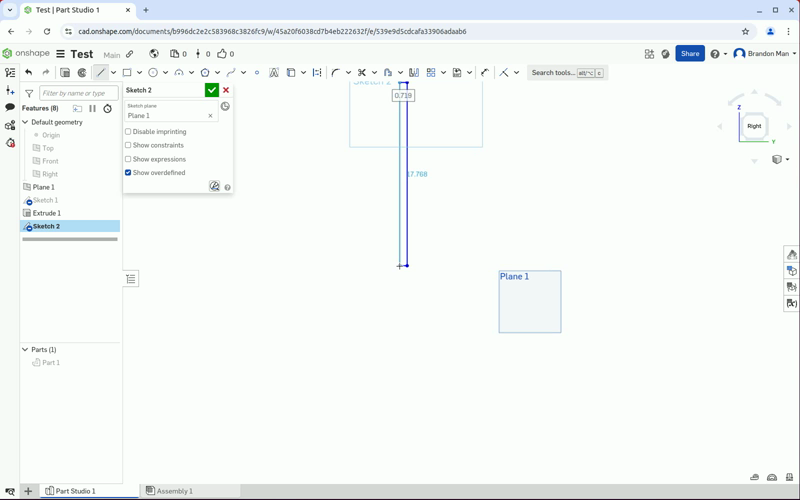
scroll(6)
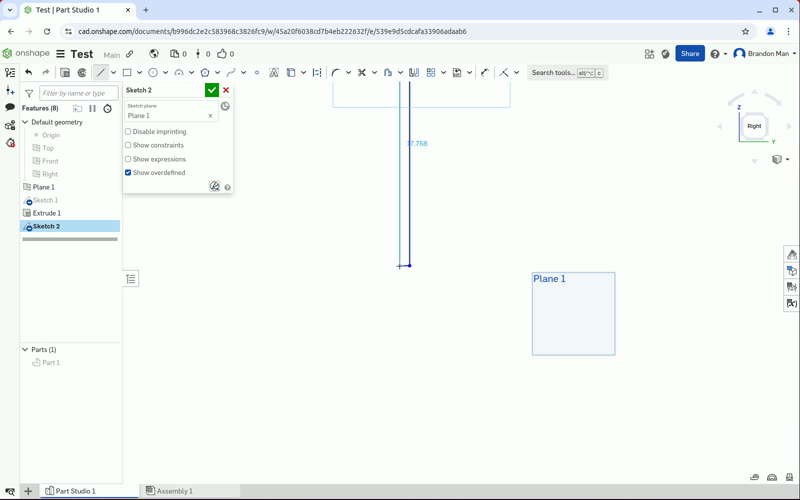
scroll(6)
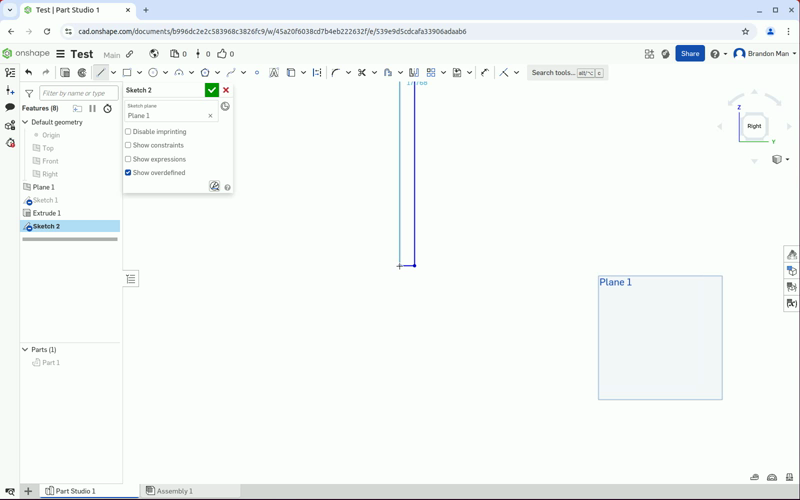
scroll(6)
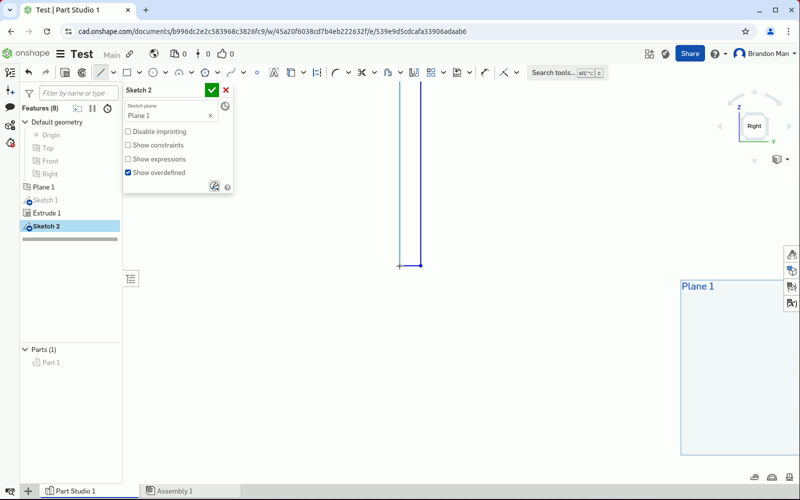
scroll(6)
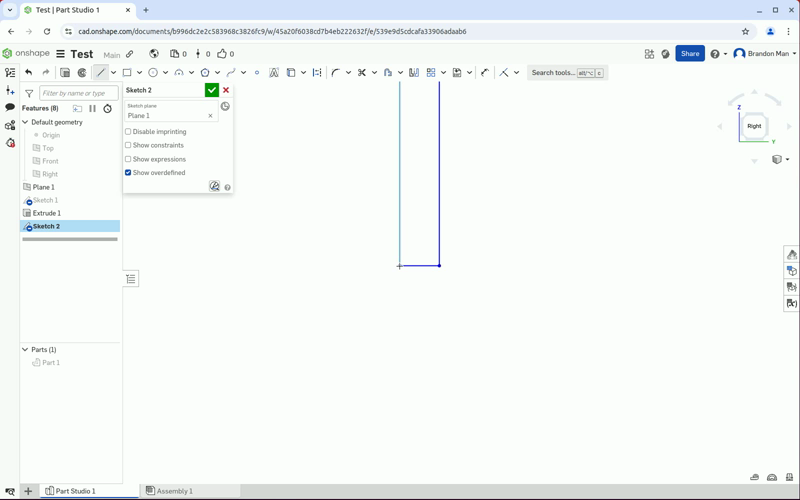
key_up(shift)
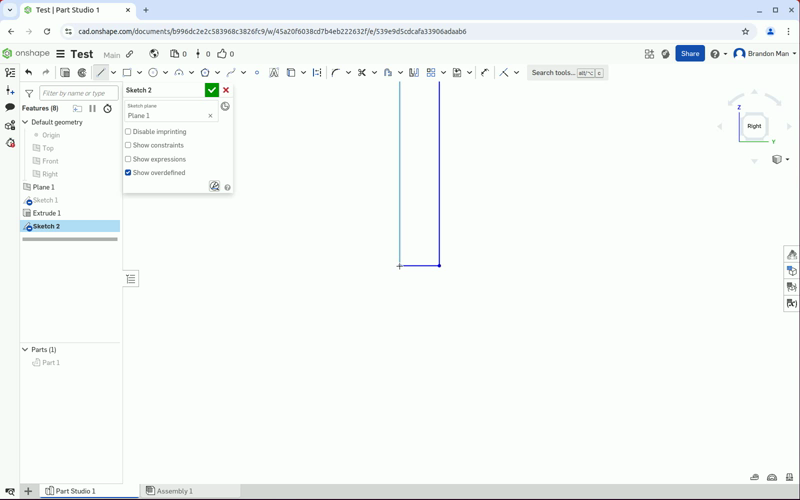
click(399, 265)
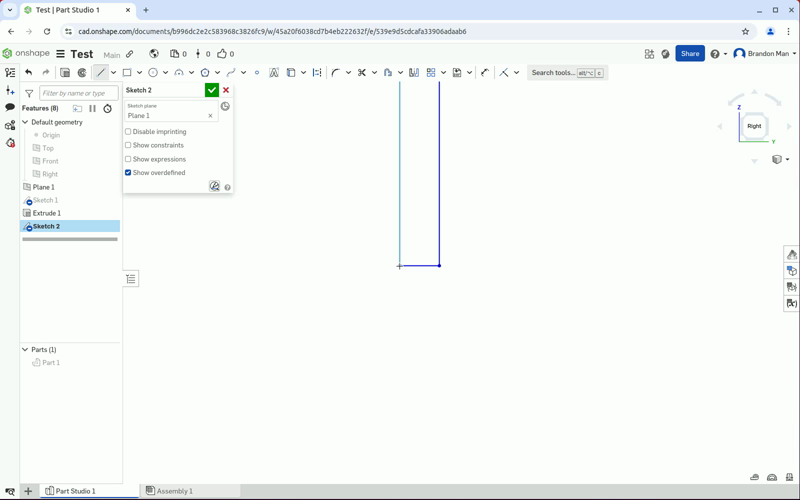
scroll(-6)
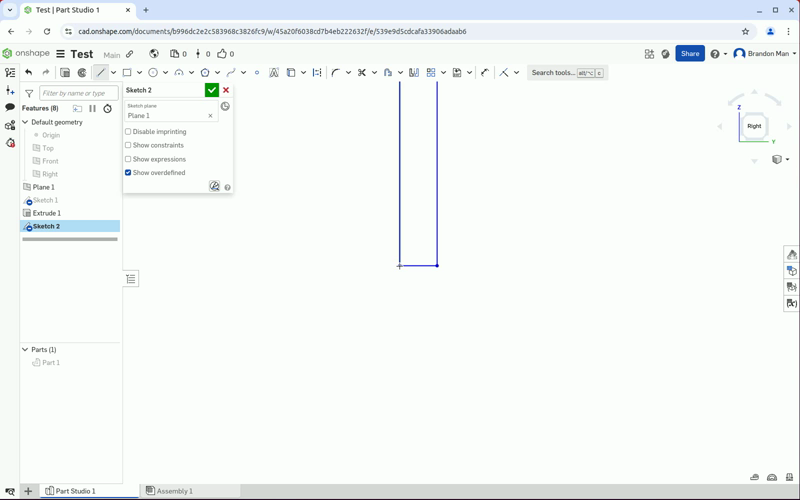
scroll(-6)
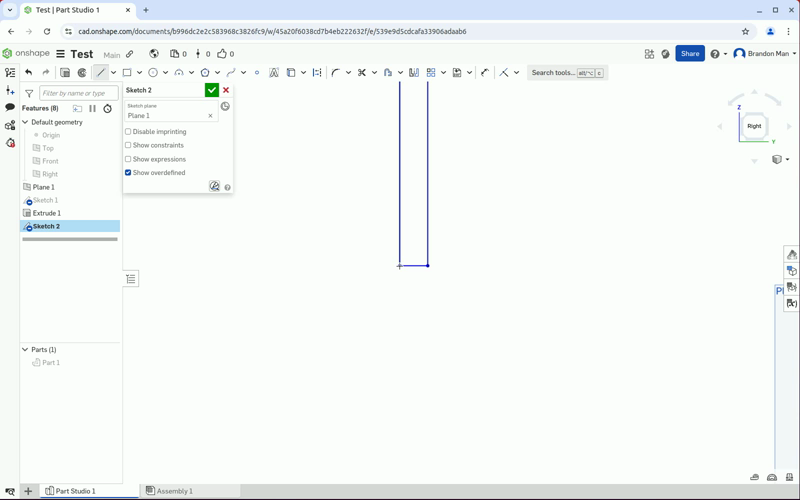
scroll(-6)
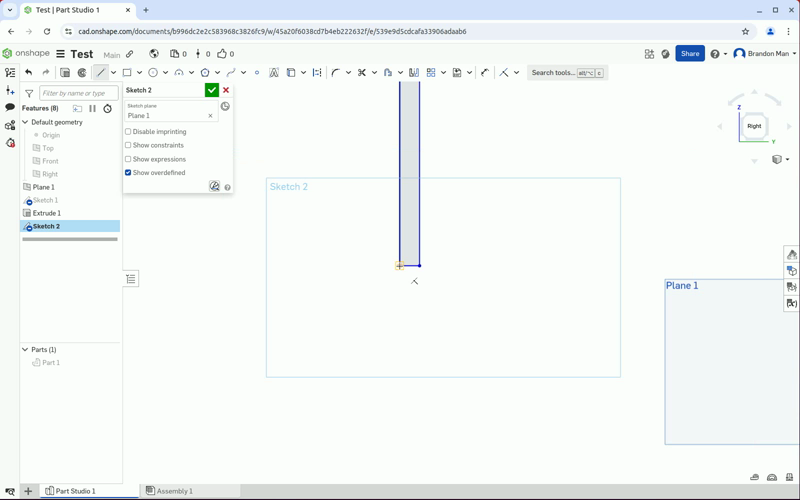
scroll(-6)
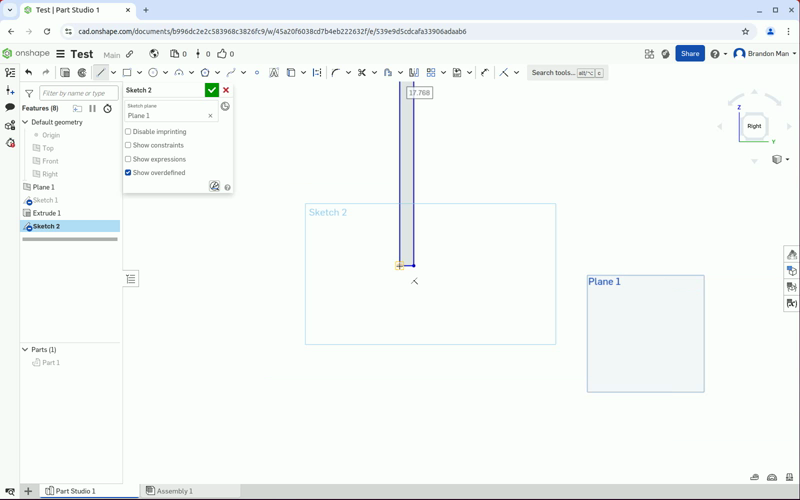
scroll(-6)
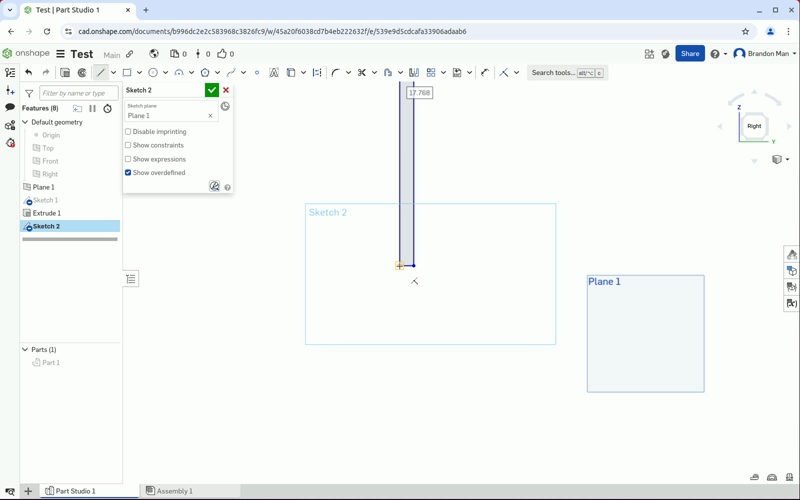
scroll(-6)
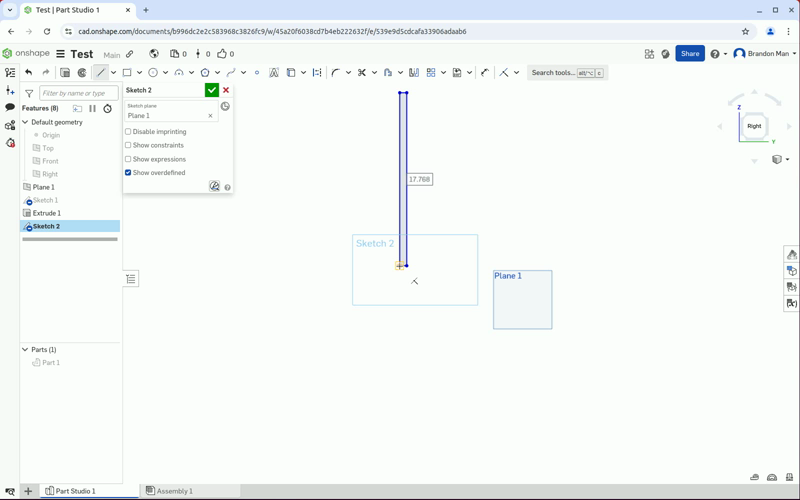
scroll(-6)
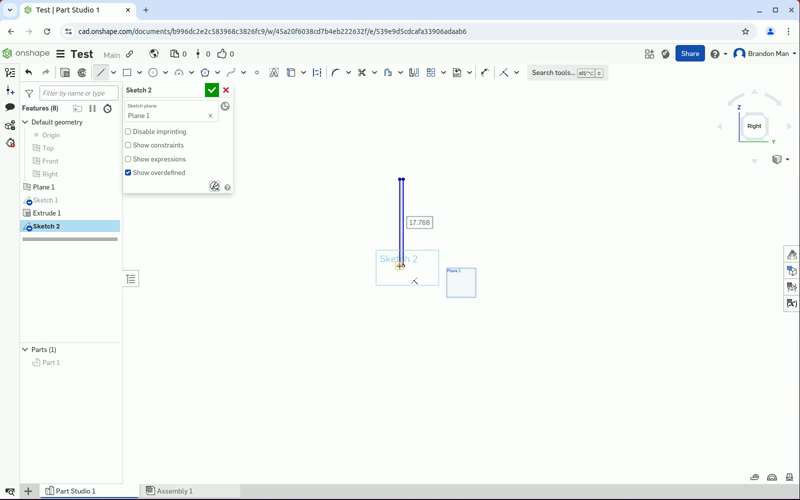
key(esc)
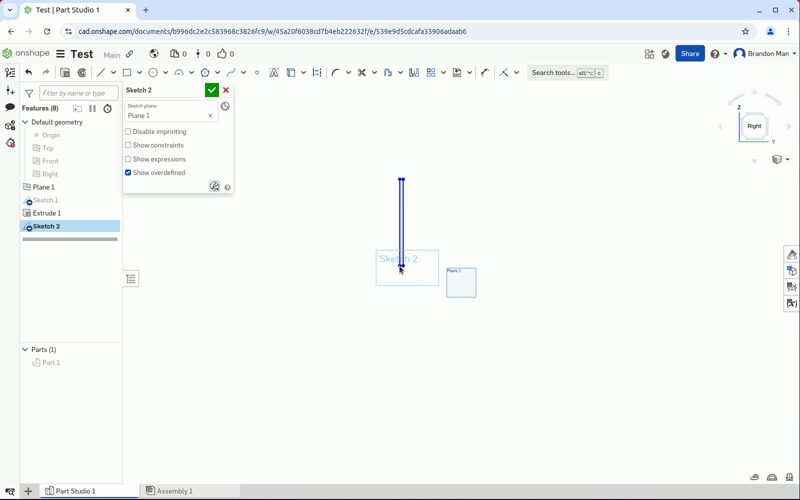
mouse_move(400, 230)
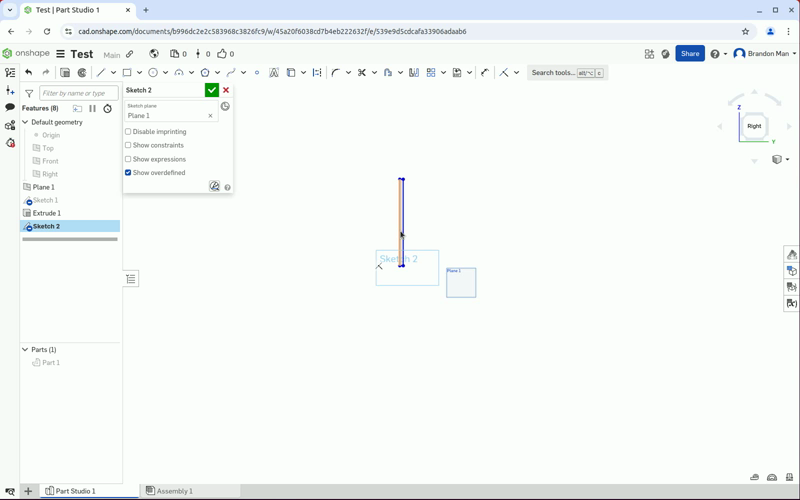
scroll(6)
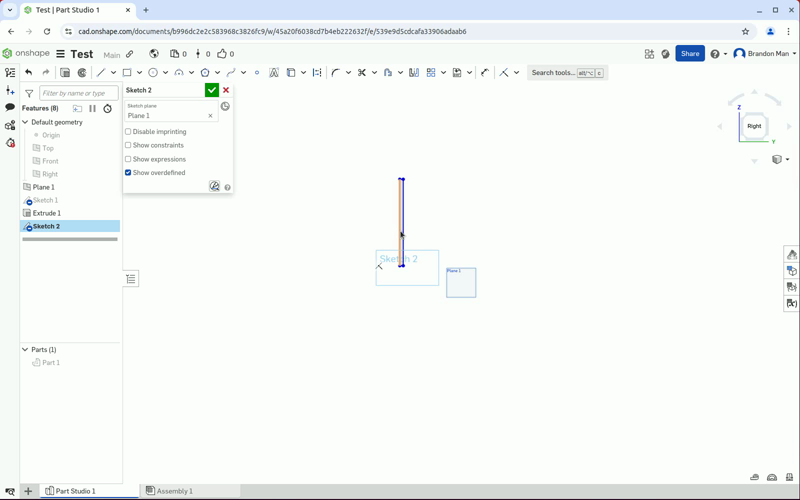
scroll(6)
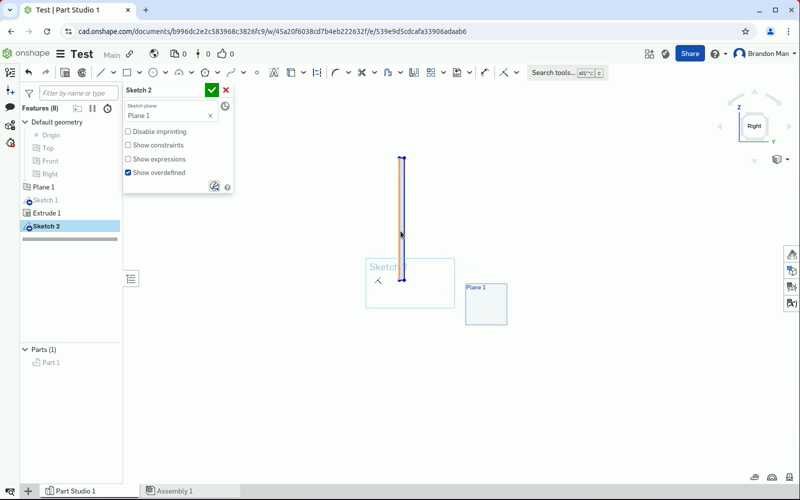
scroll(6)
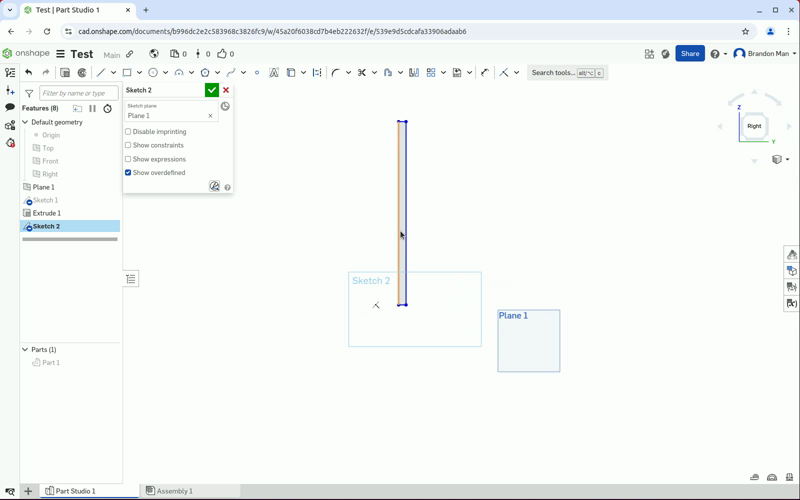
scroll(6)
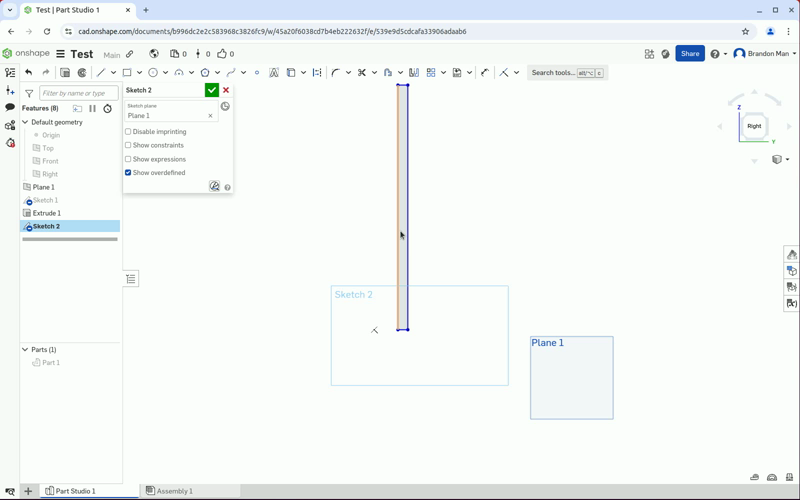
scroll(6)
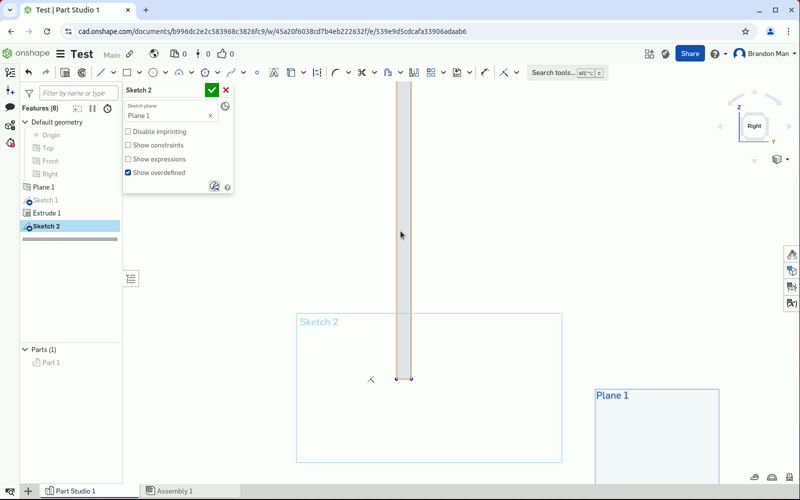
scroll(6)
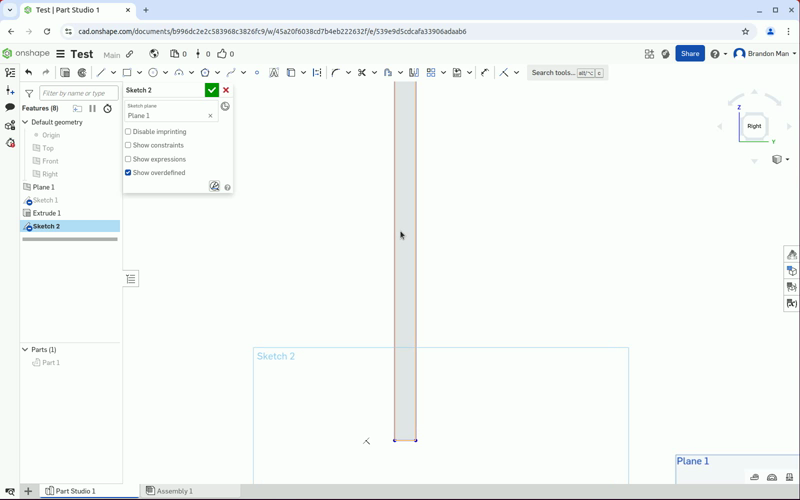
scroll(6)
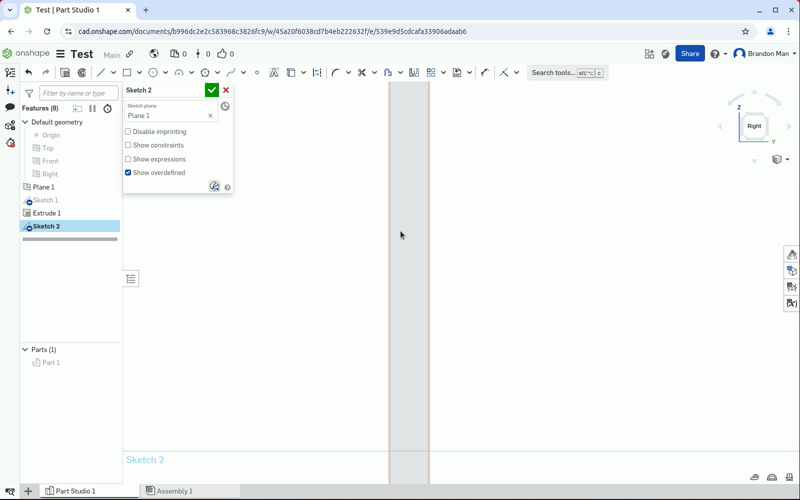
click(400, 230)
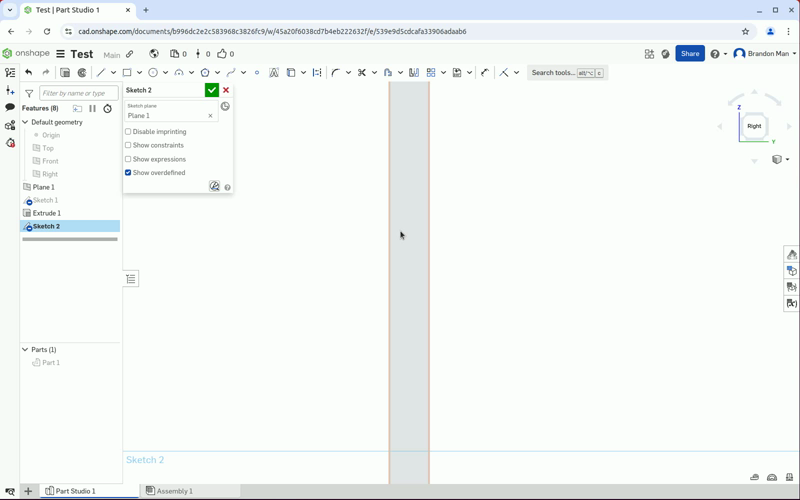
scroll(-6)
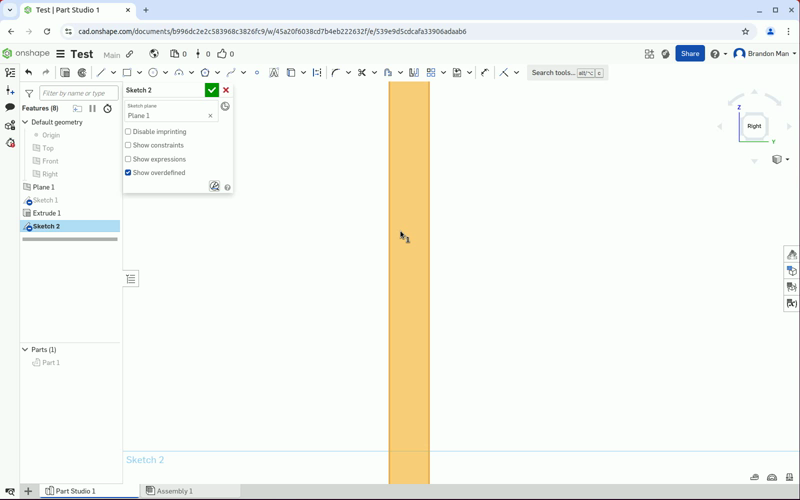
scroll(-6)
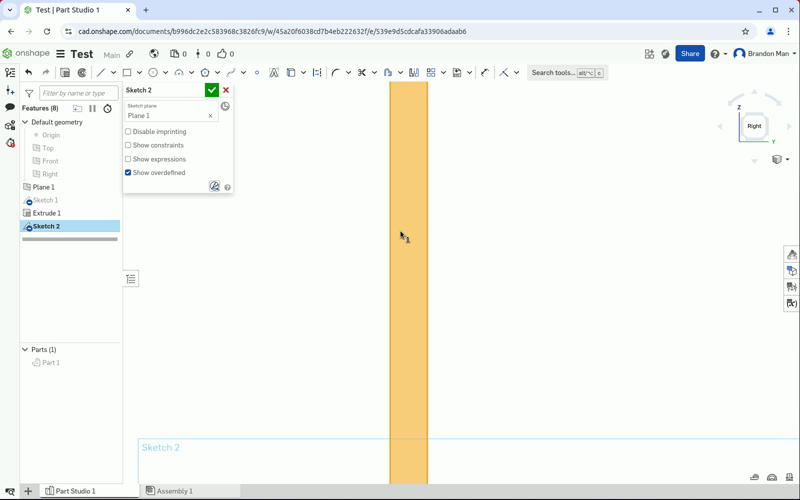
scroll(-6)
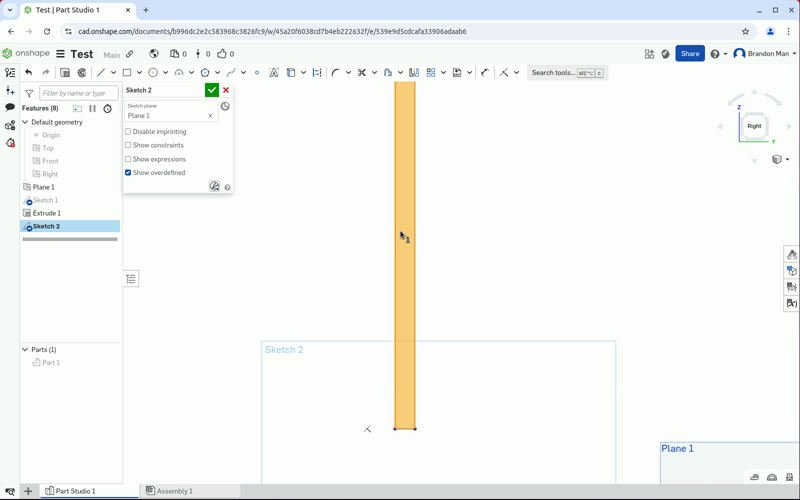
scroll(-6)
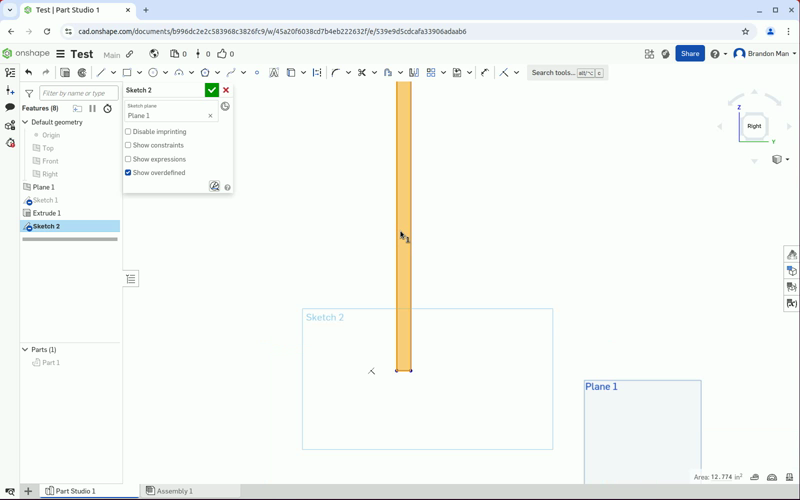
scroll(-6)
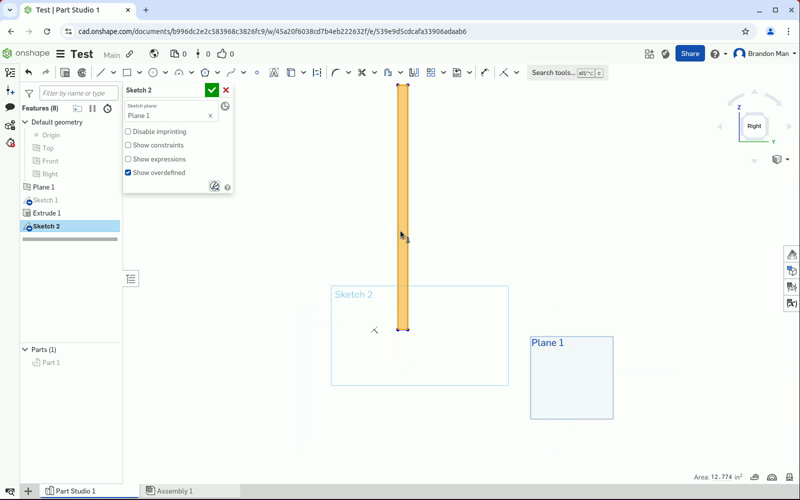
scroll(-6)
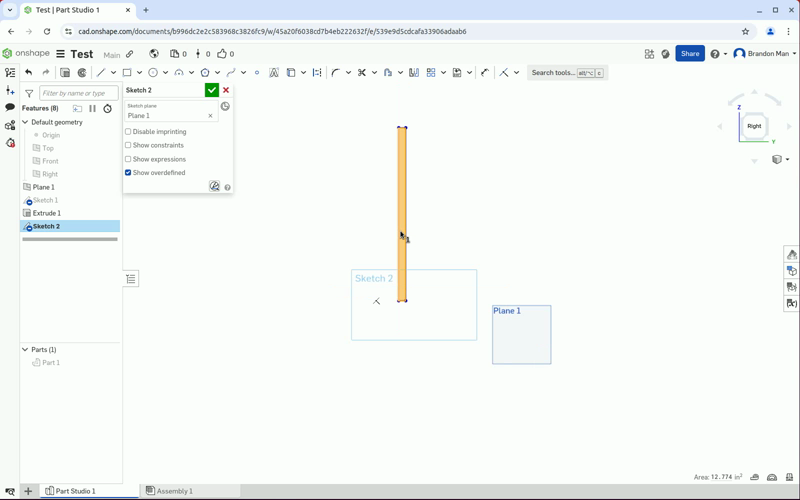
scroll(-6)
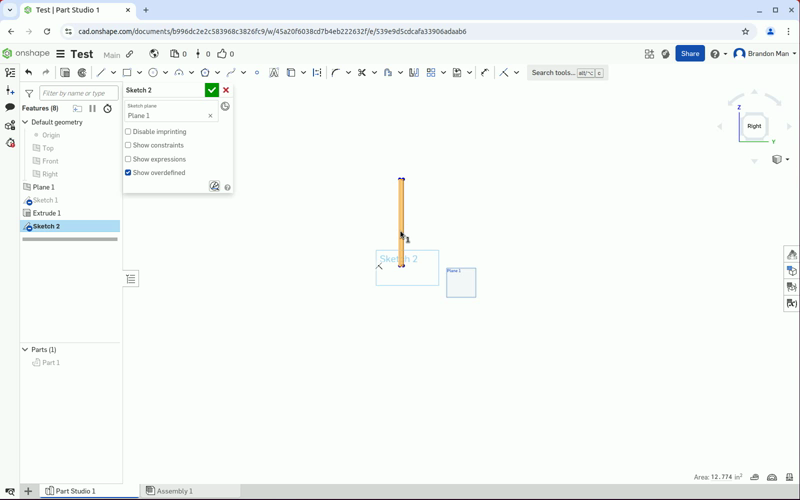
mouse_move(73, 352)
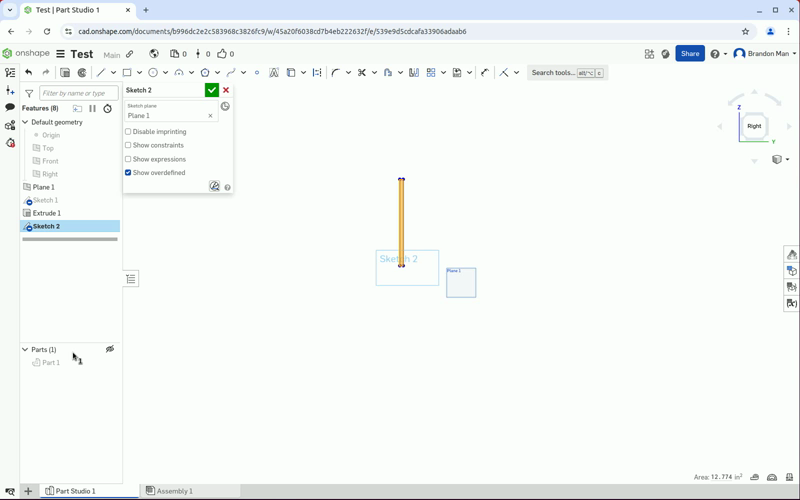
key(shift+y)
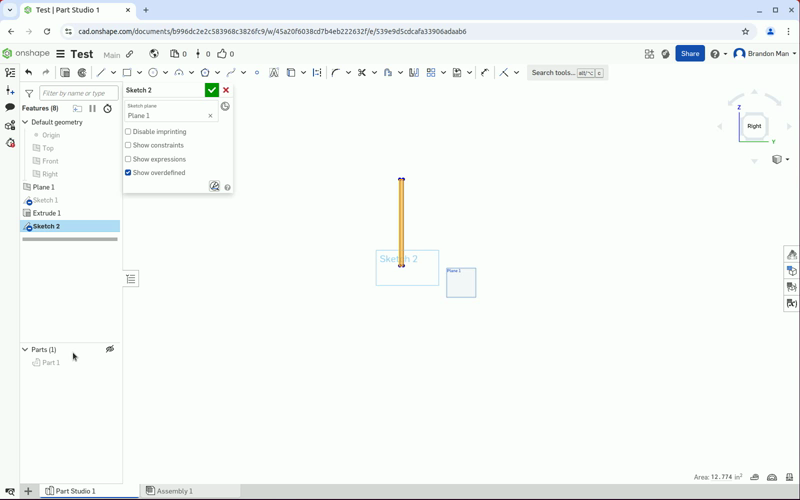
key(shift+e)
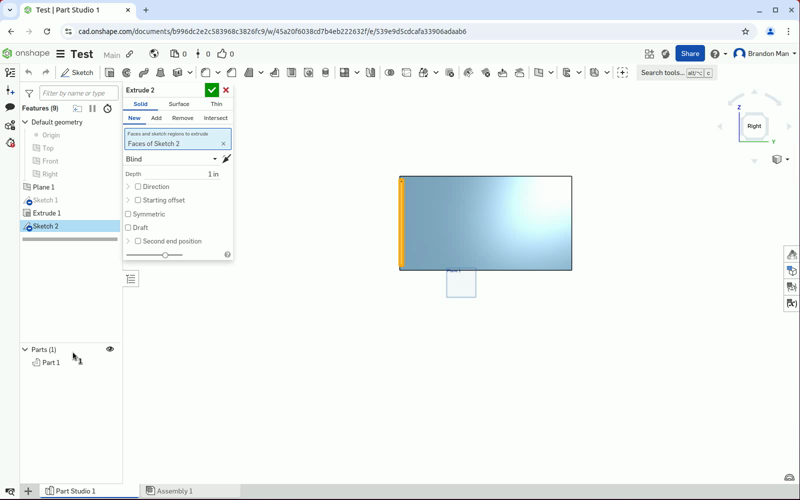
mouse_move(143, 106)
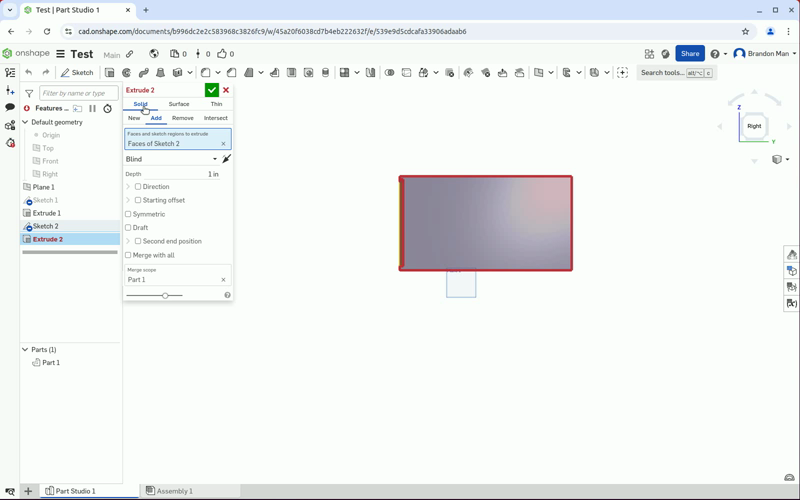
click(143, 106)
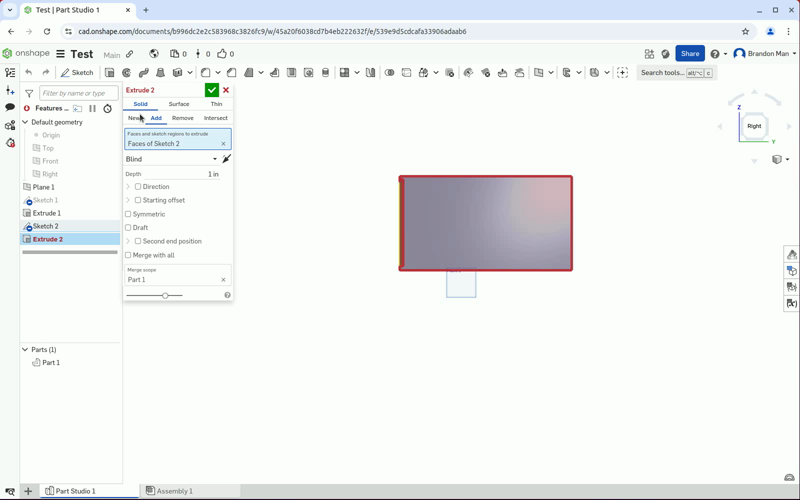
mouse_move(137, 120)
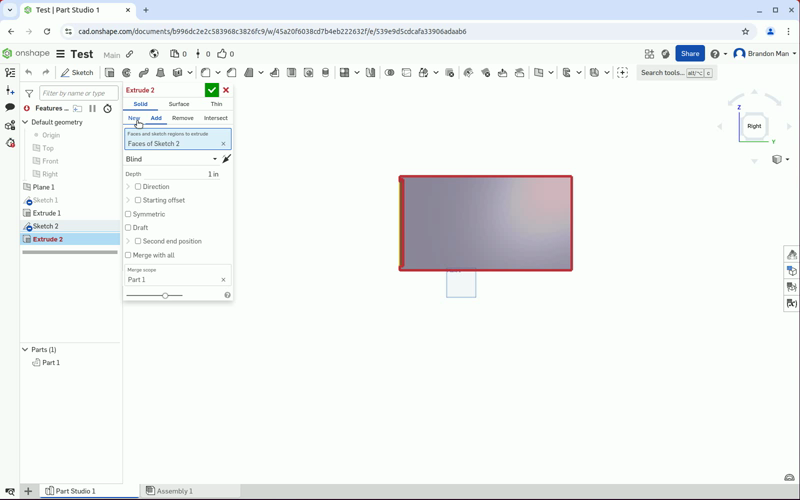
click(137, 120)
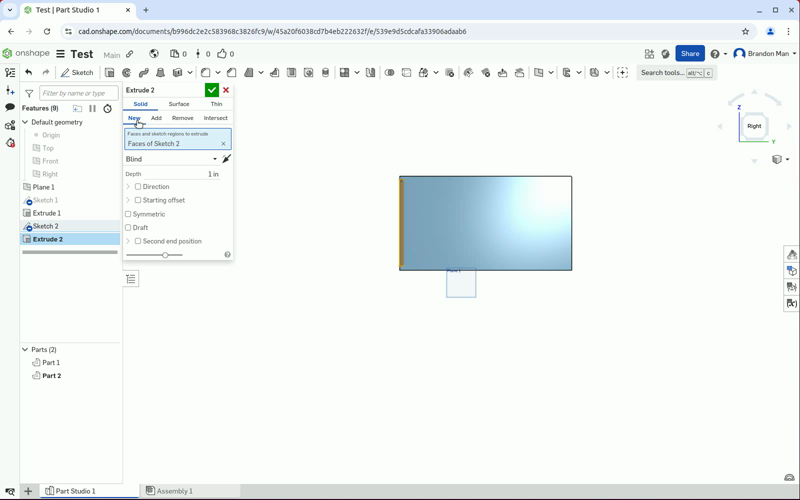
key(tab, 4)
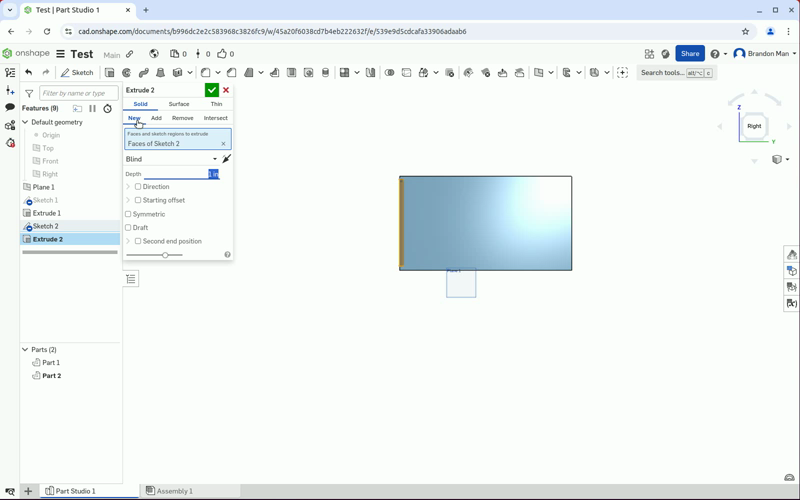
text(-0.241)
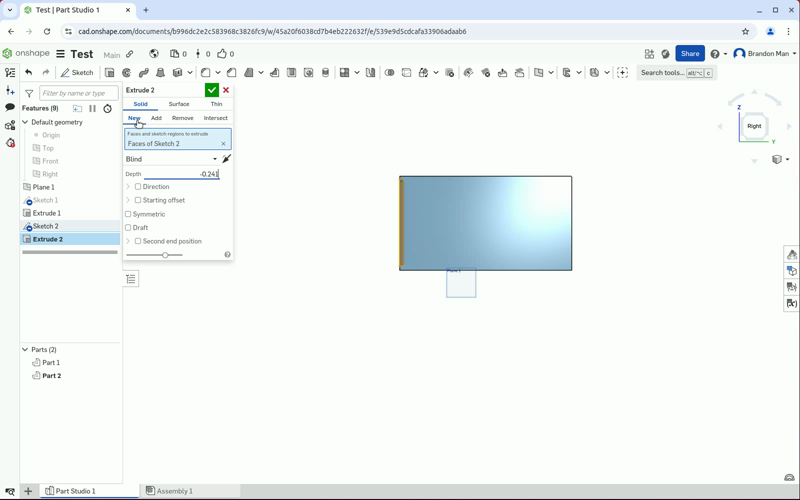
key(enter)
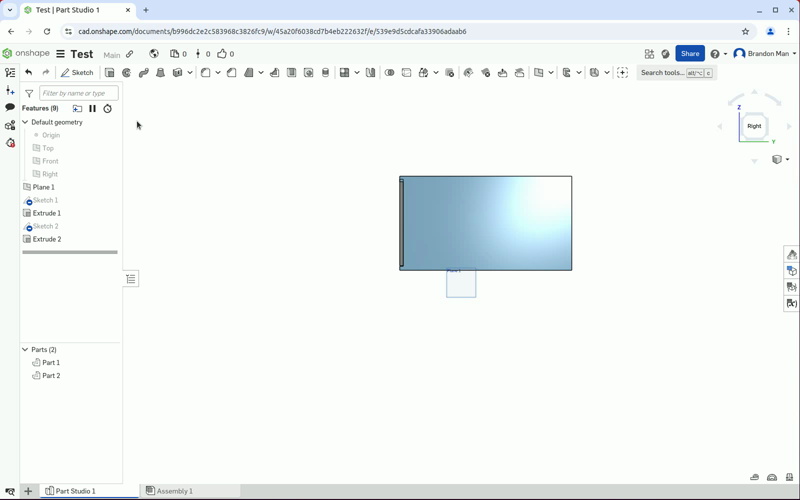
key(shift+h)
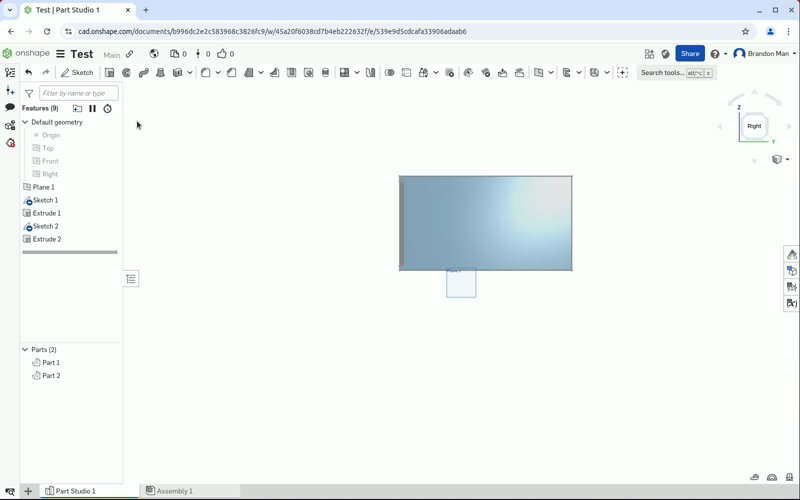
key(shift+h)
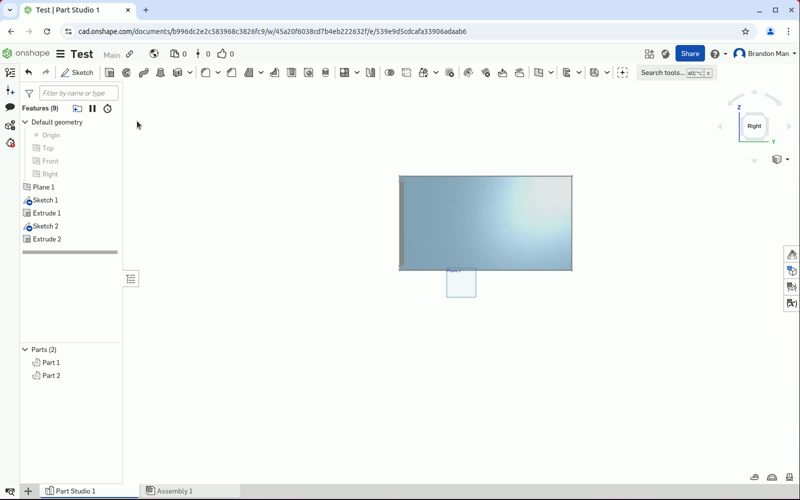
key(shift+7)
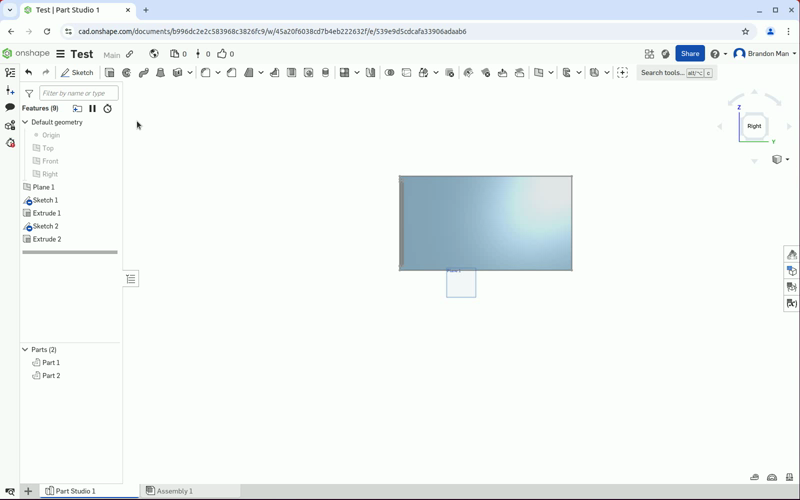
key(right, 2)
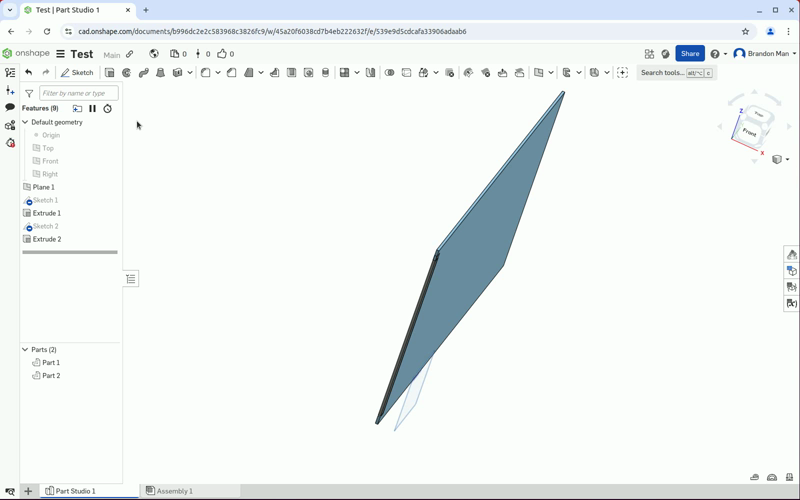
key(down, 2)
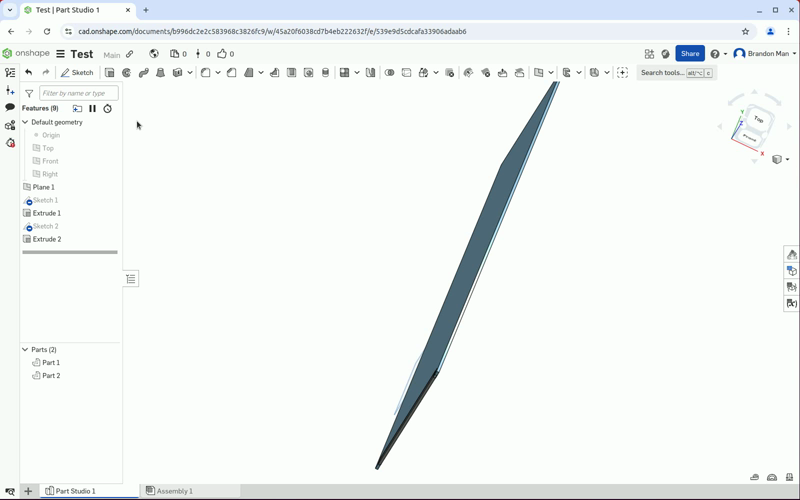
key(up, 2)
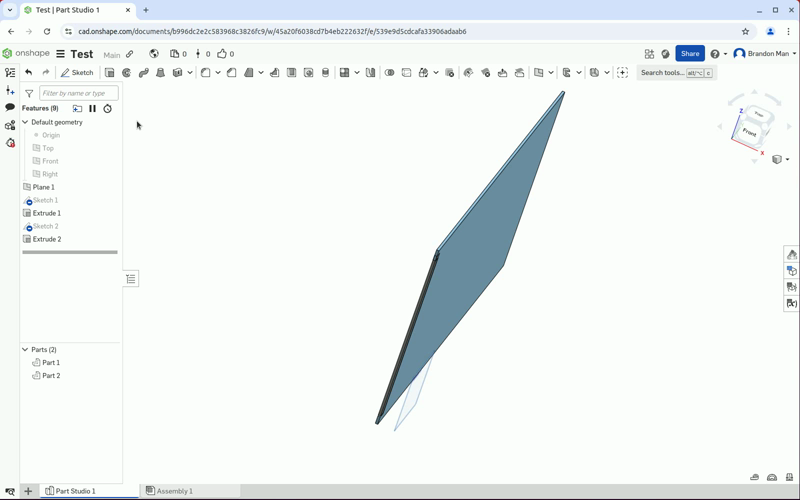
key(left, 2)
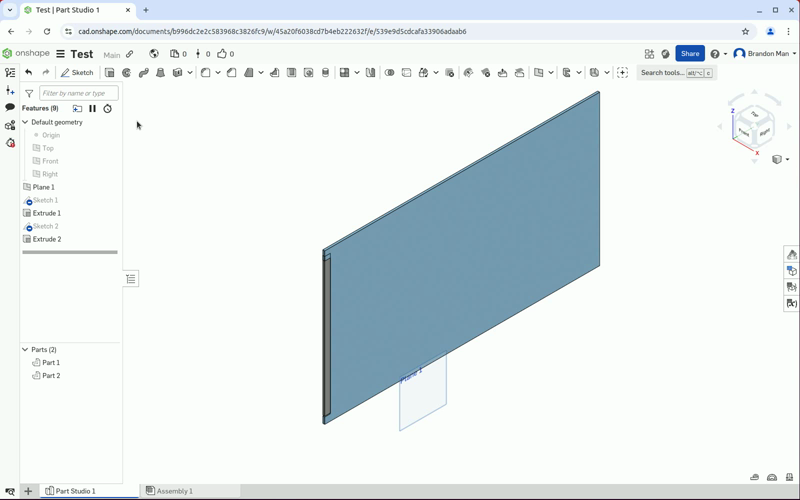
mouse_move(73, 189)
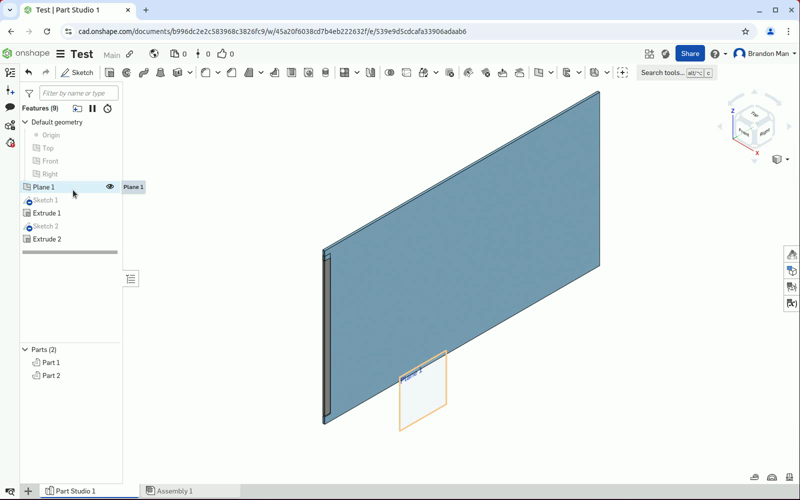
click(73, 189)